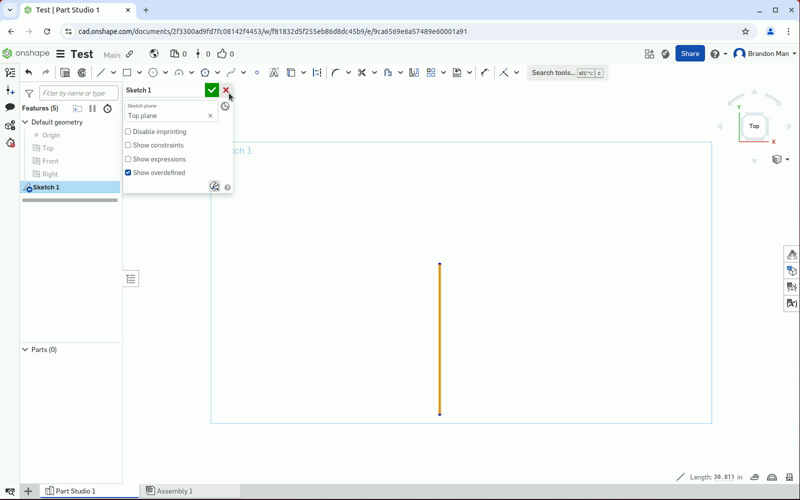
key(shift+h)
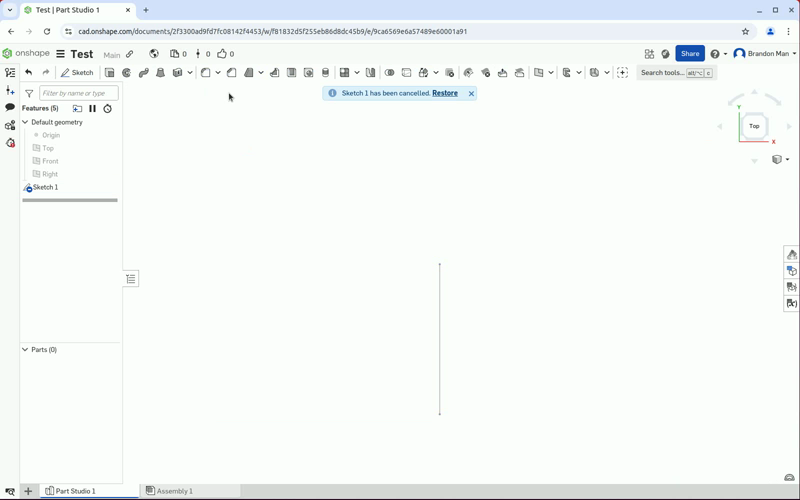
key(shift+s)
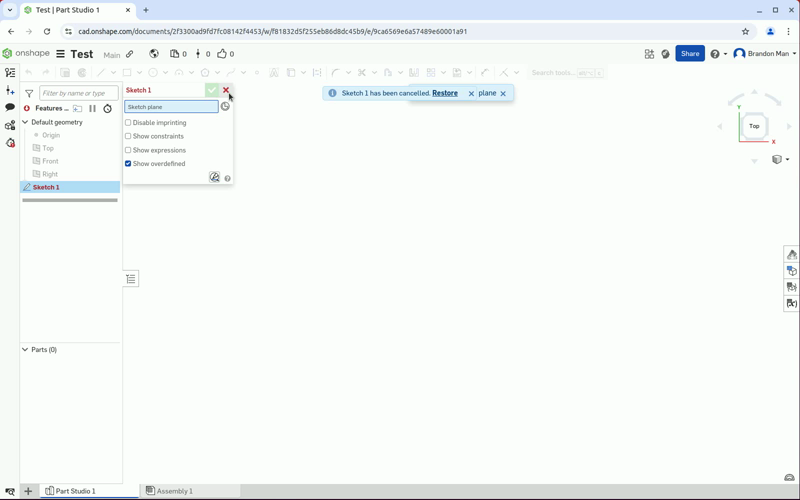
mouse_move(73, 150)
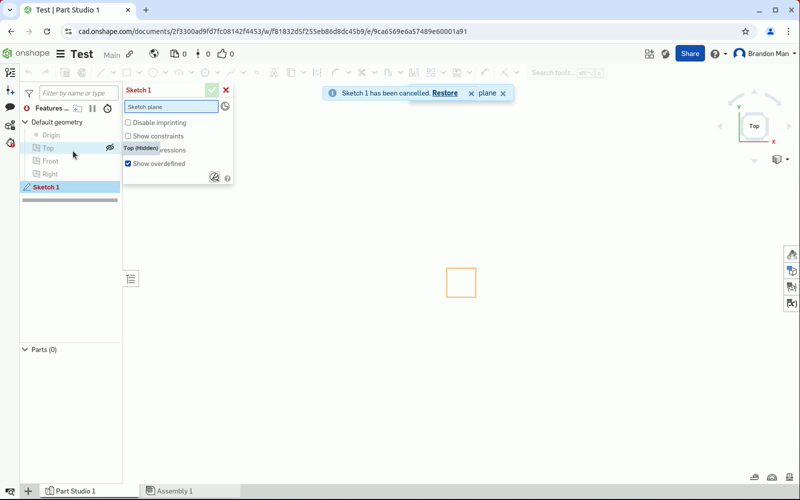
click(73, 150)
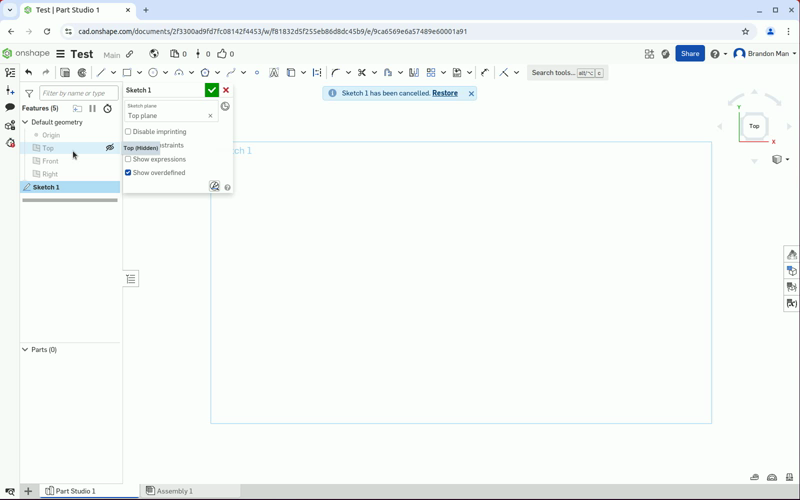
mouse_move(73, 352)
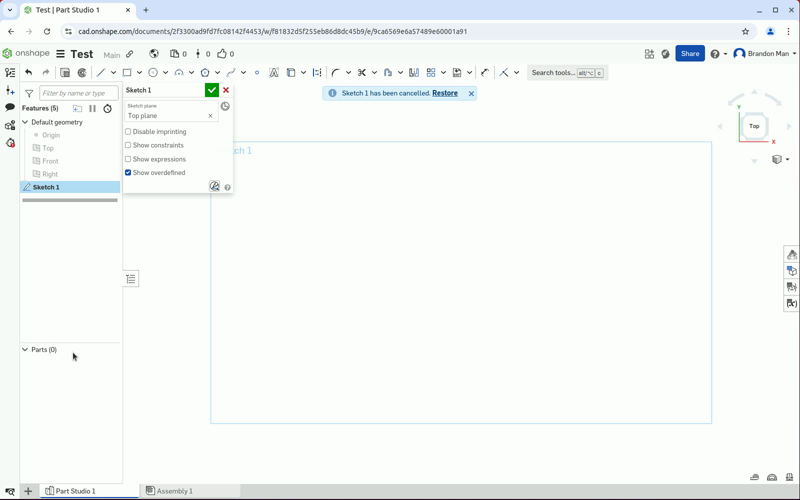
key(y)
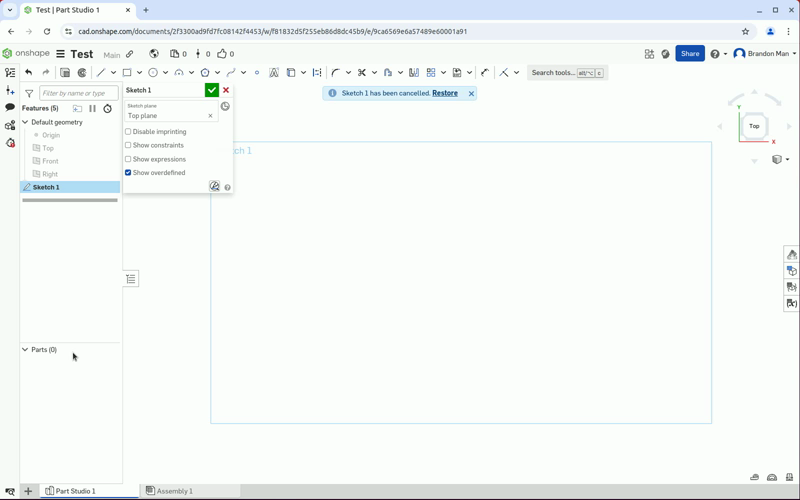
key(l)
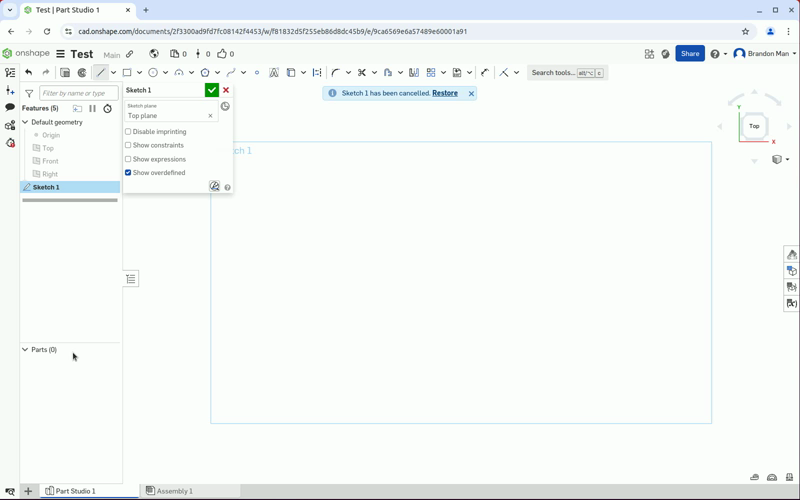
key_down(shift)
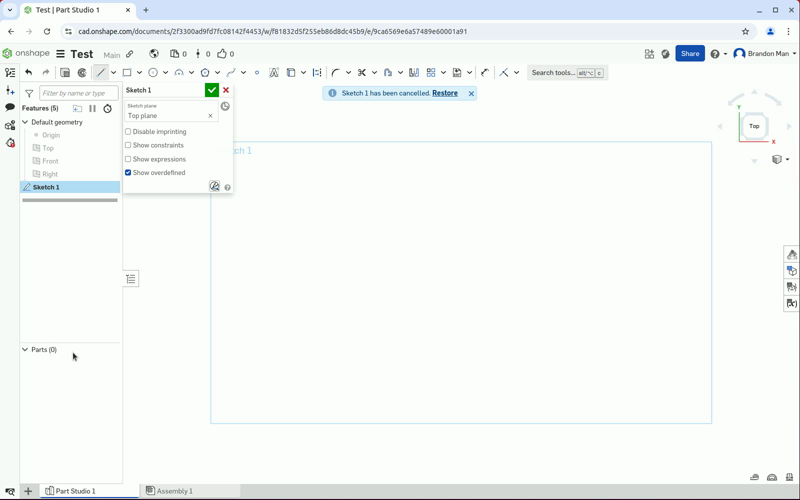
mouse_move(348, 286)
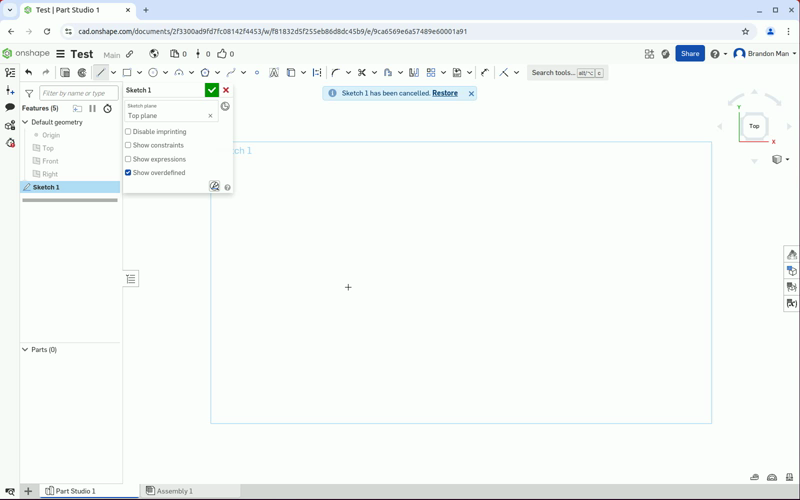
click(348, 286)
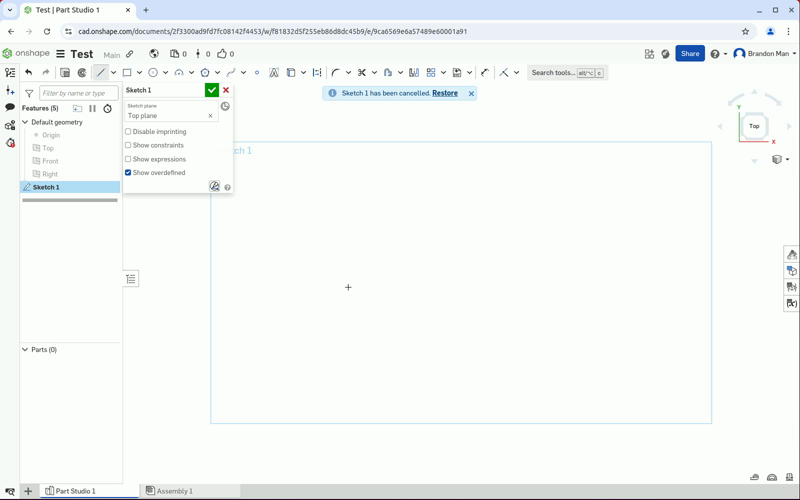
key_up(shift)
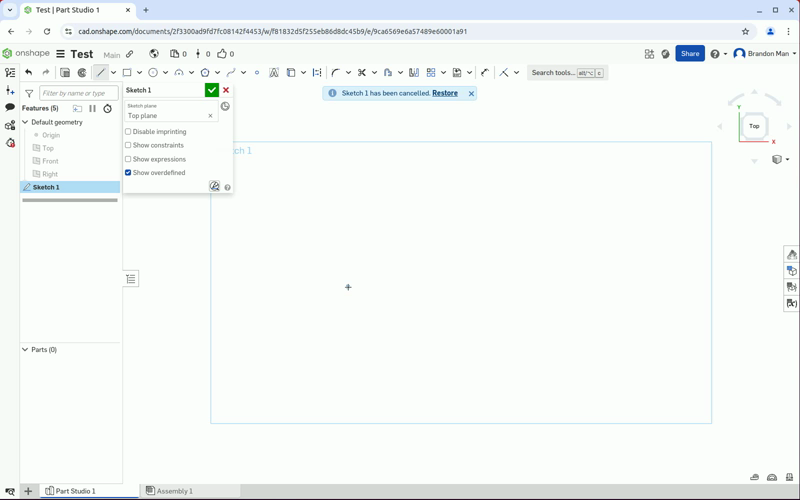
key_down(shift)
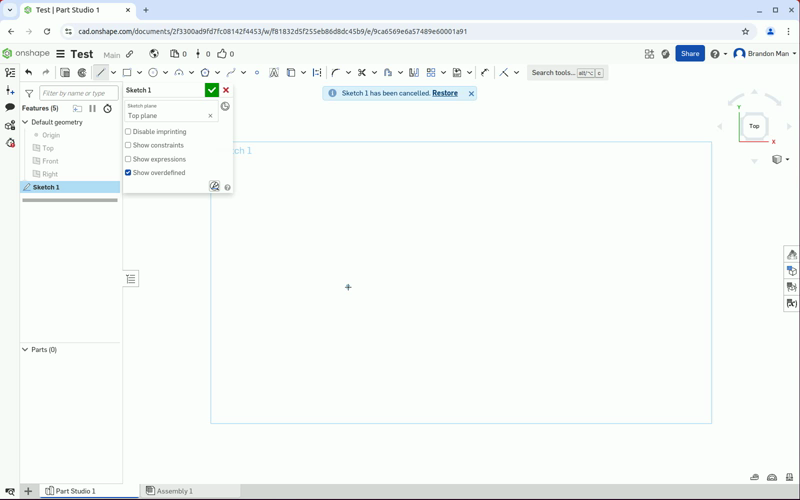
mouse_move(572, 286)
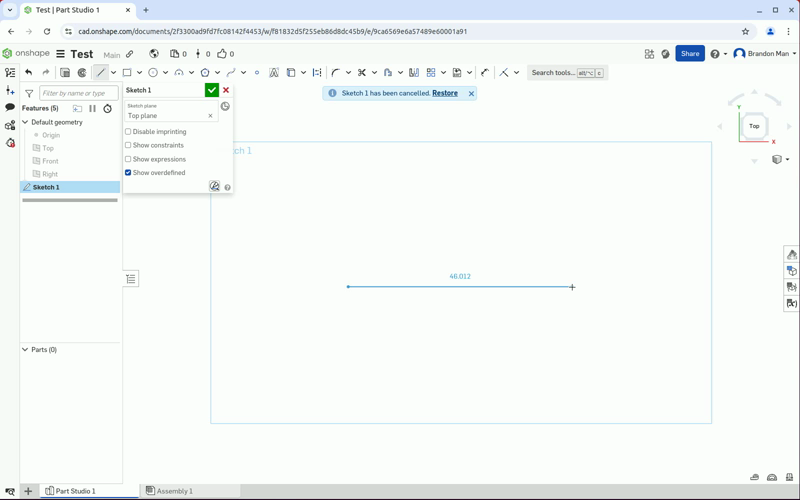
click(572, 286)
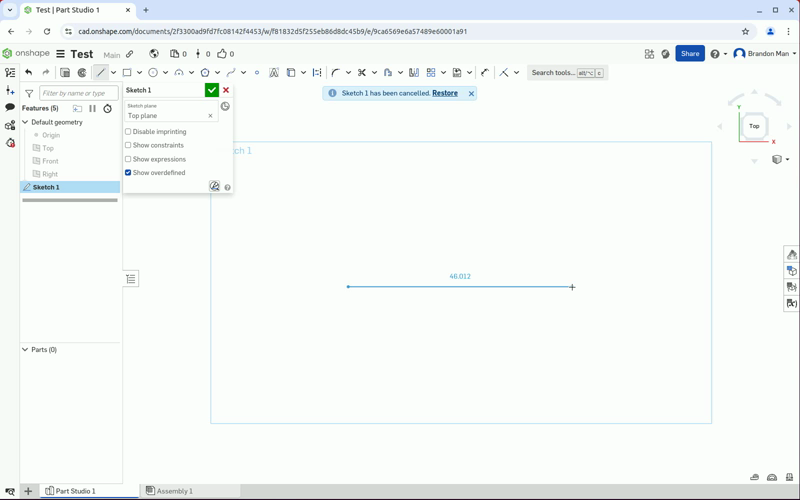
key_up(shift)
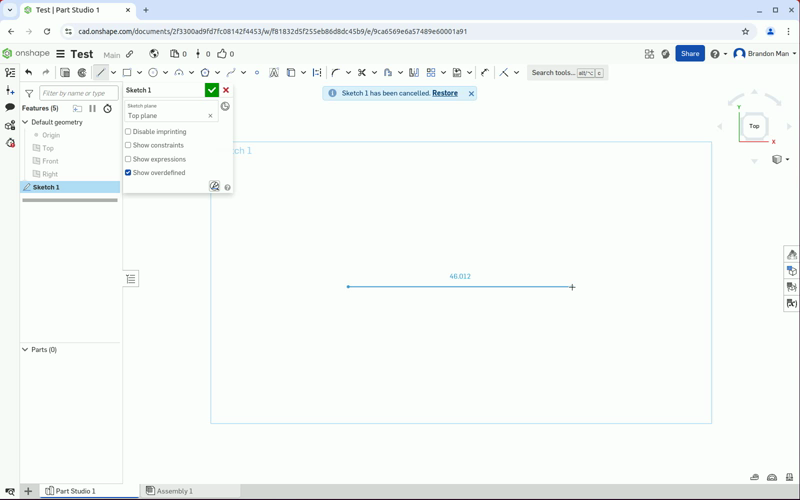
key_down(shift)
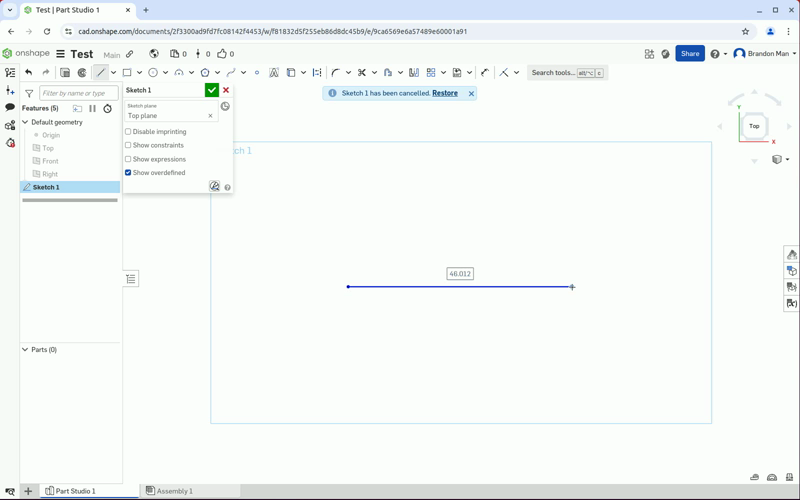
mouse_move(589, 286)
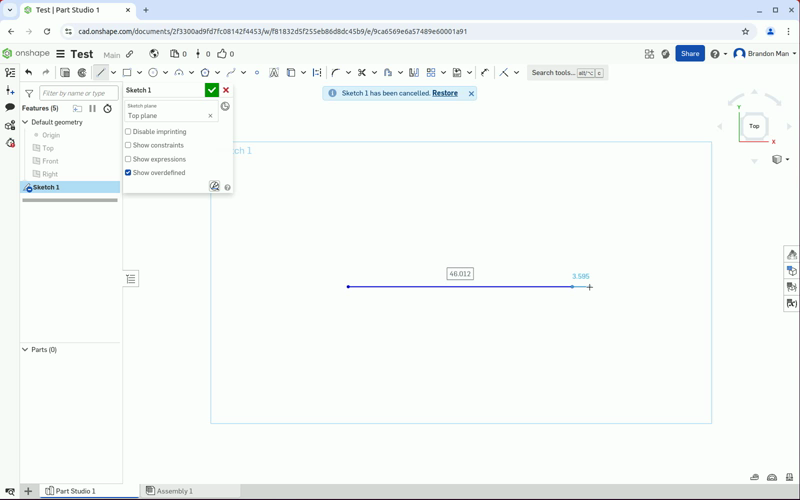
mouse_move(572, 279)
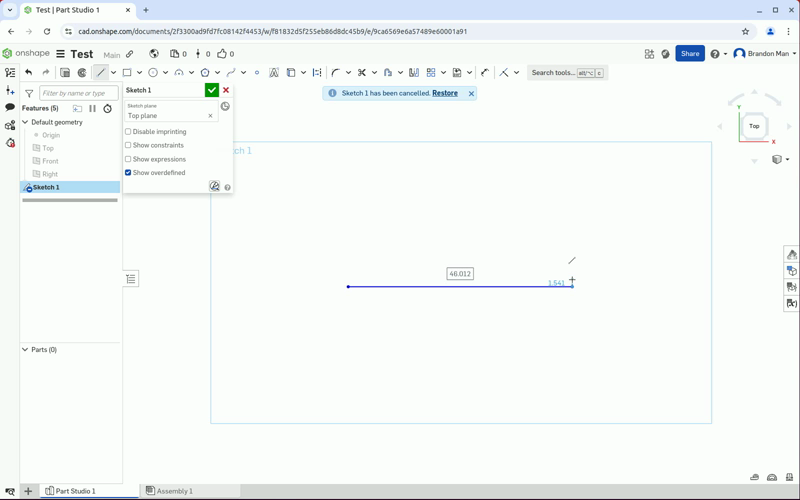
scroll(6)
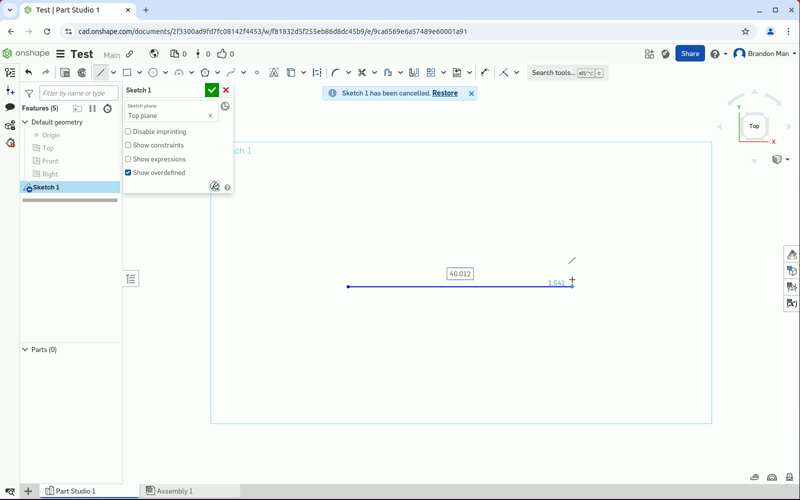
scroll(6)
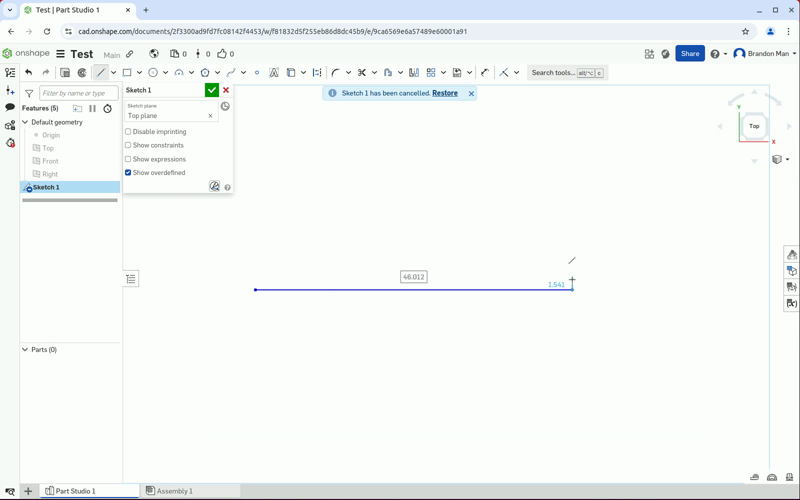
scroll(6)
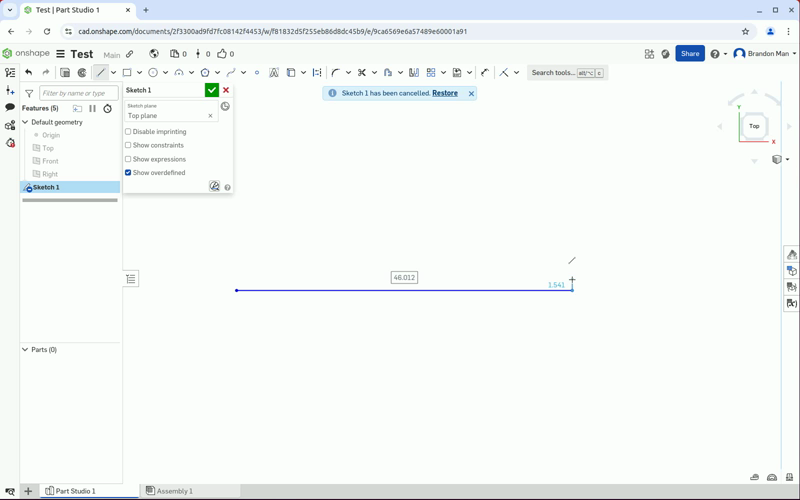
scroll(6)
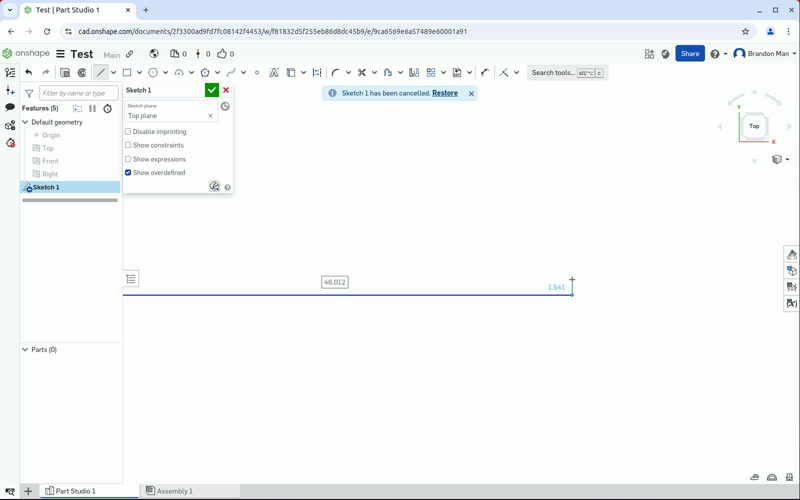
scroll(6)
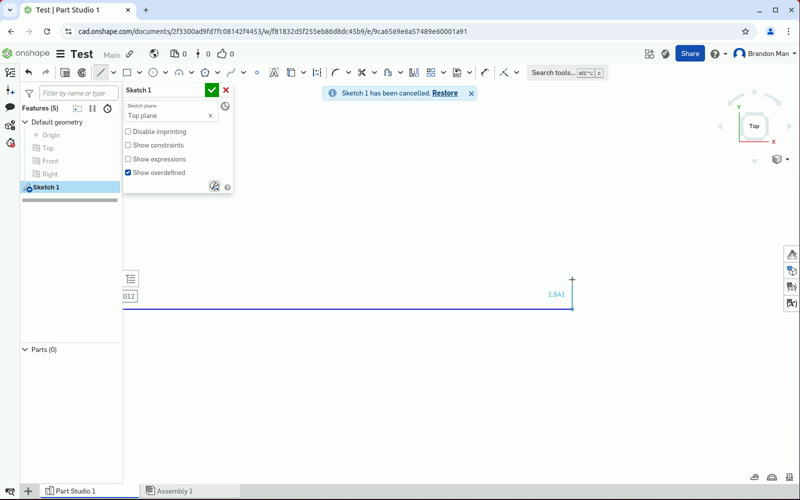
scroll(6)
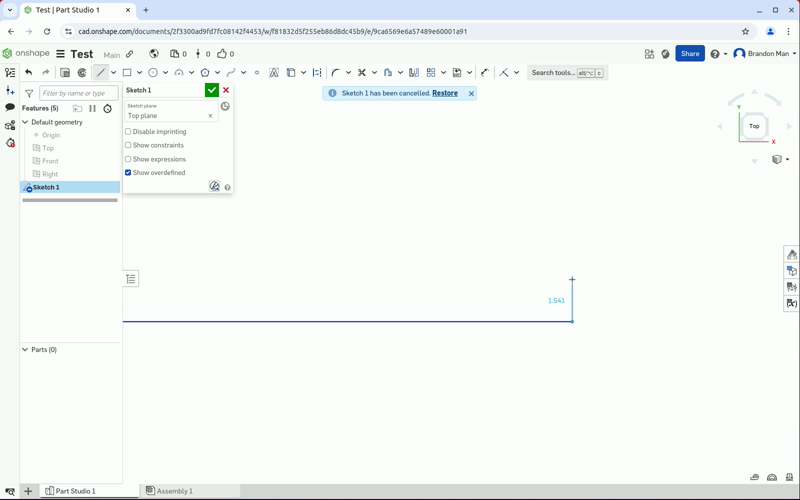
scroll(6)
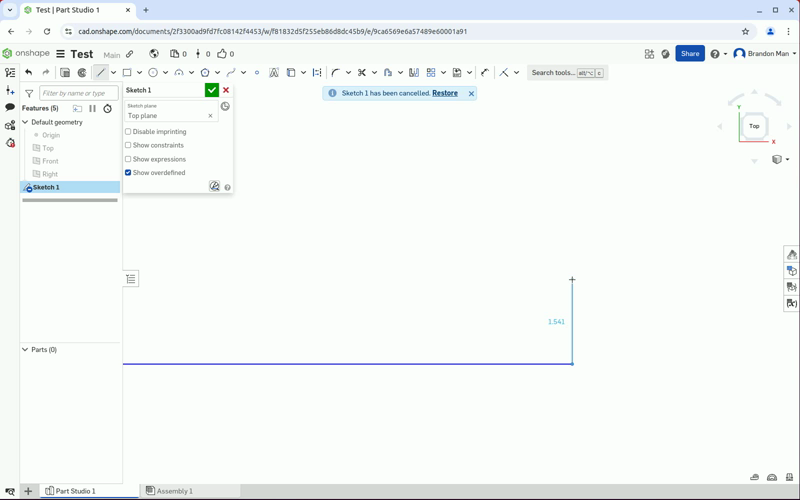
click(572, 279)
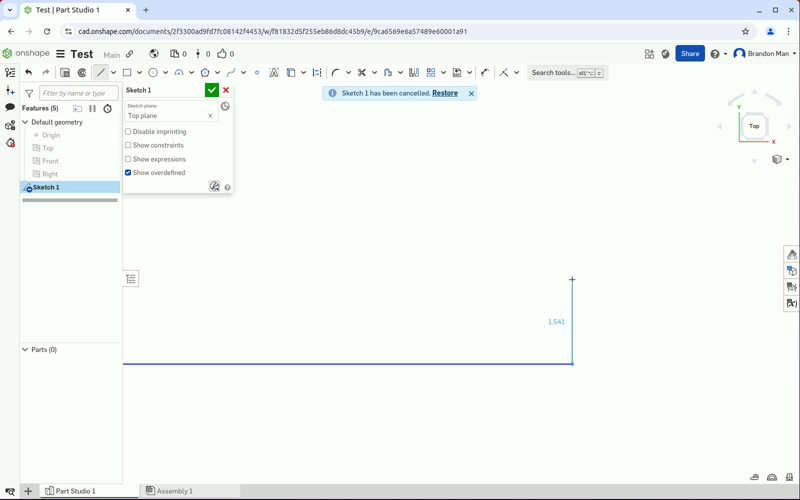
scroll(-6)
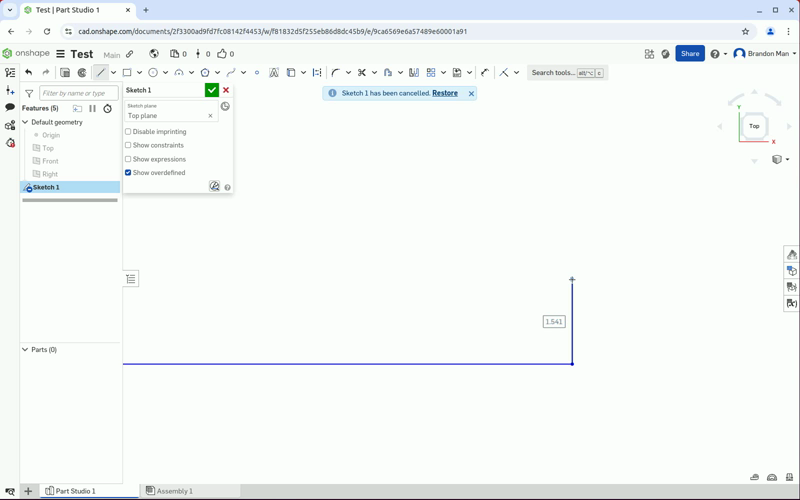
scroll(-6)
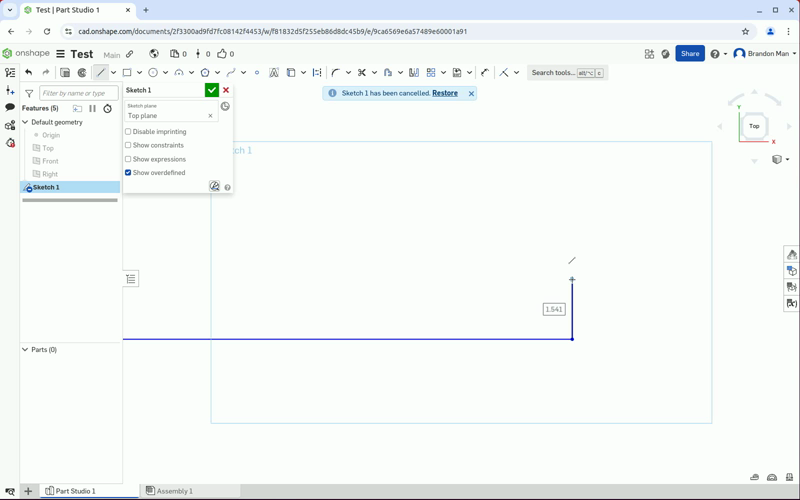
scroll(-6)
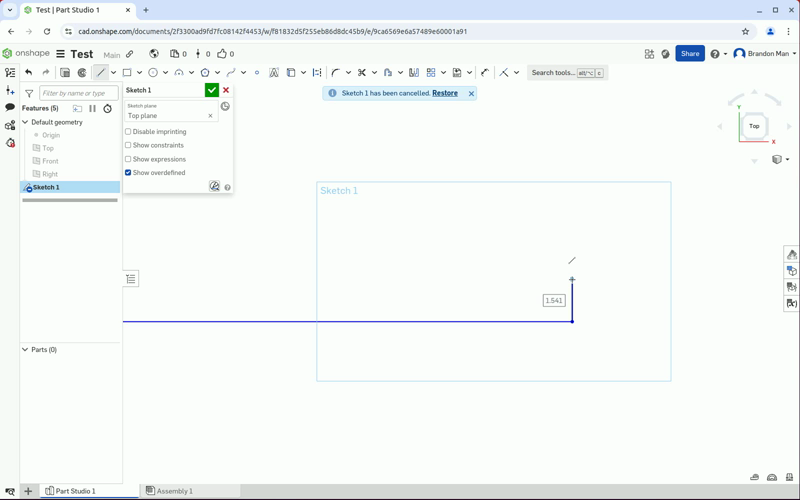
scroll(-6)
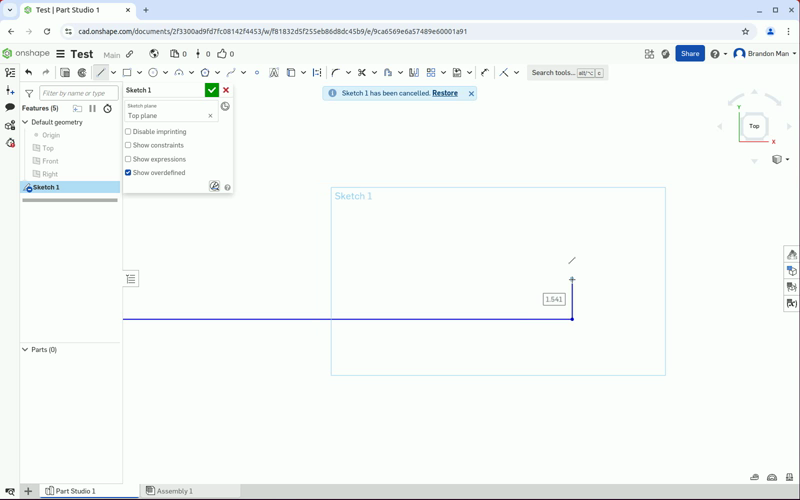
scroll(-6)
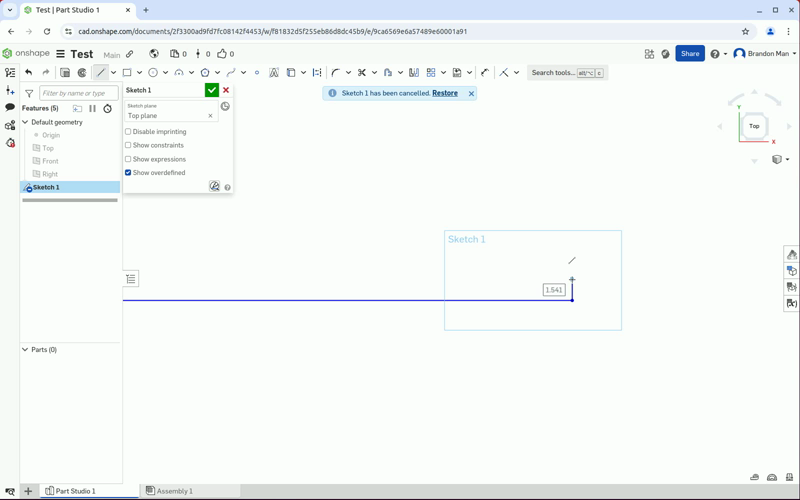
scroll(-6)
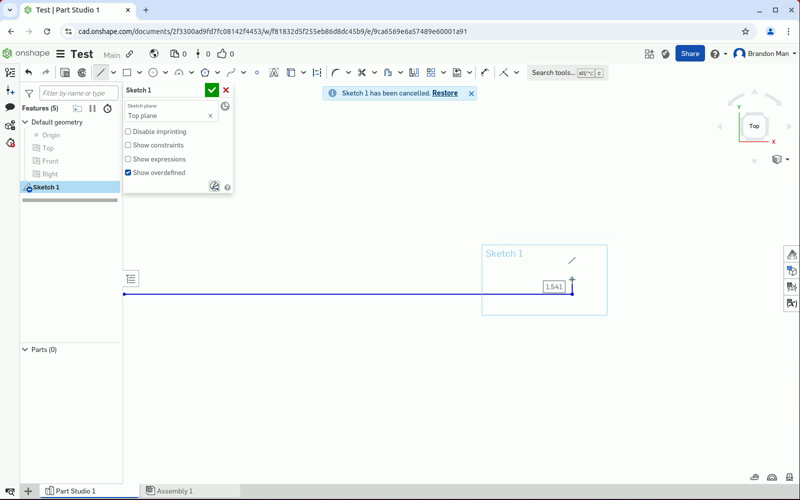
scroll(-6)
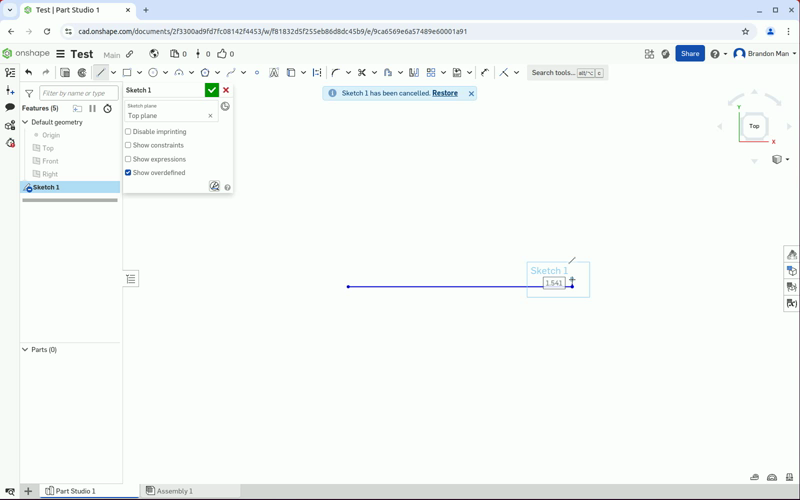
key_up(shift)
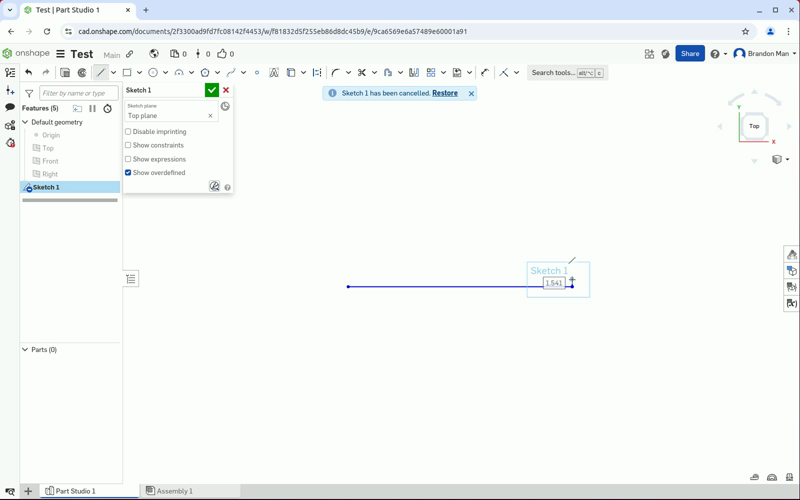
key_down(shift)
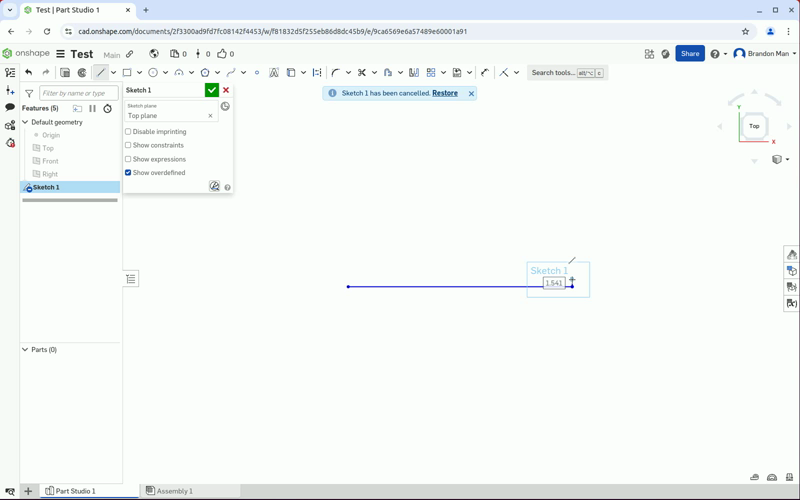
mouse_move(348, 279)
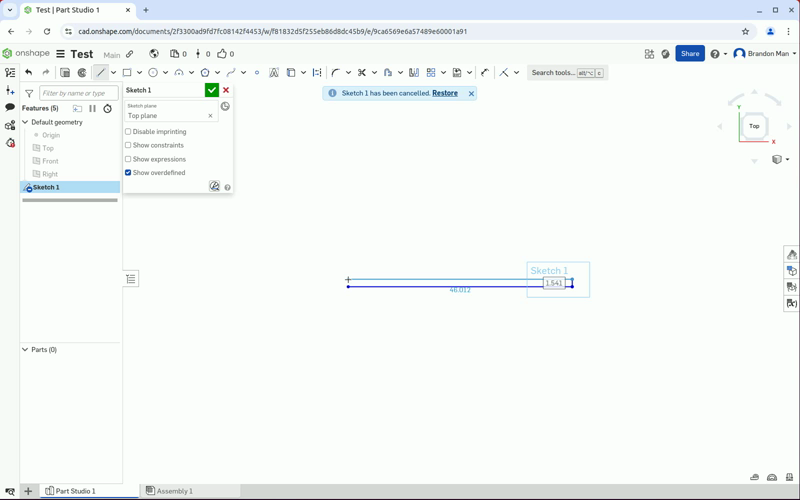
click(348, 279)
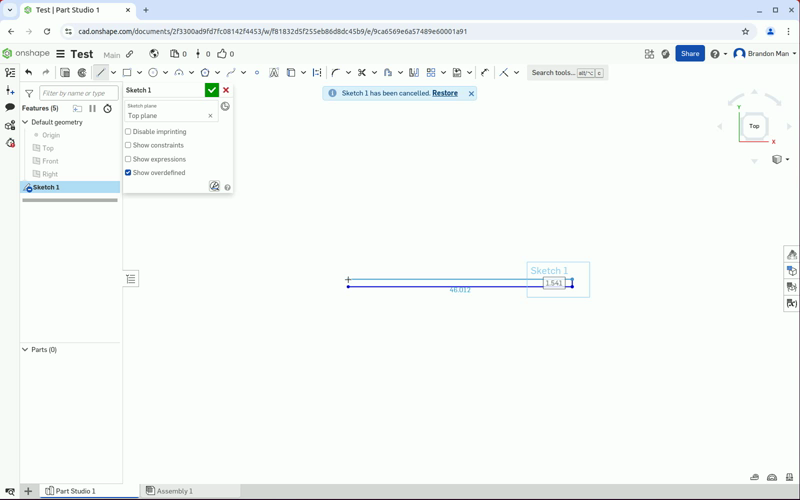
key_up(shift)
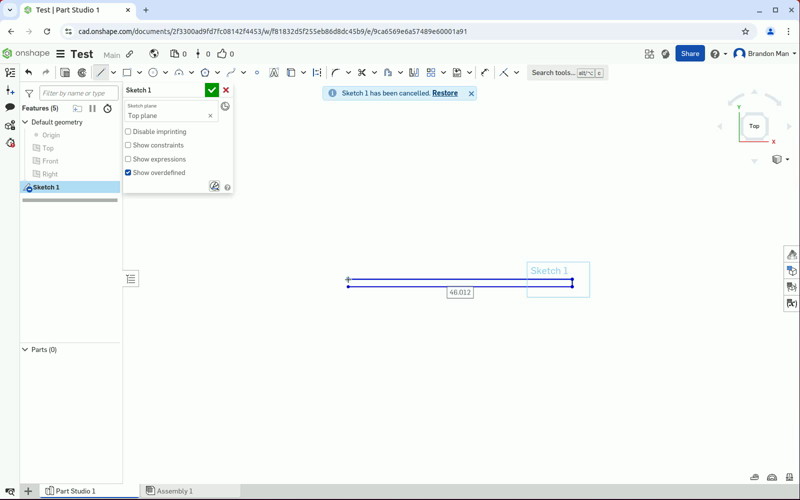
mouse_move(378, 279)
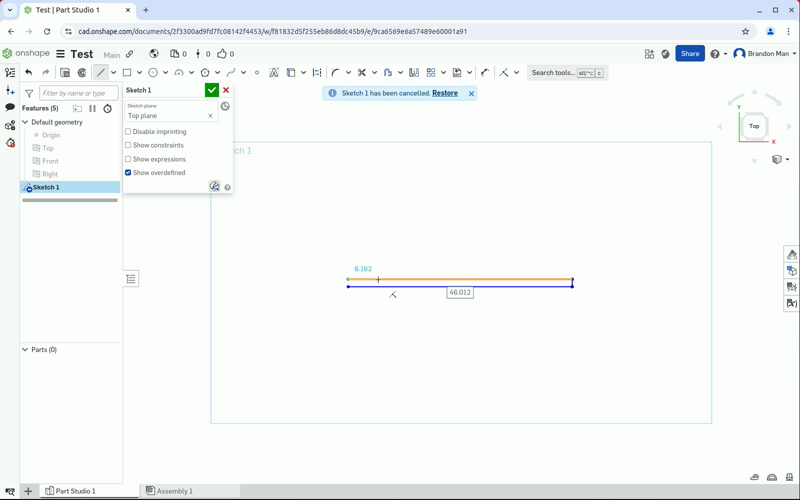
key_down(shift)
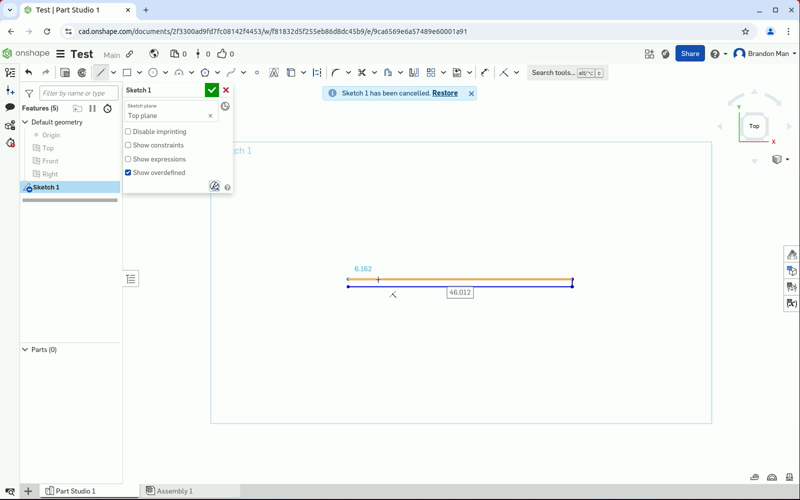
mouse_move(348, 286)
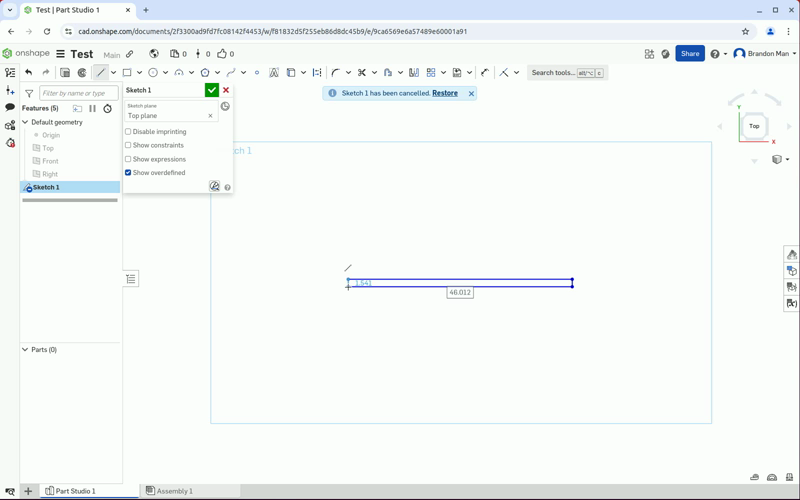
scroll(6)
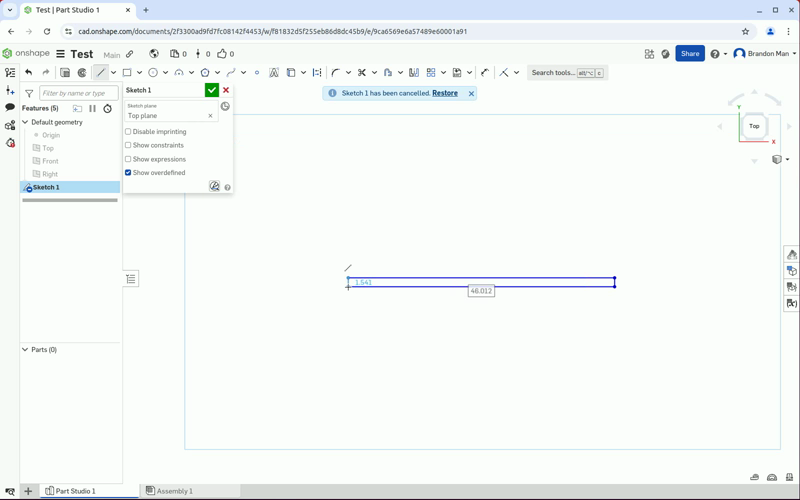
scroll(6)
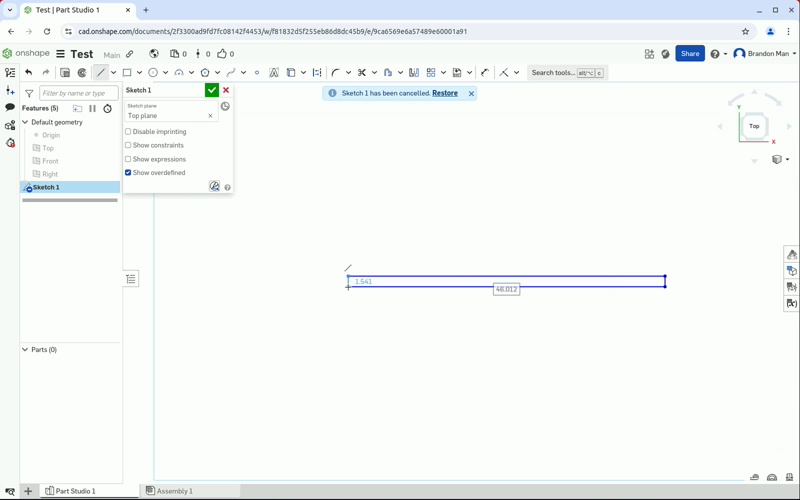
scroll(6)
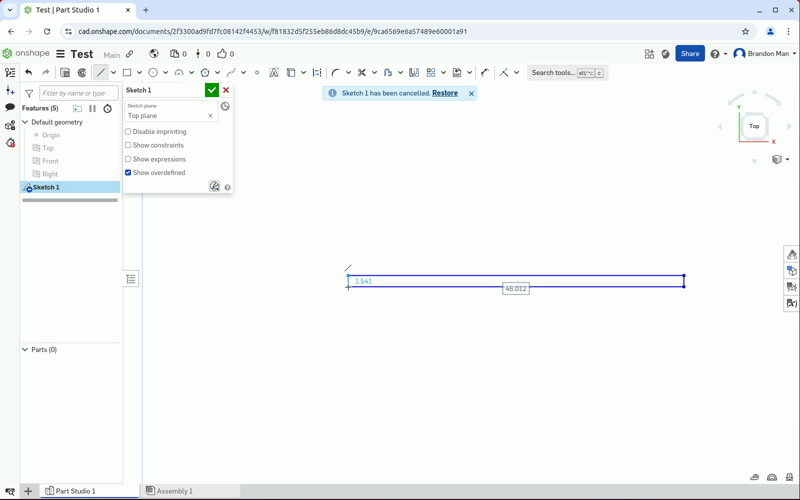
scroll(6)
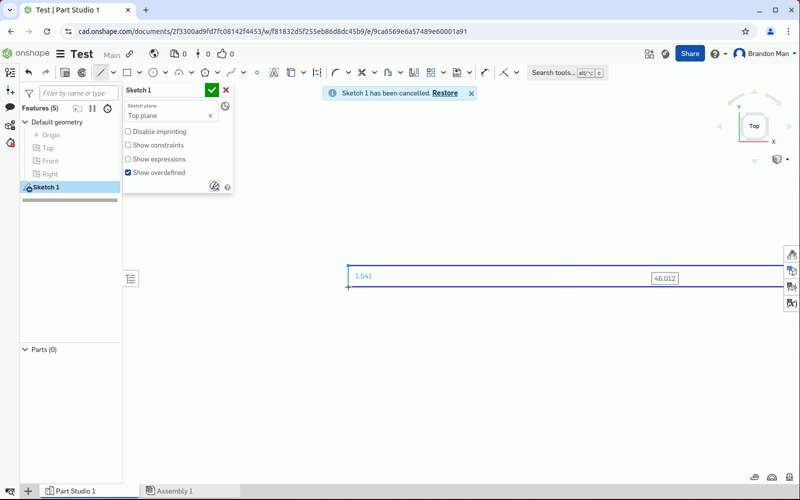
scroll(6)
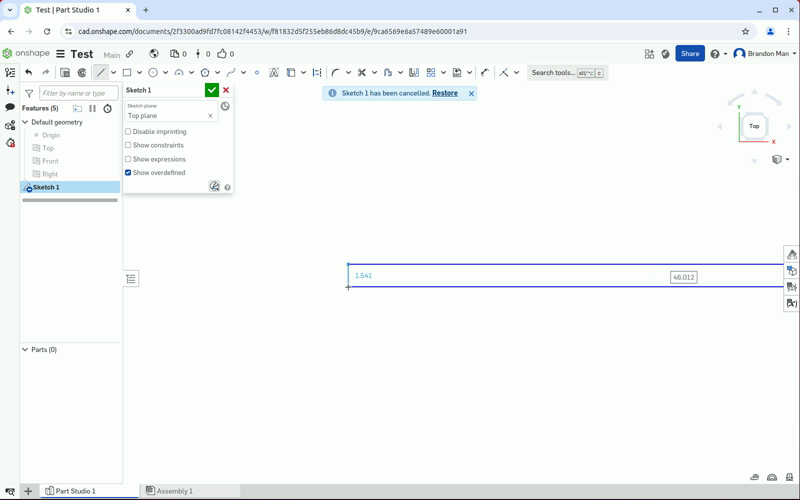
scroll(6)
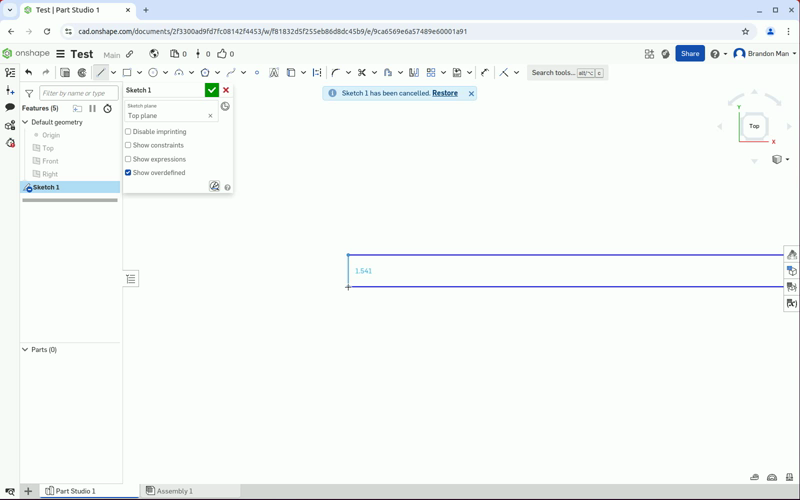
scroll(6)
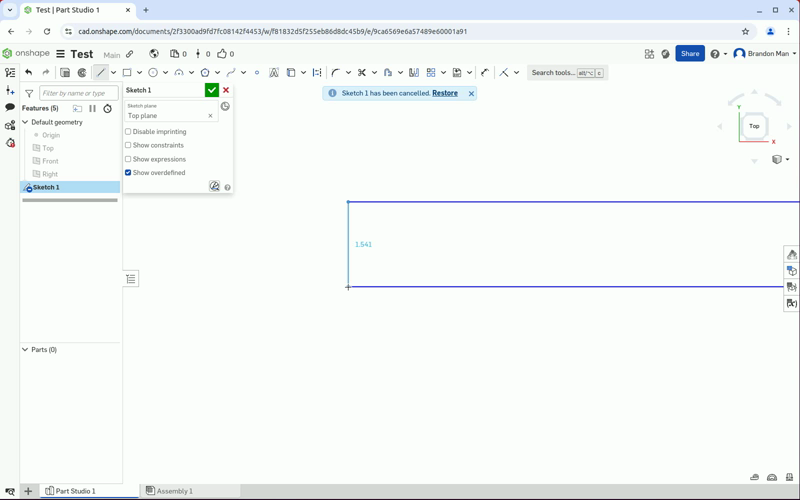
key_up(shift)
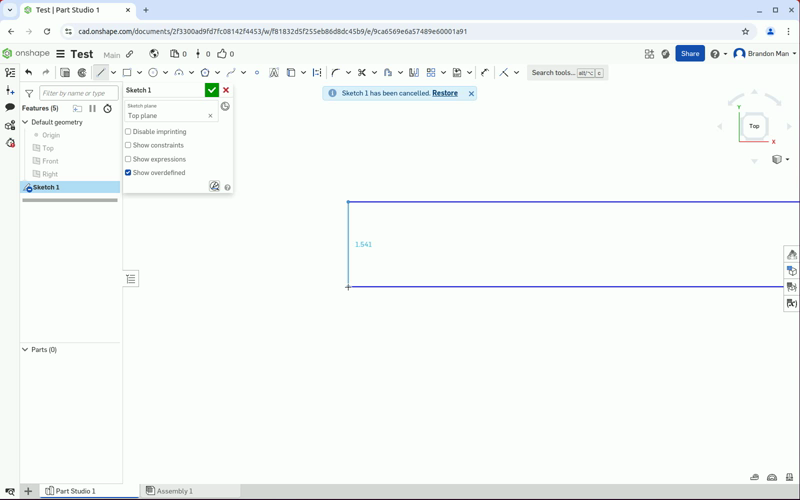
click(348, 286)
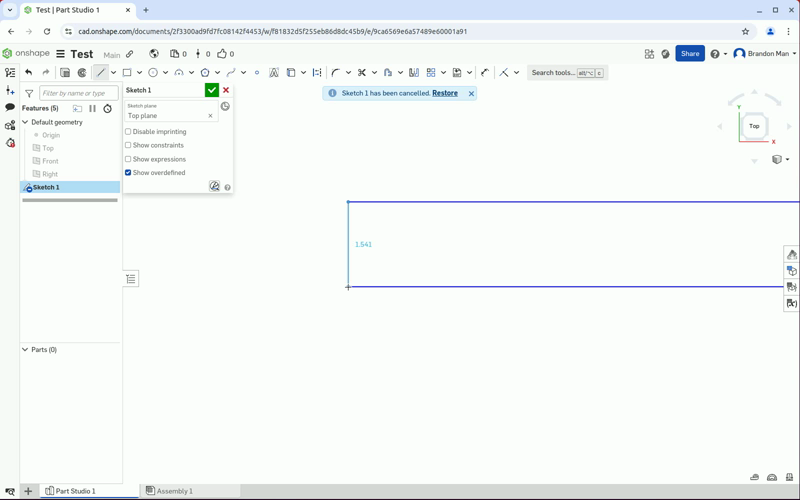
scroll(-6)
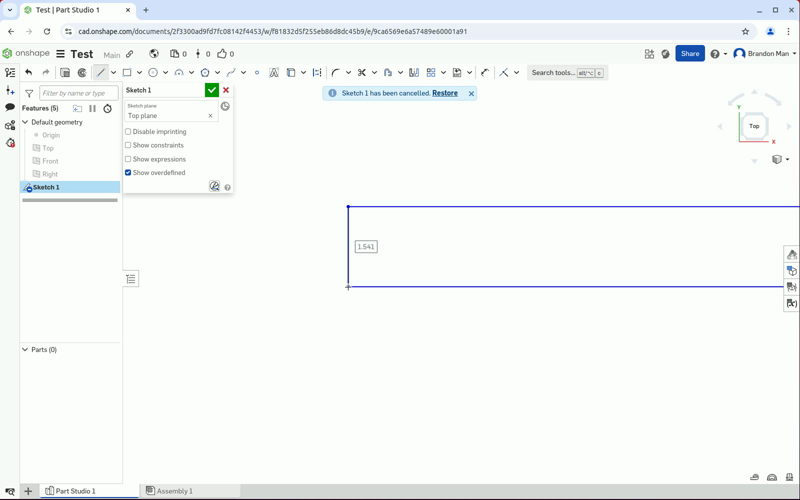
scroll(-6)
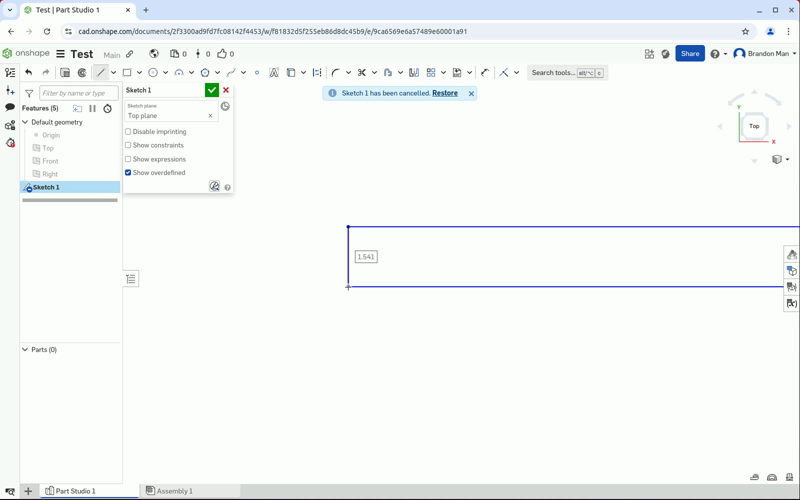
scroll(-6)
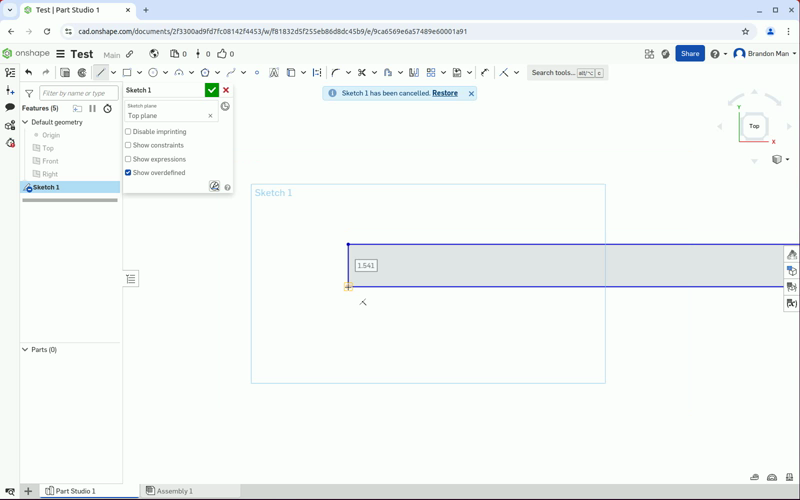
scroll(-6)
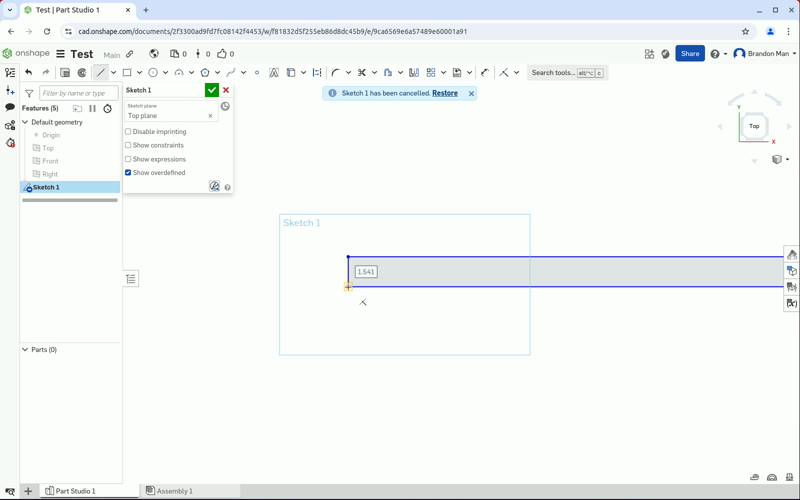
scroll(-6)
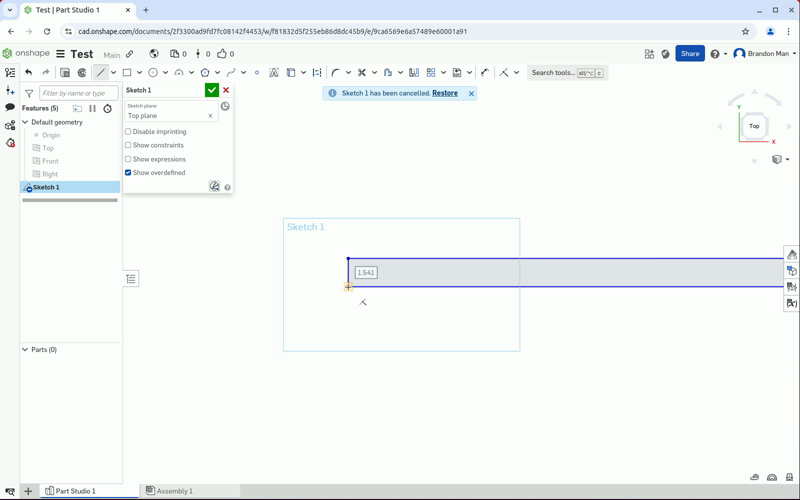
scroll(-6)
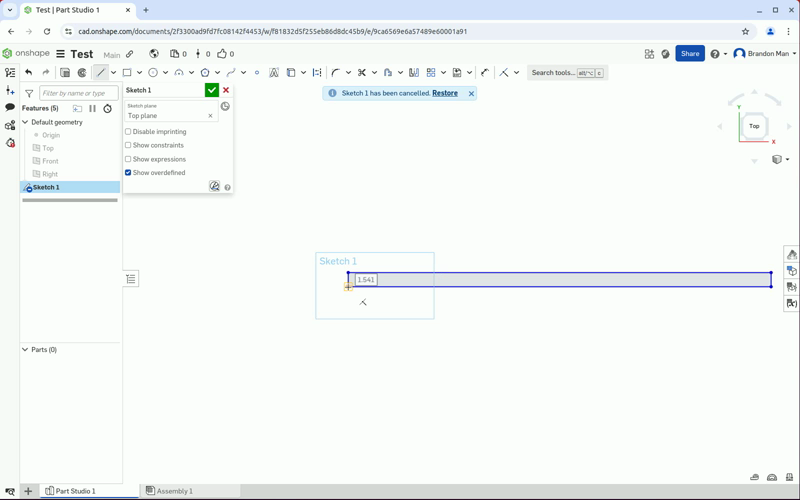
scroll(-6)
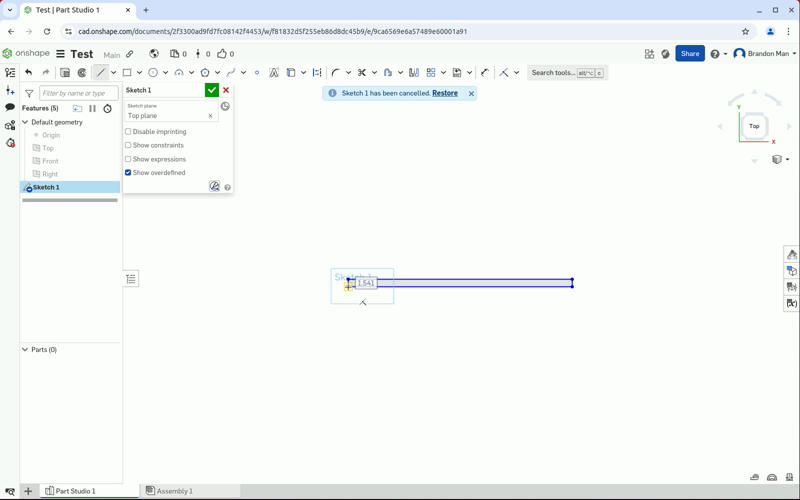
key(esc)
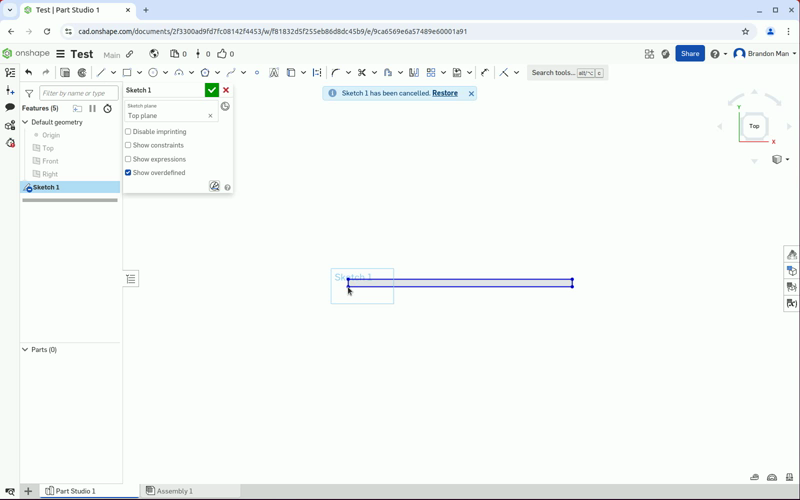
mouse_move(393, 281)
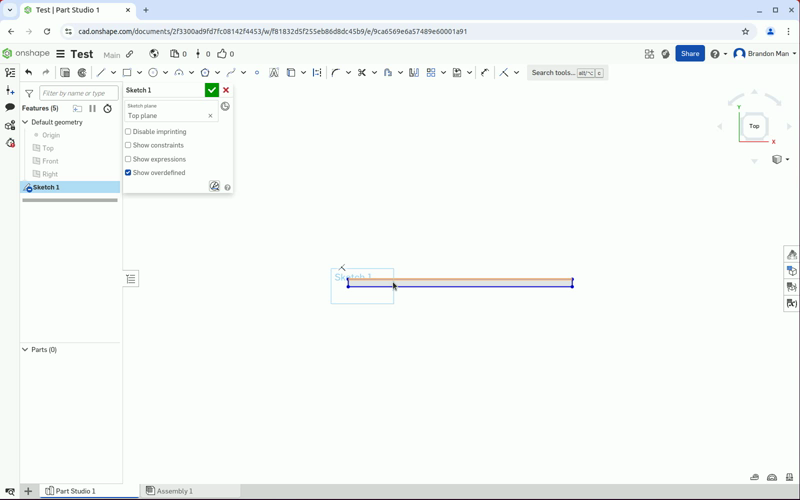
scroll(6)
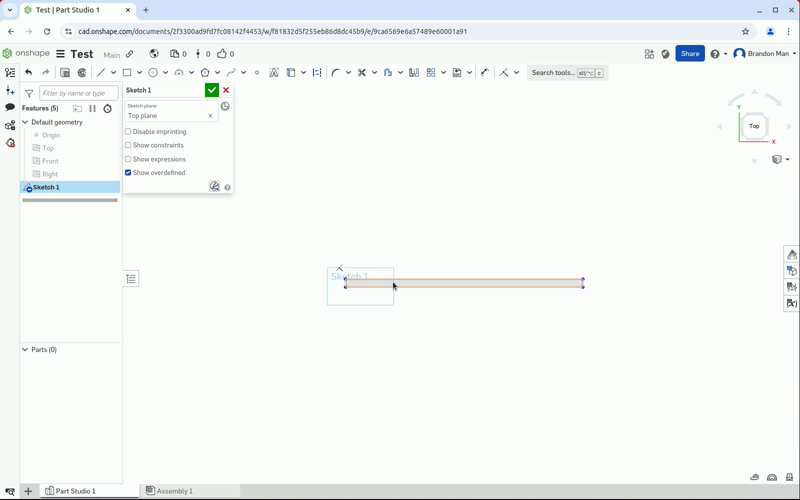
scroll(6)
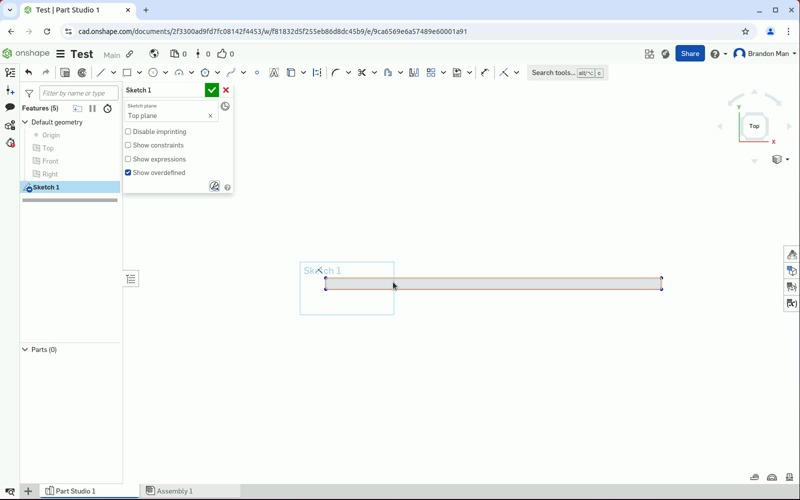
scroll(6)
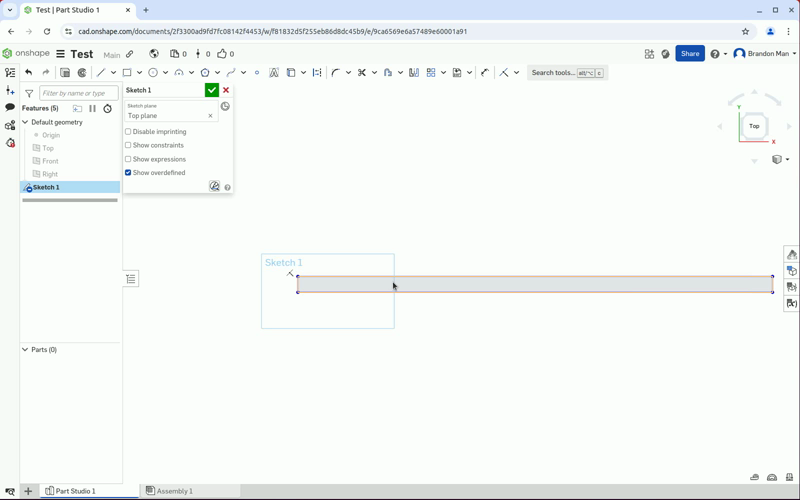
scroll(6)
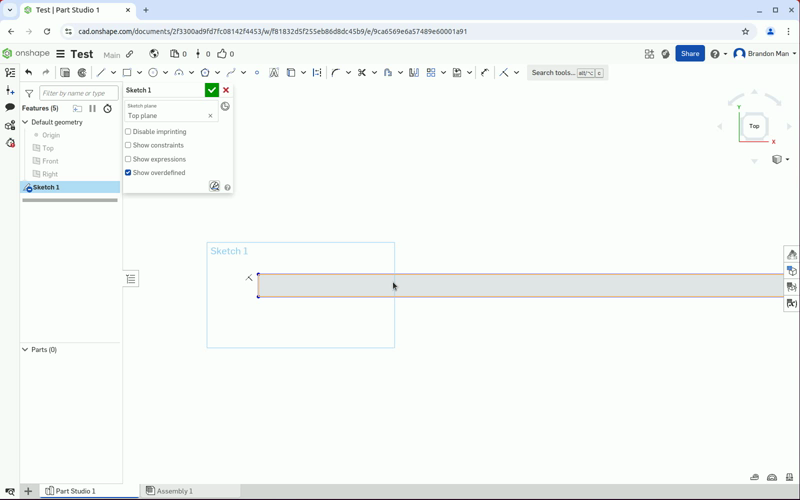
scroll(6)
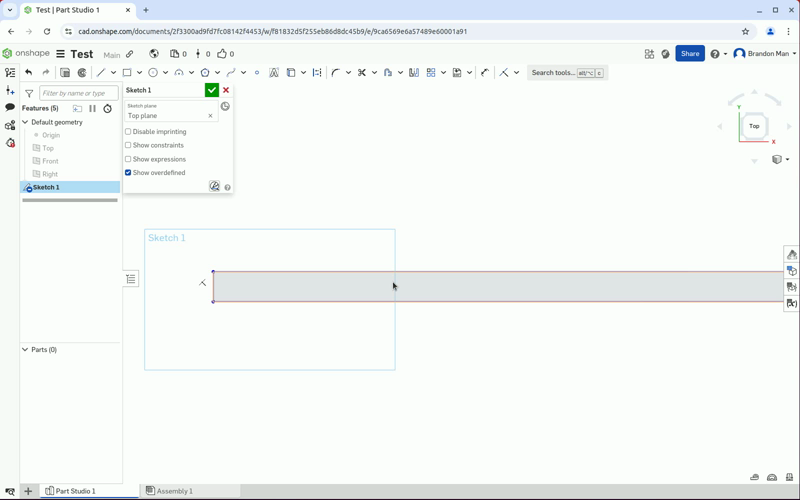
scroll(6)
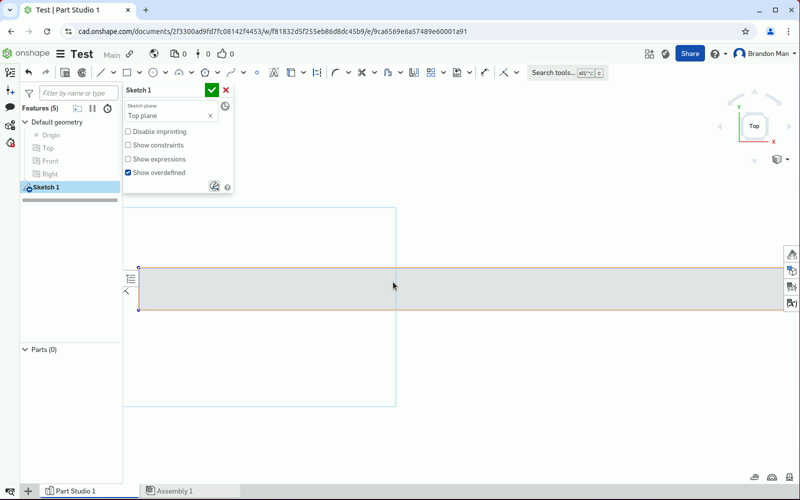
scroll(6)
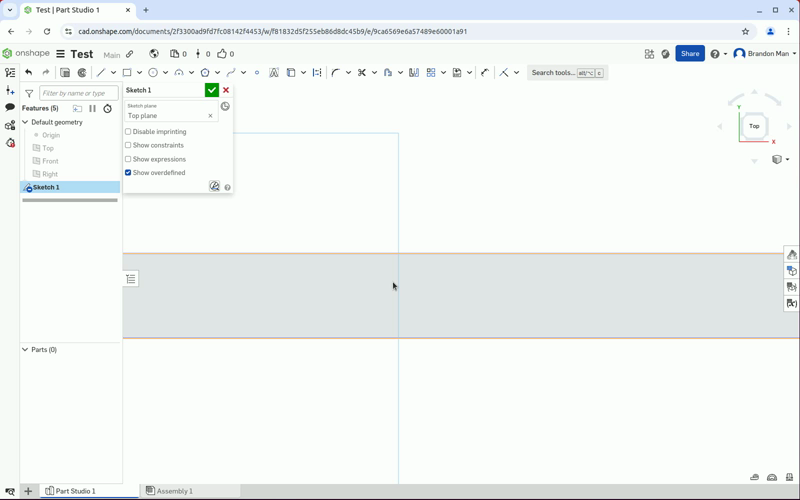
click(393, 281)
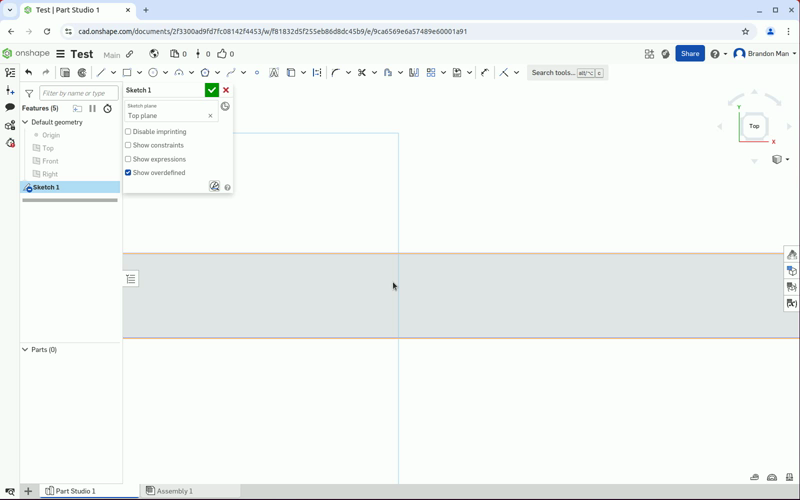
scroll(-6)
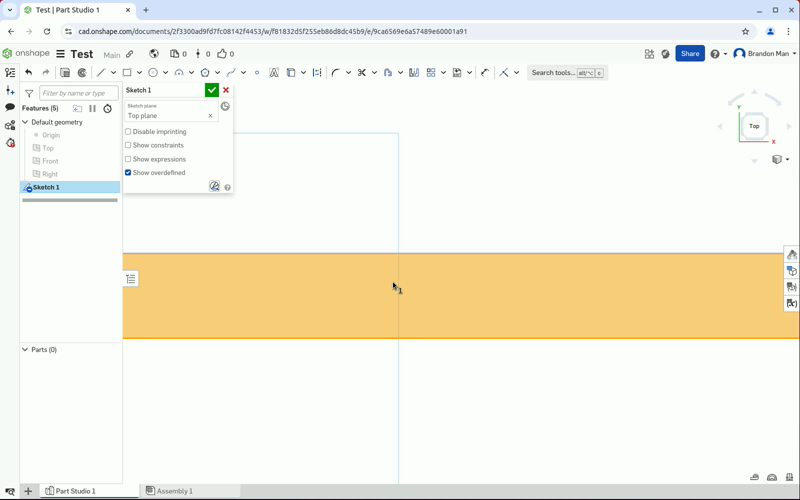
scroll(-6)
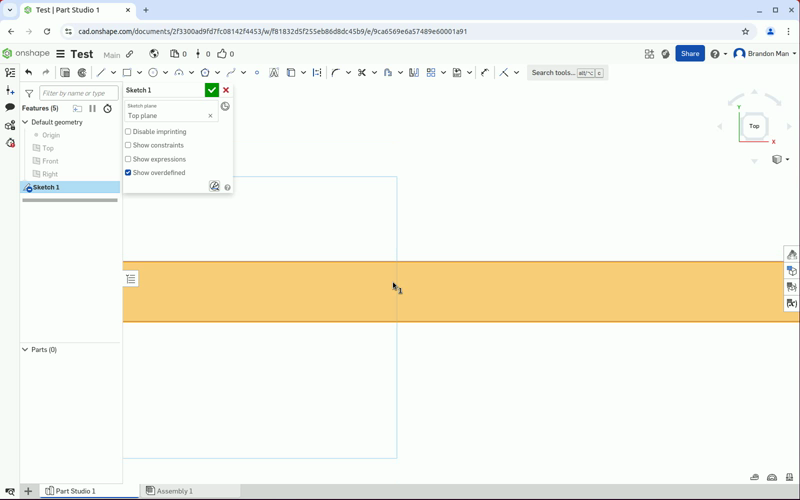
scroll(-6)
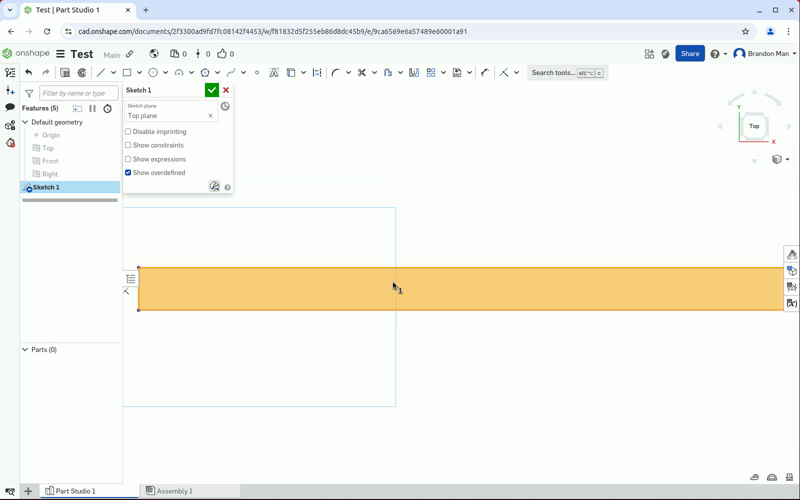
scroll(-6)
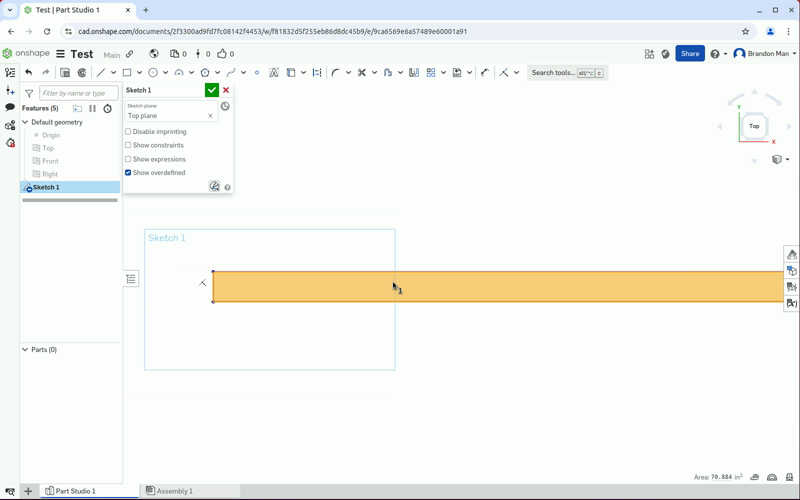
scroll(-6)
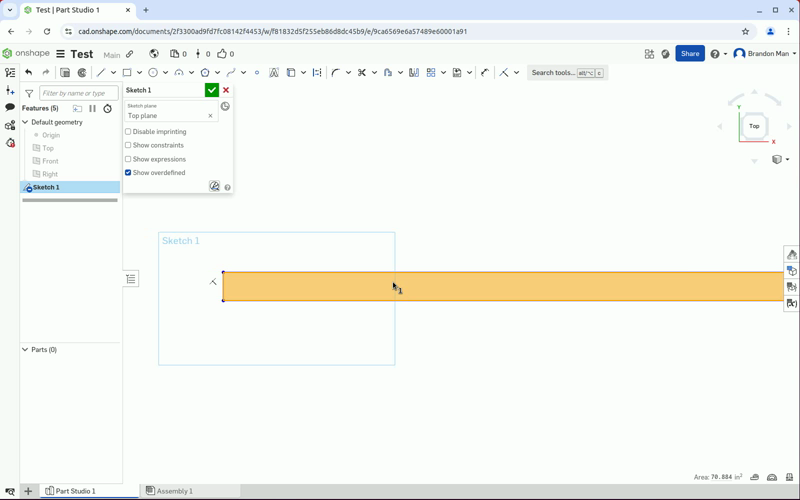
scroll(-6)
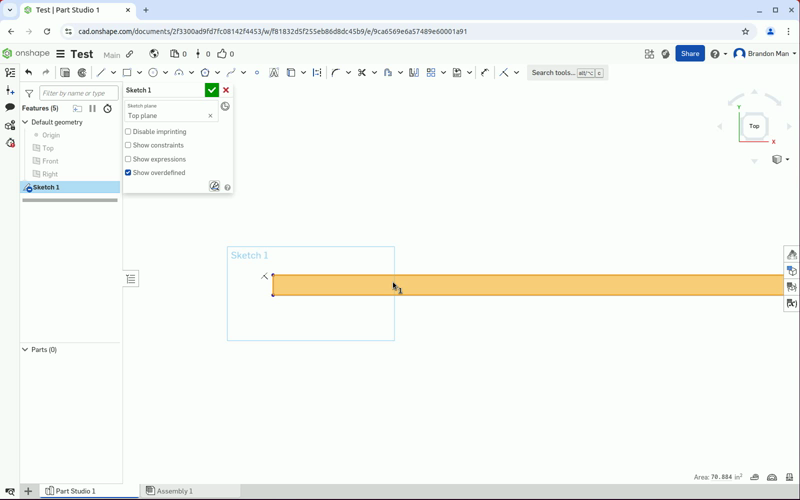
scroll(-6)
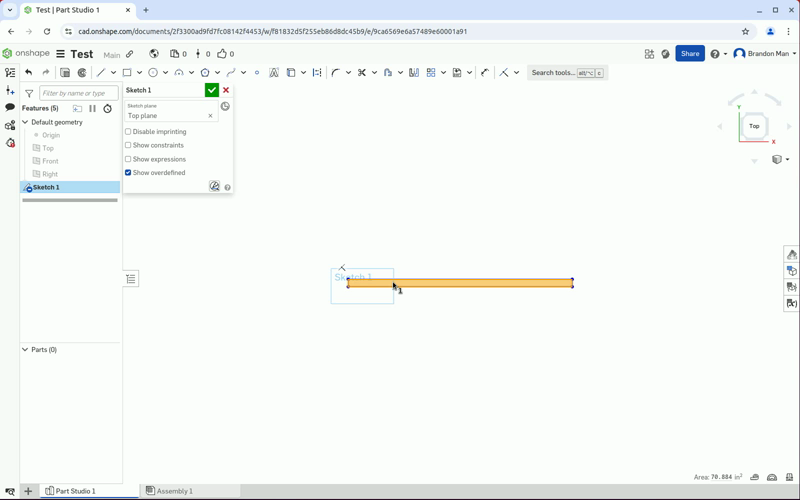
mouse_move(73, 352)
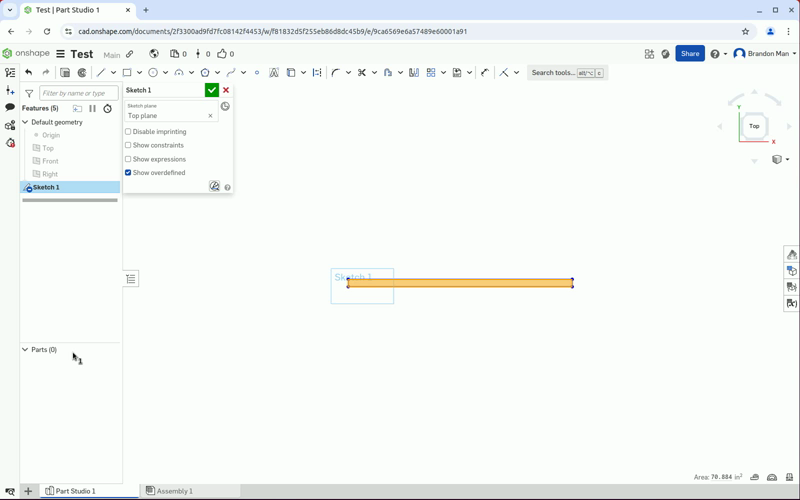
key(shift+y)
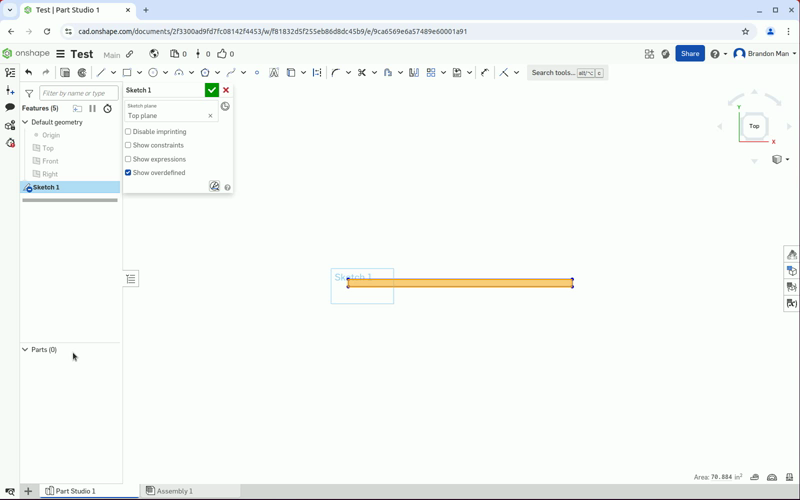
key(shift+e)
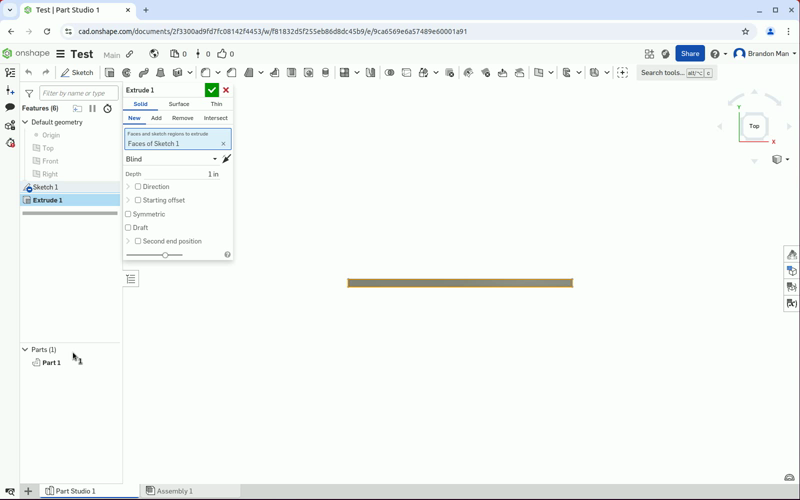
mouse_move(143, 106)
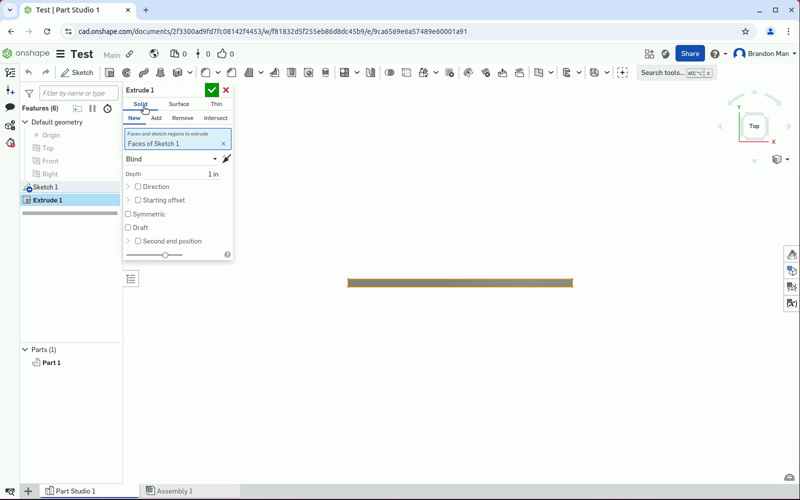
click(143, 106)
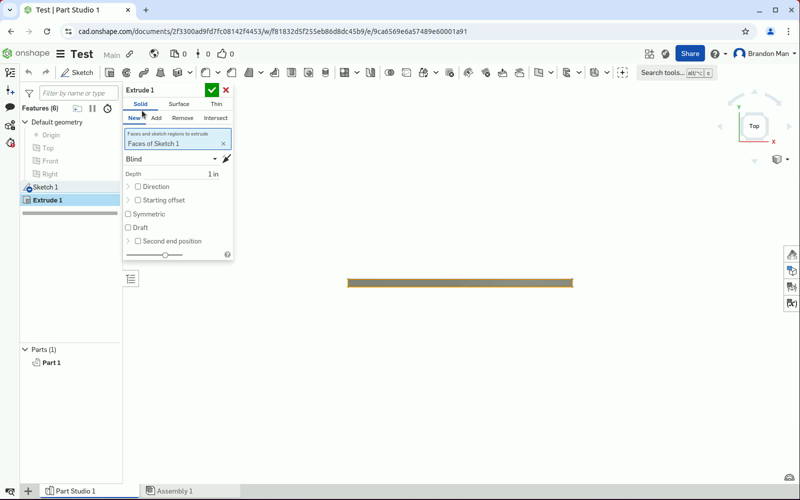
mouse_move(137, 120)
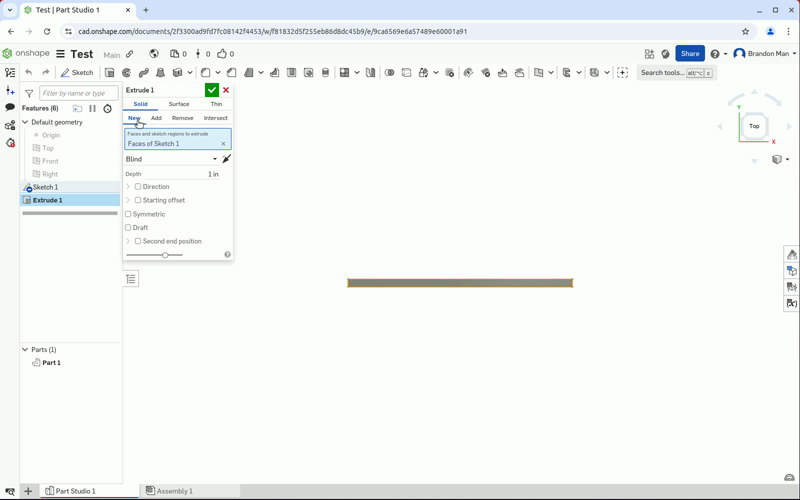
click(137, 120)
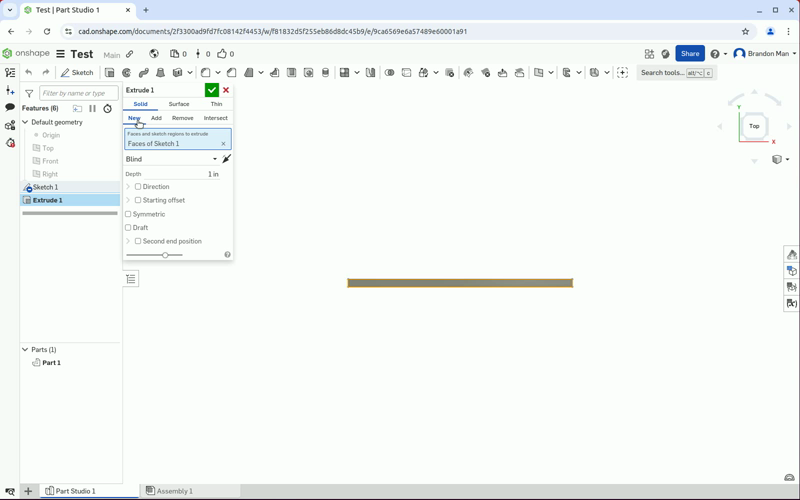
key(tab, 4)
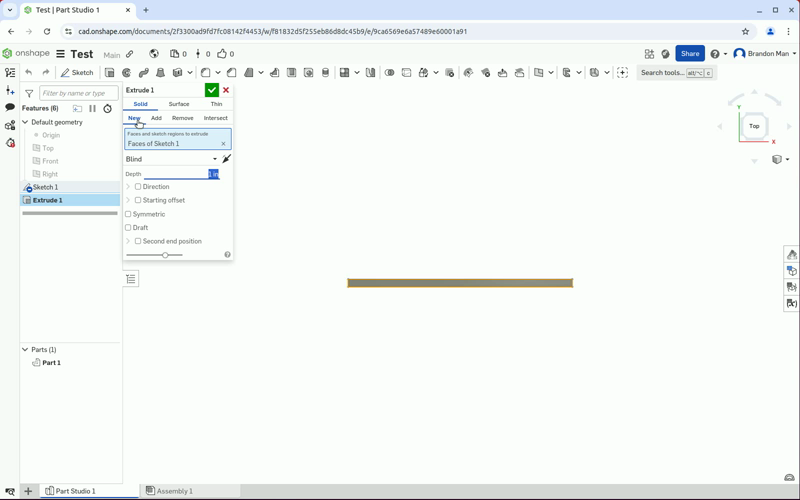
text(0.482)
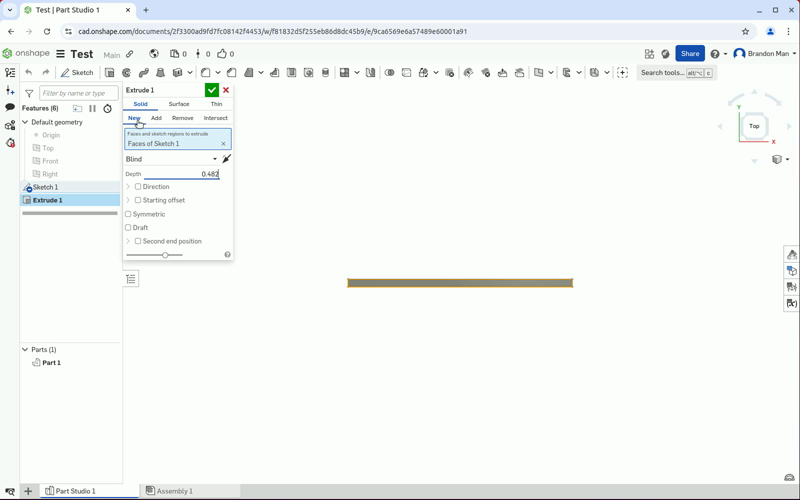
key(tab, 3)
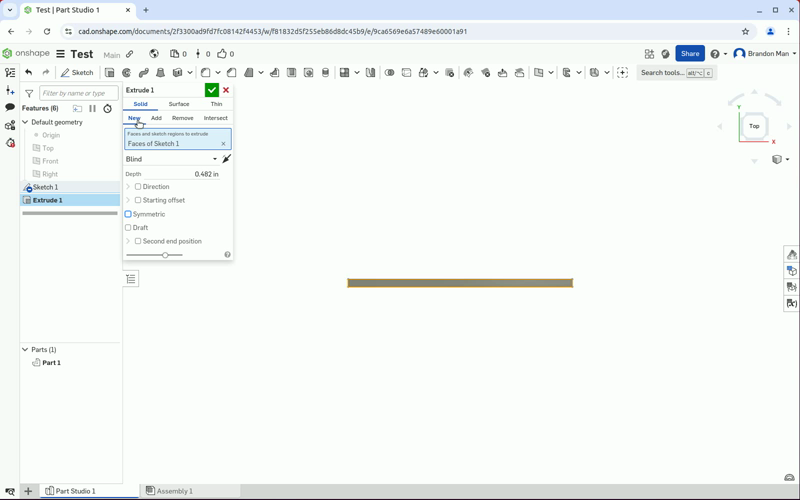
key(space)
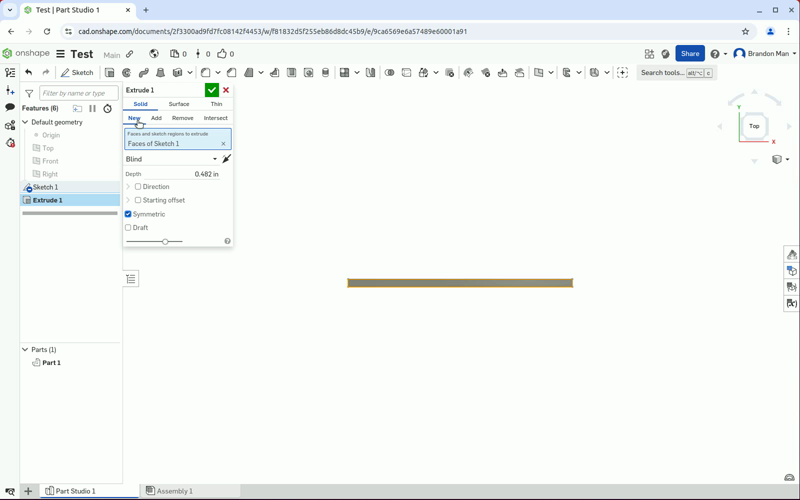
key(enter)
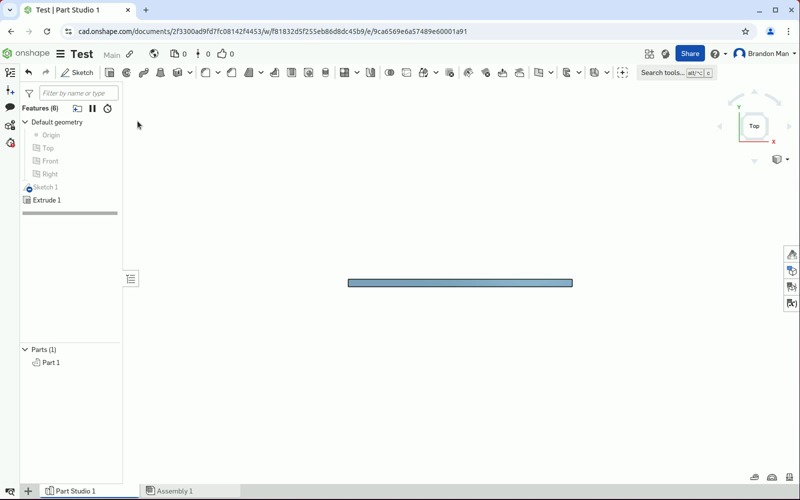
key(shift+h)
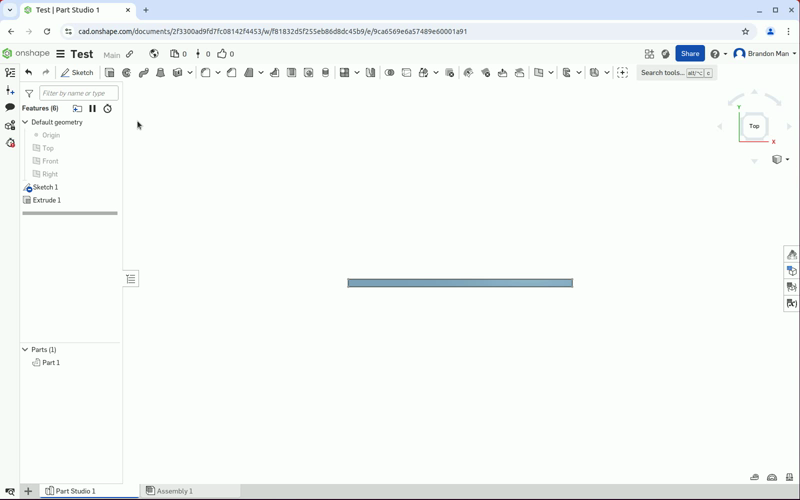
key(shift+h)
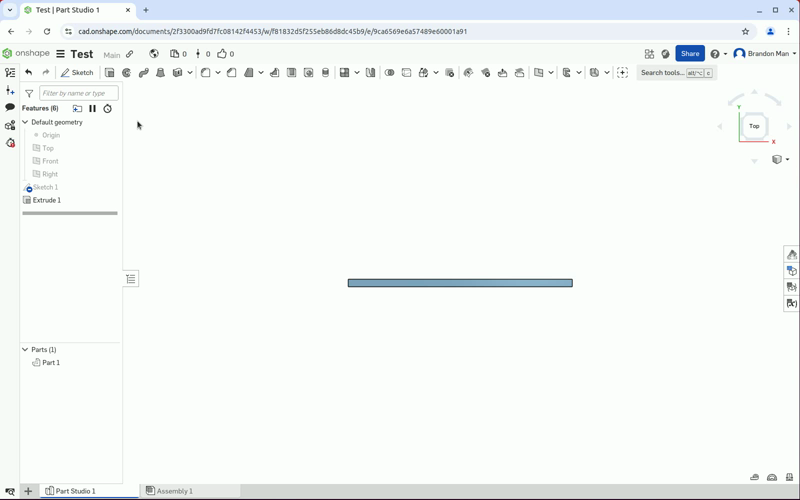
mouse_move(73, 189)
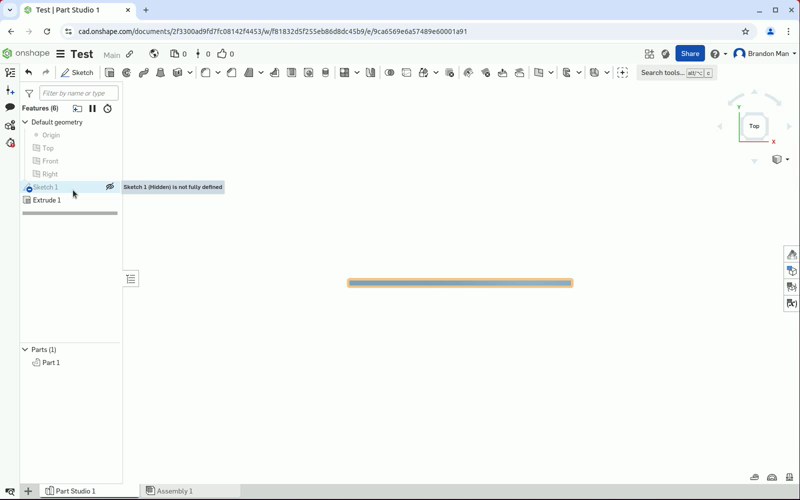
click(73, 189)
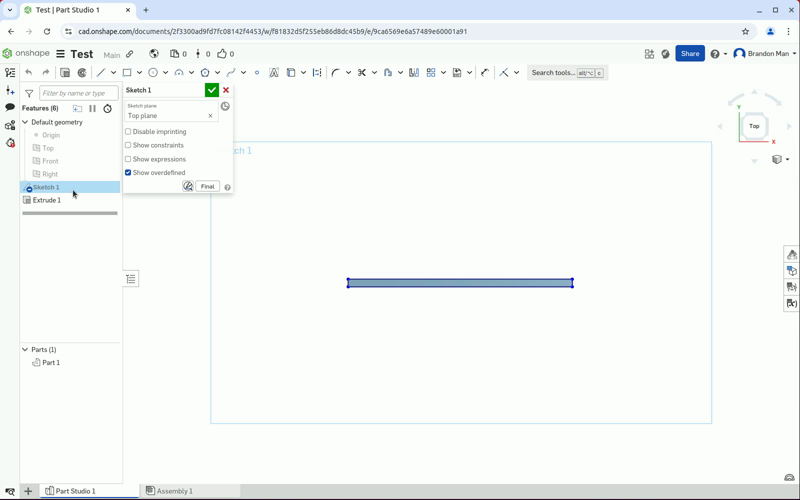
mouse_move(229, 92)
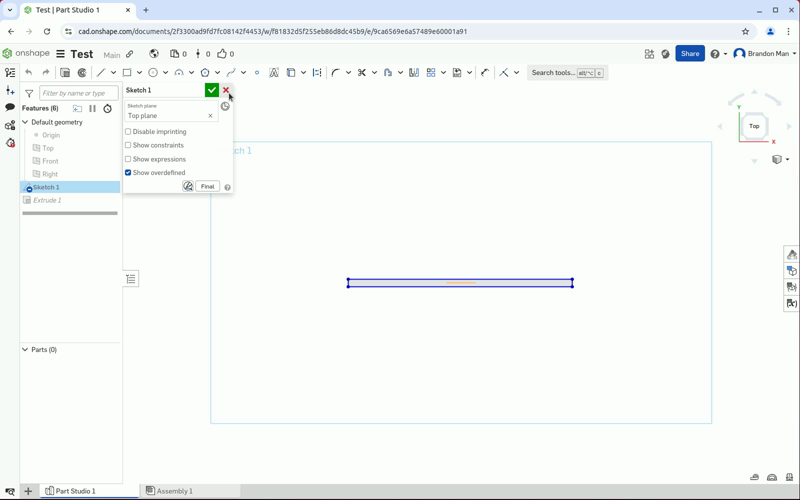
click(229, 92)
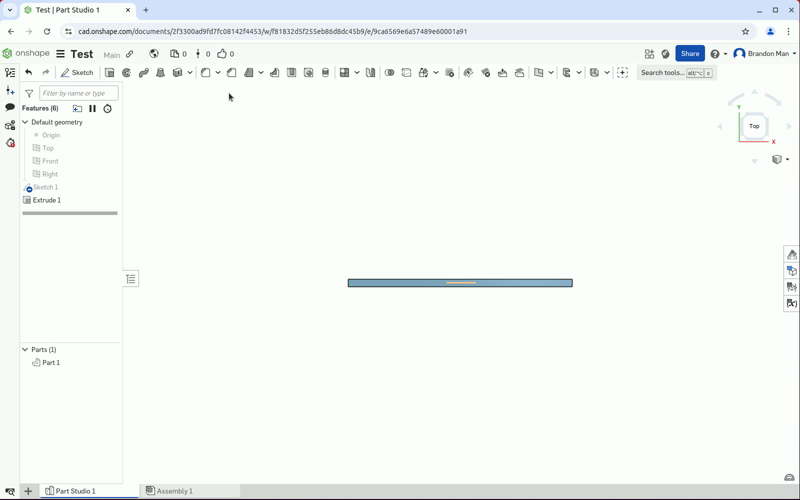
mouse_move(73, 352)
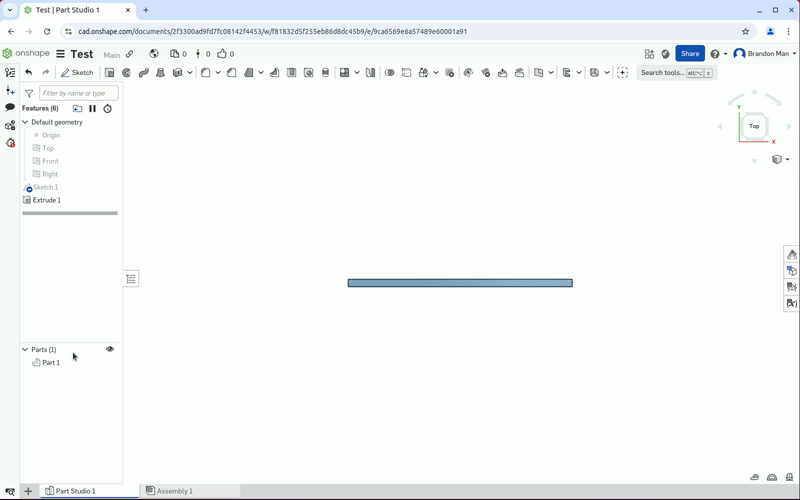
key(y)
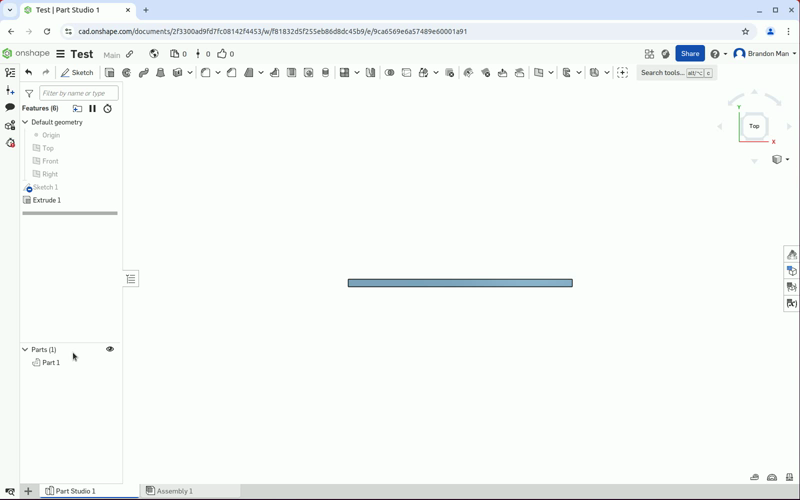
key(shift+p)
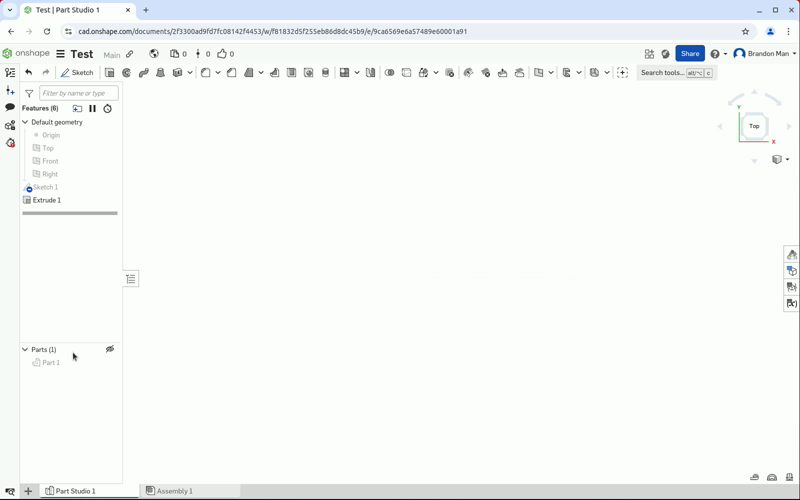
key(space)
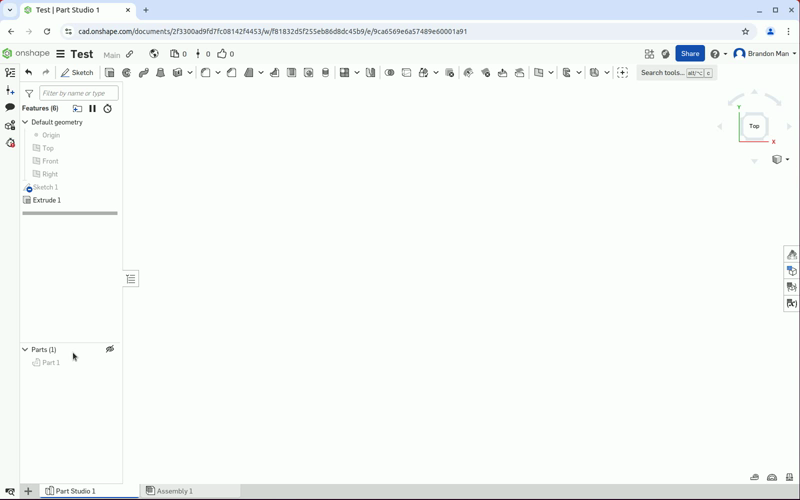
key_down(shift)
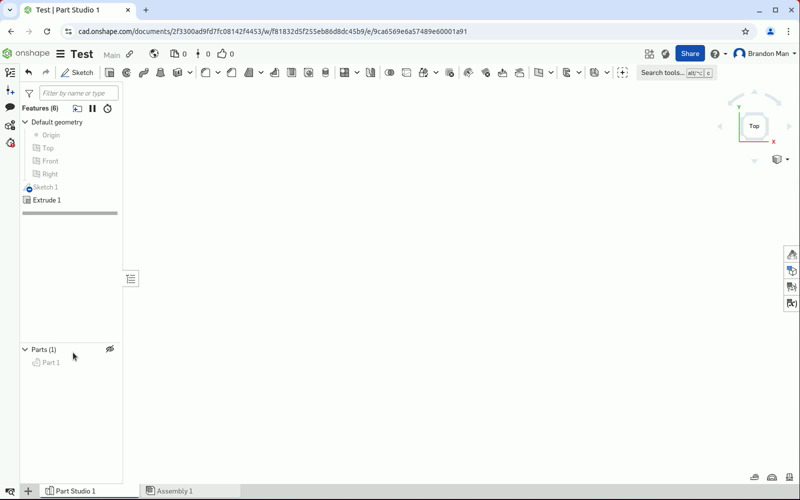
key(up)
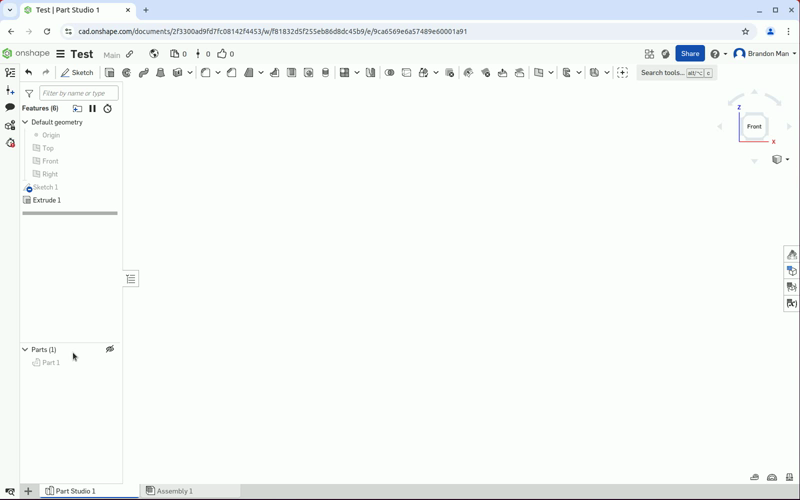
key_up(shift)
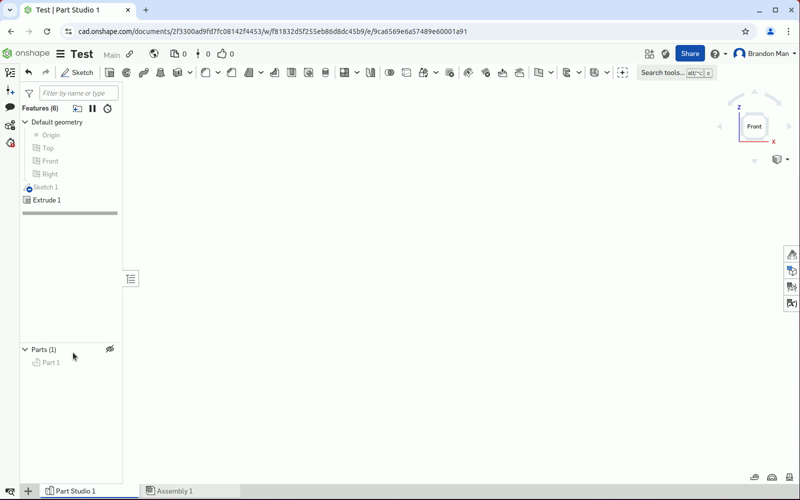
key(space)
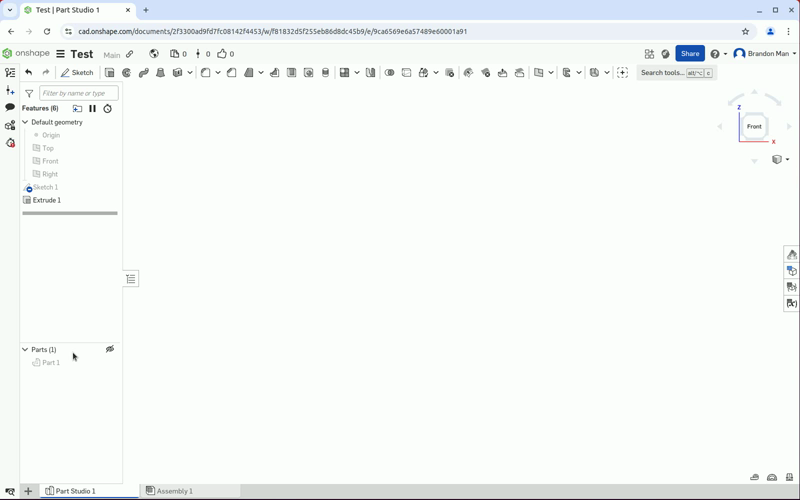
key_down(shift)
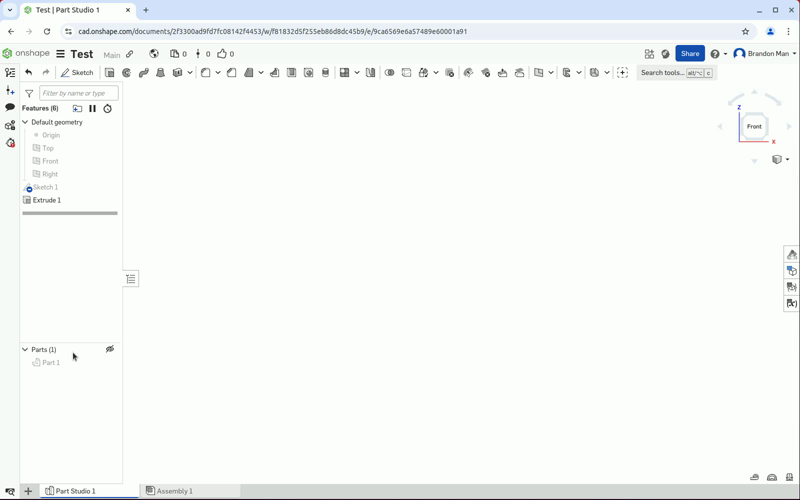
key(left)
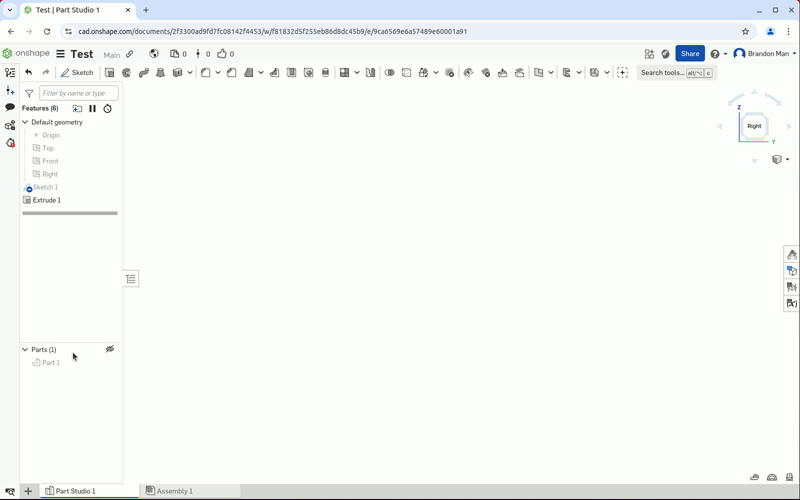
key_up(shift)
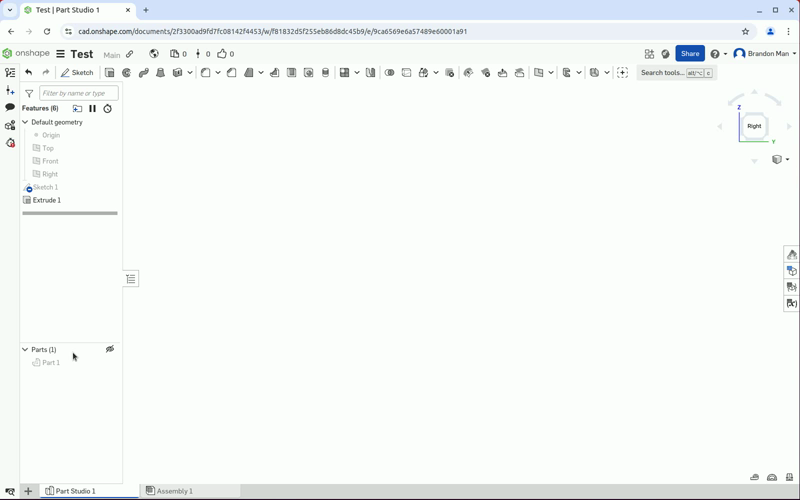
mouse_move(73, 352)
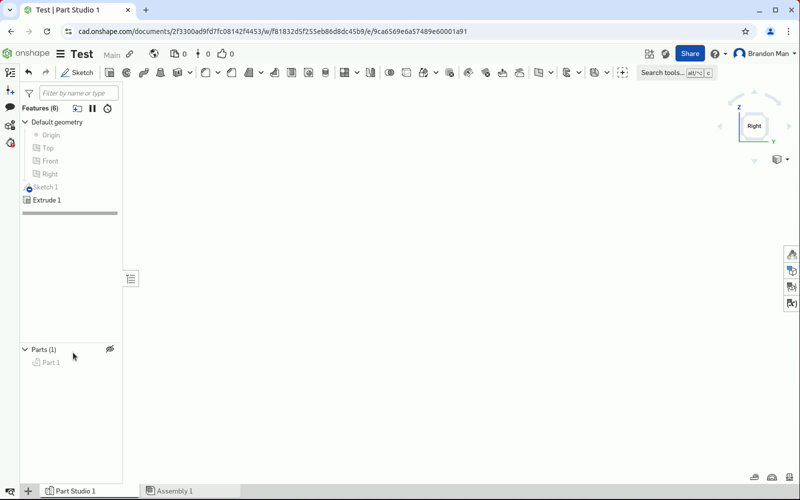
key(shift+y)
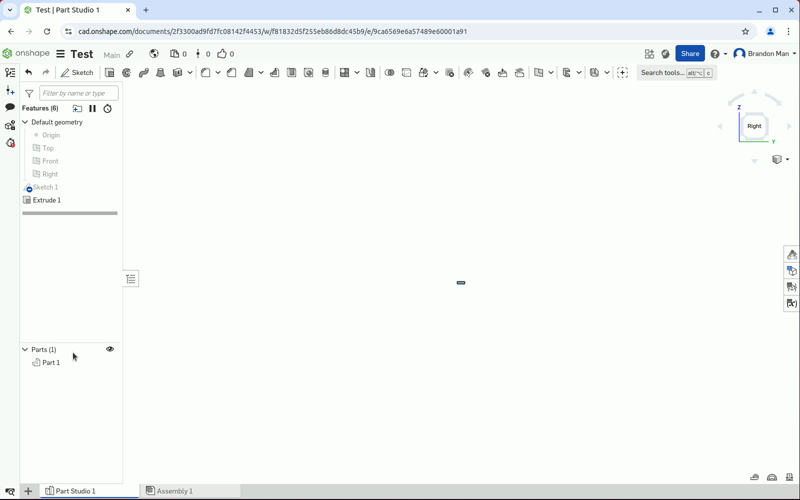
mouse_move(541, 75)
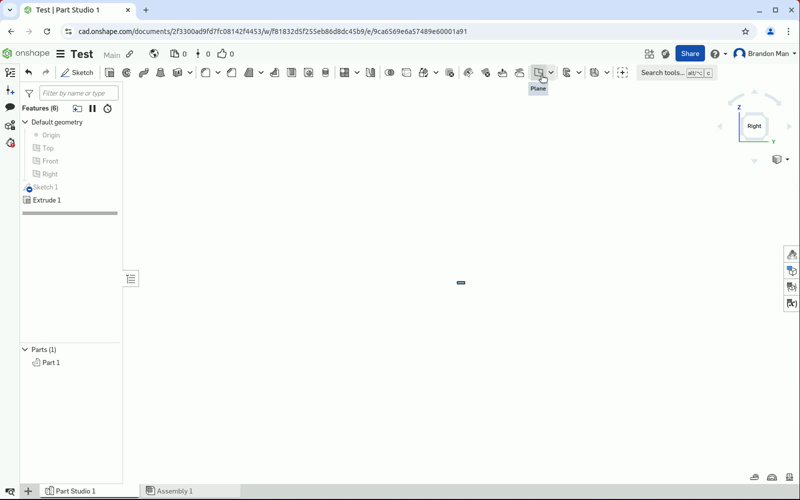
click(541, 75)
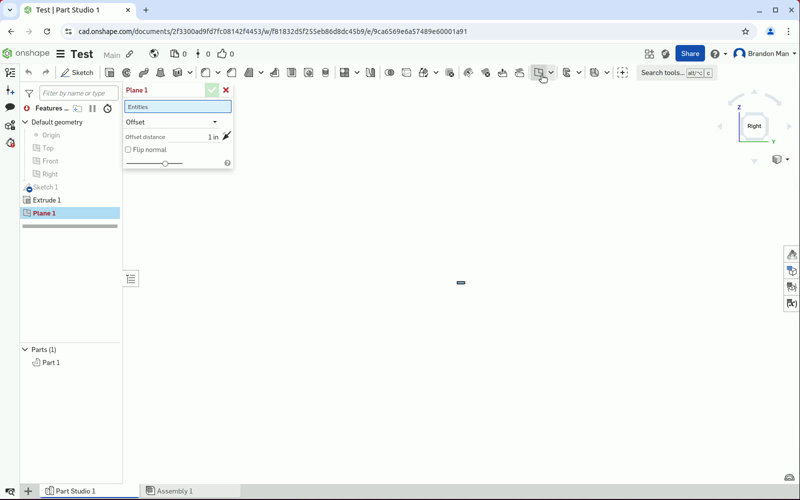
mouse_move(73, 176)
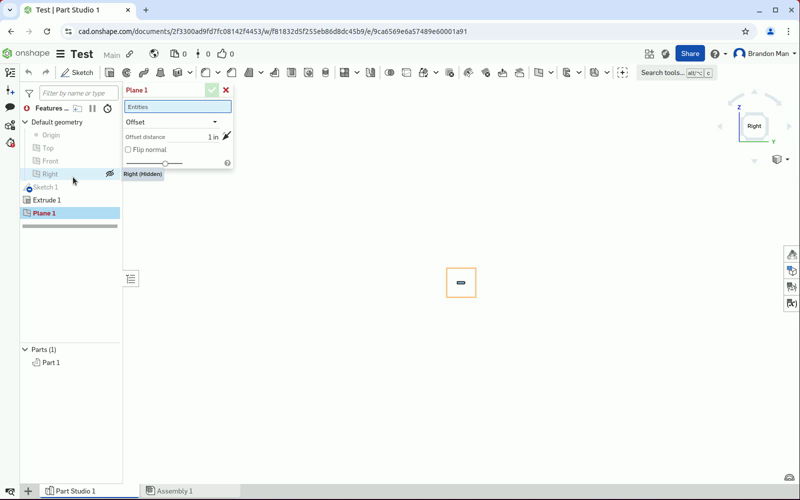
click(73, 176)
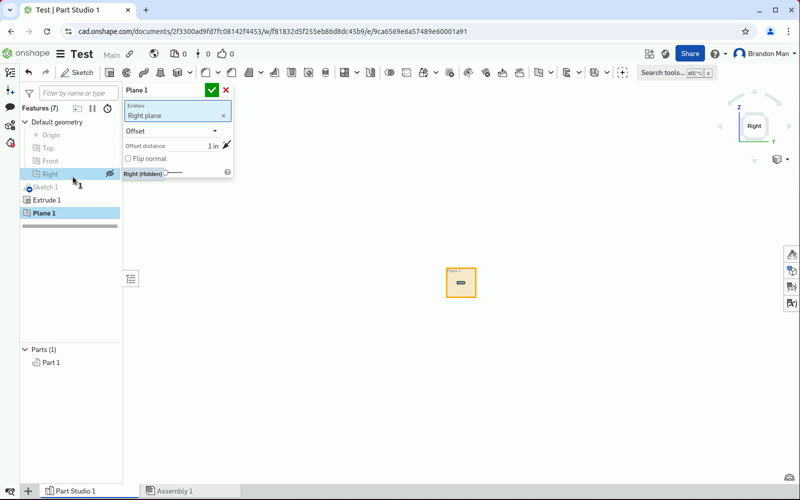
key(tab, 2)
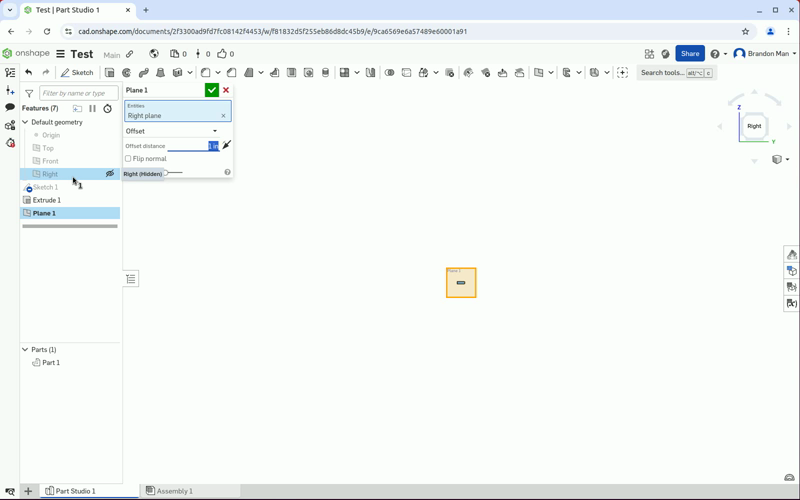
text(23.108)
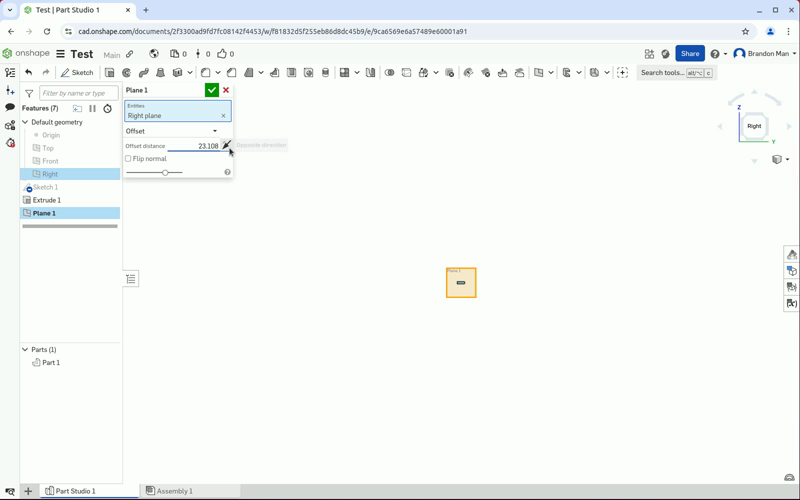
mouse_move(229, 147)
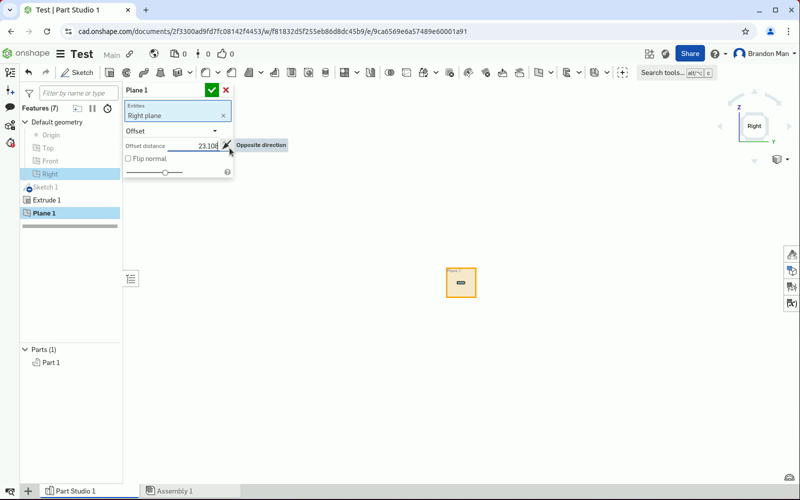
click(229, 147)
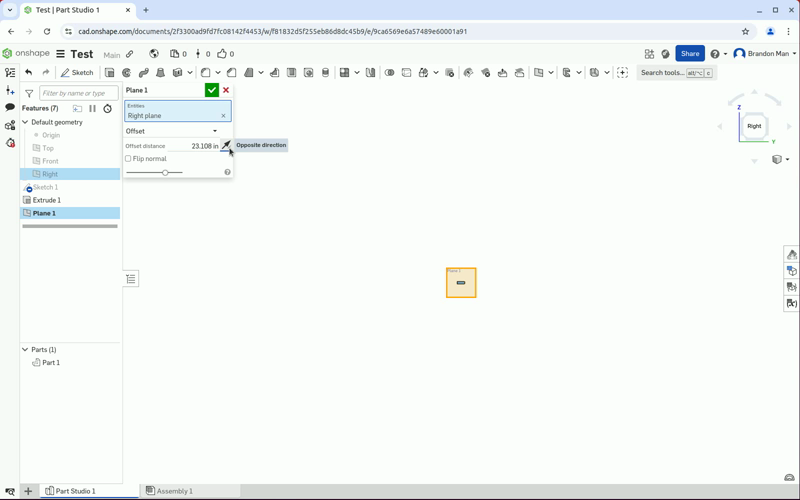
key(enter, 2)
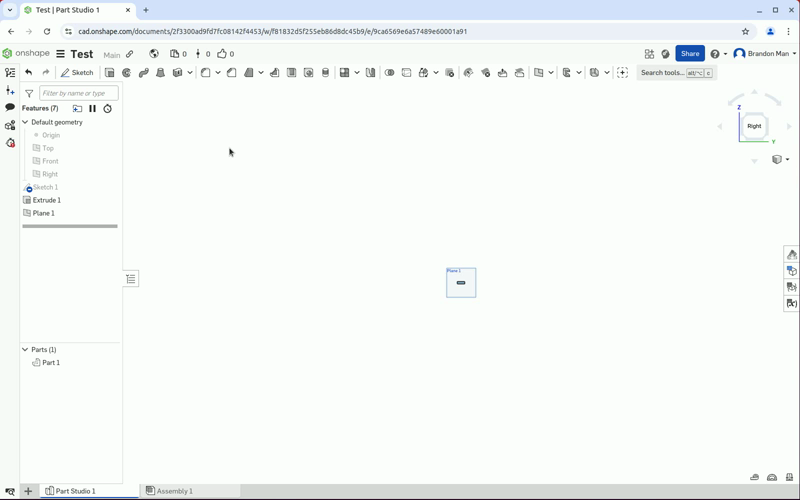
key(shift+s)
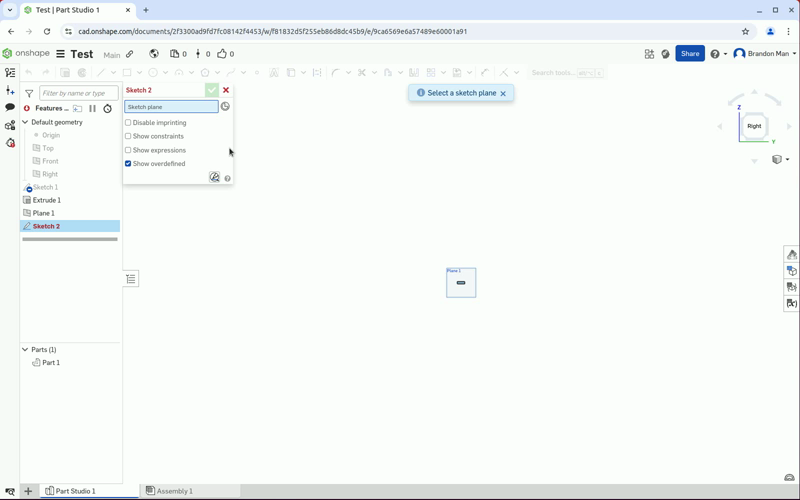
mouse_move(73, 215)
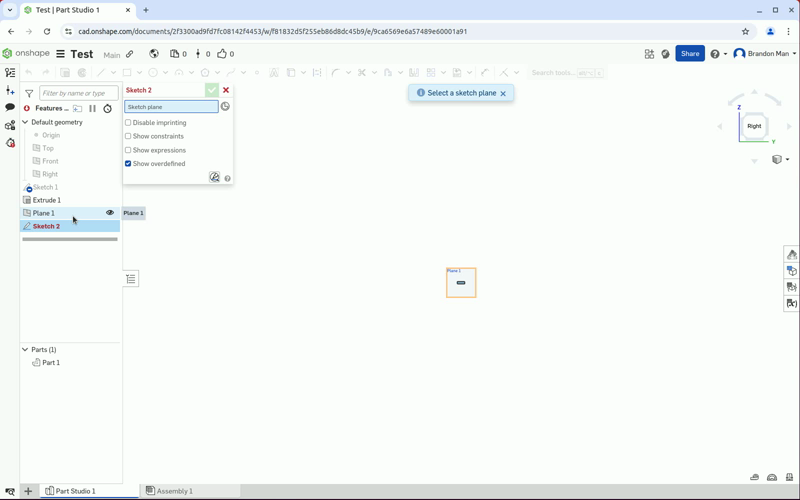
click(73, 215)
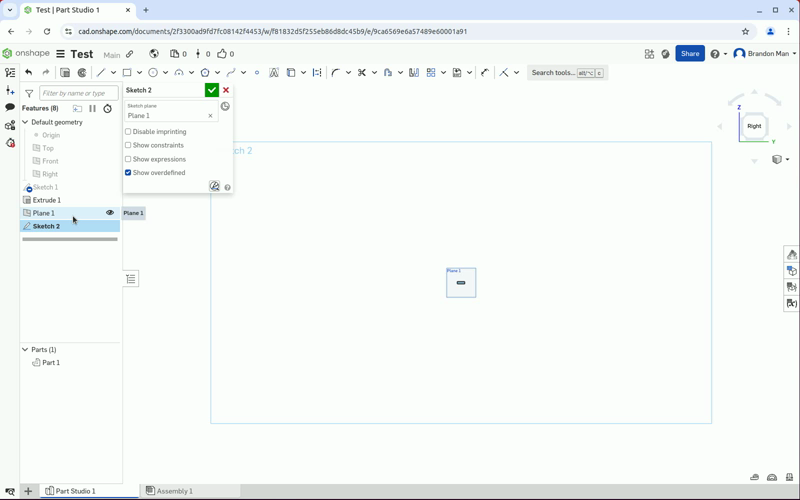
mouse_move(73, 352)
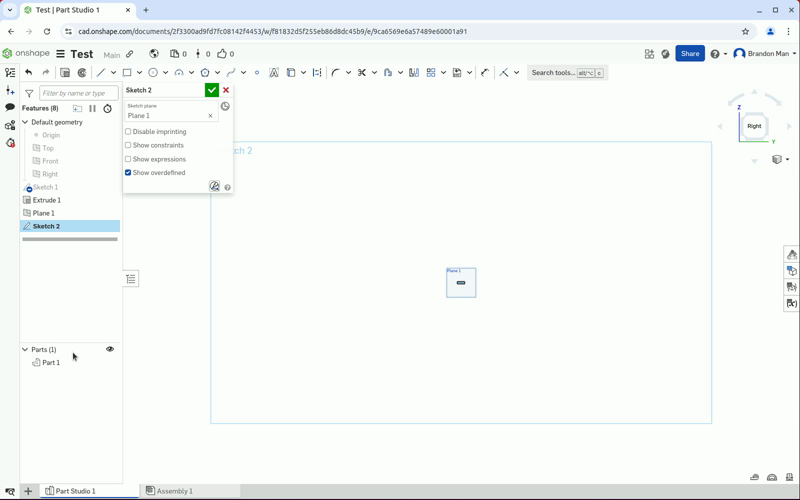
key(y)
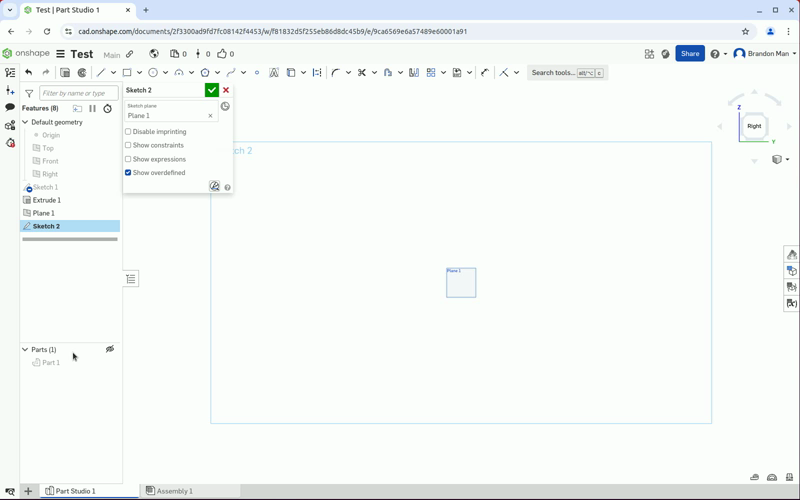
key(c)
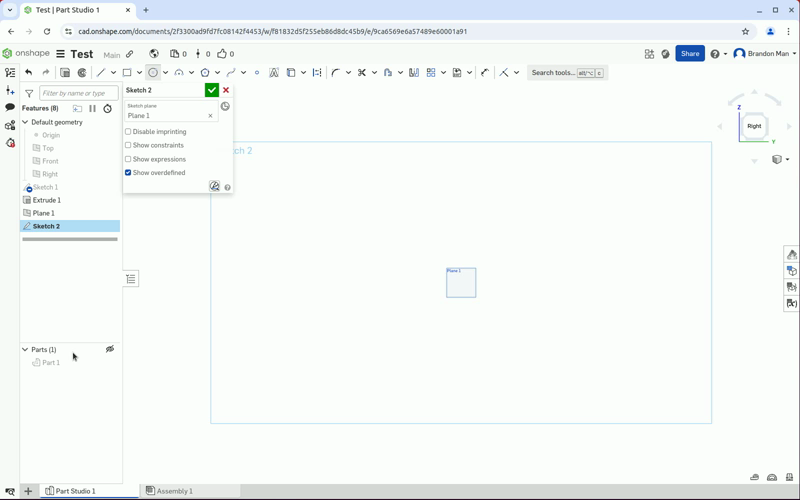
key_down(shift)
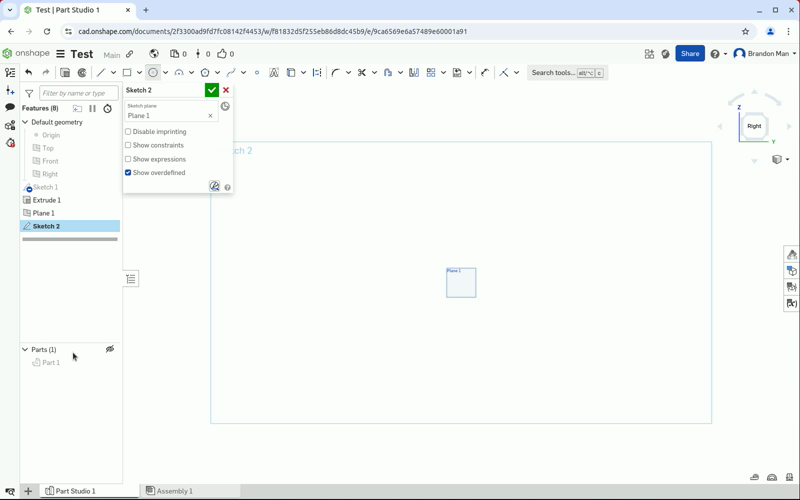
mouse_move(459, 282)
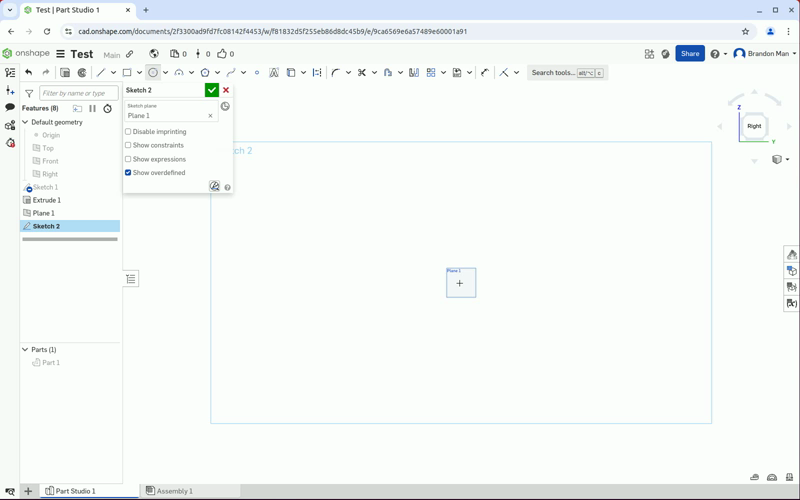
click(459, 282)
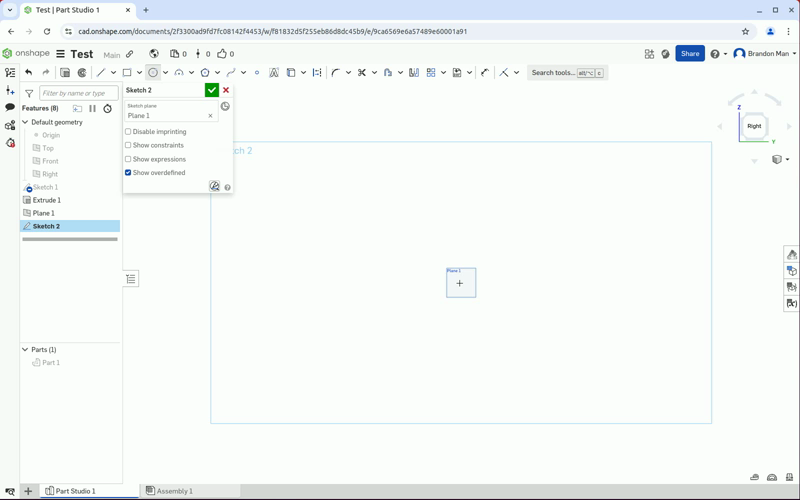
key_up(shift)
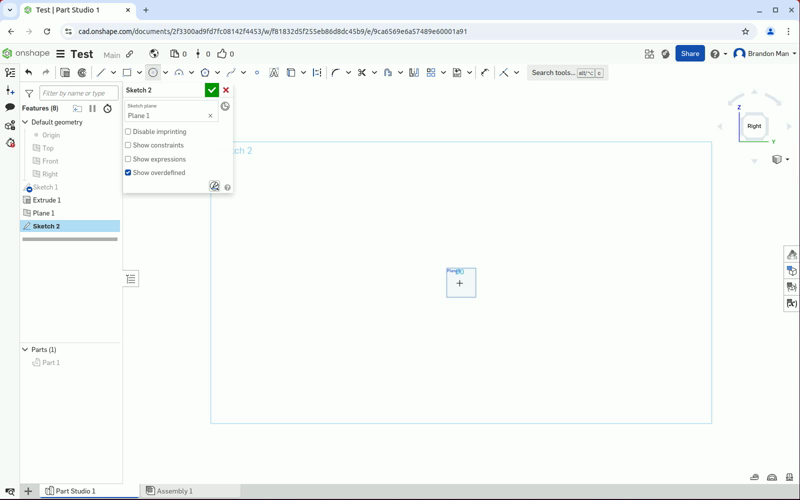
mouse_move(460, 282)
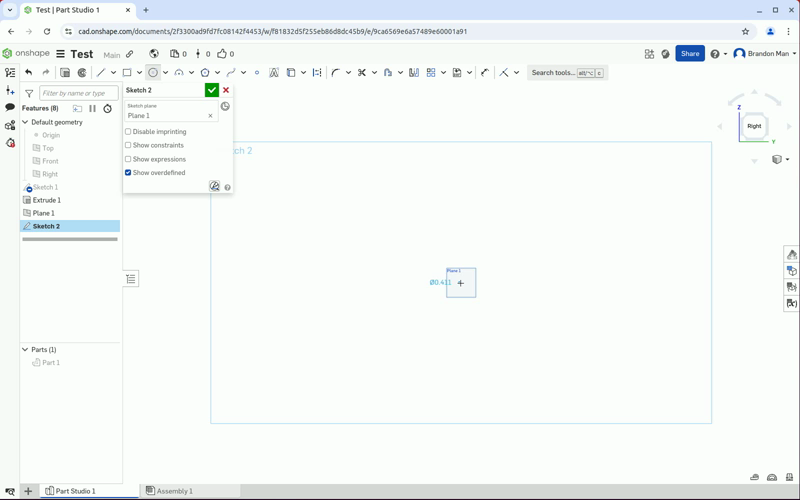
scroll(6)
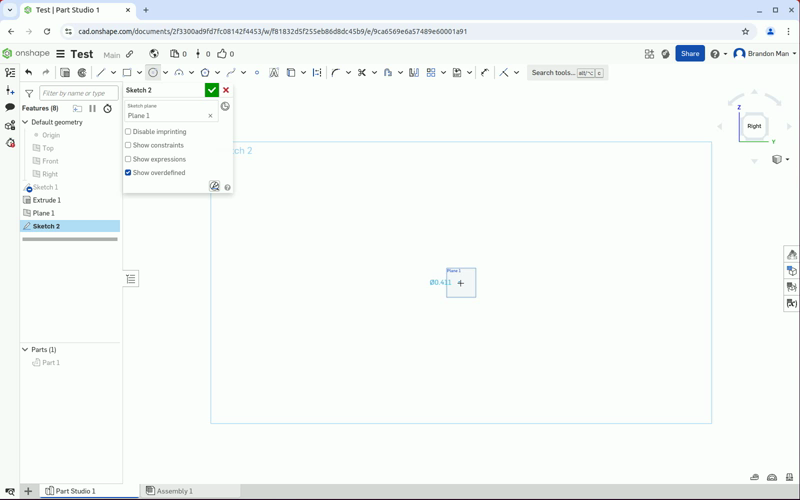
scroll(6)
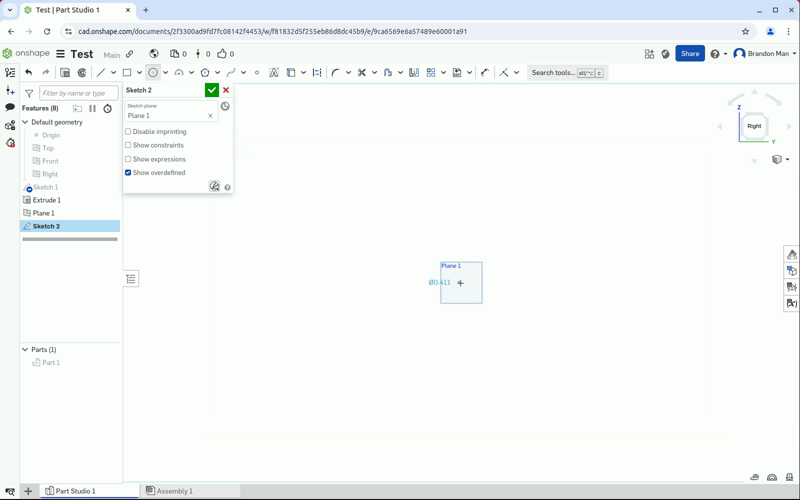
scroll(6)
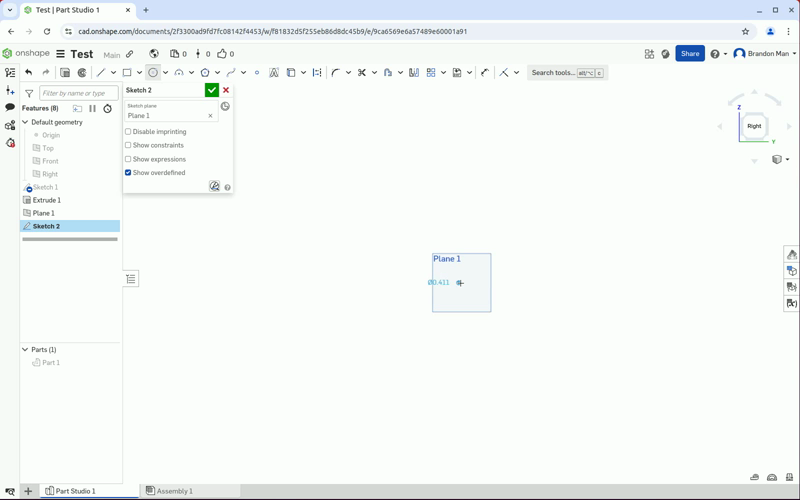
scroll(6)
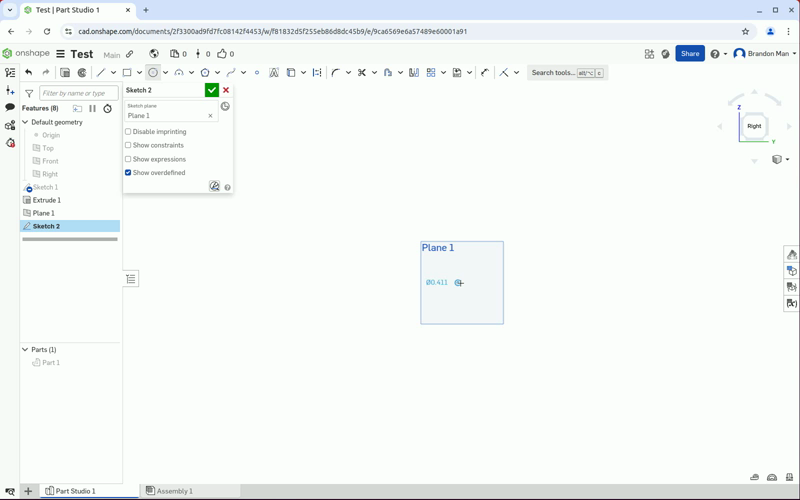
scroll(6)
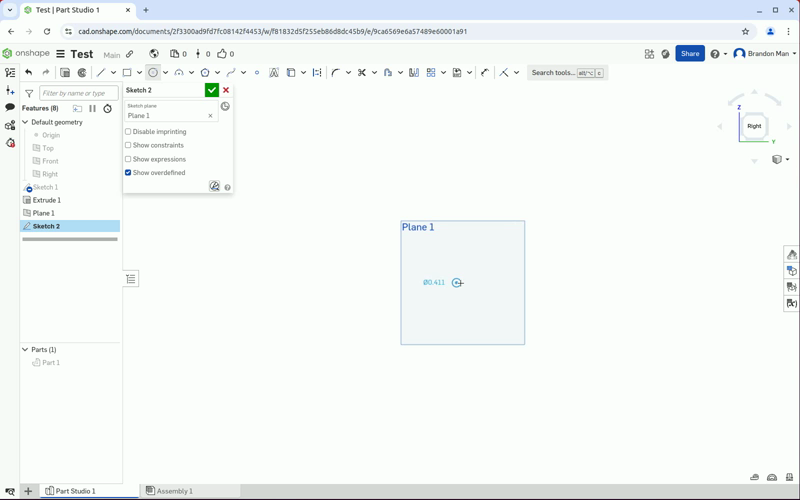
scroll(6)
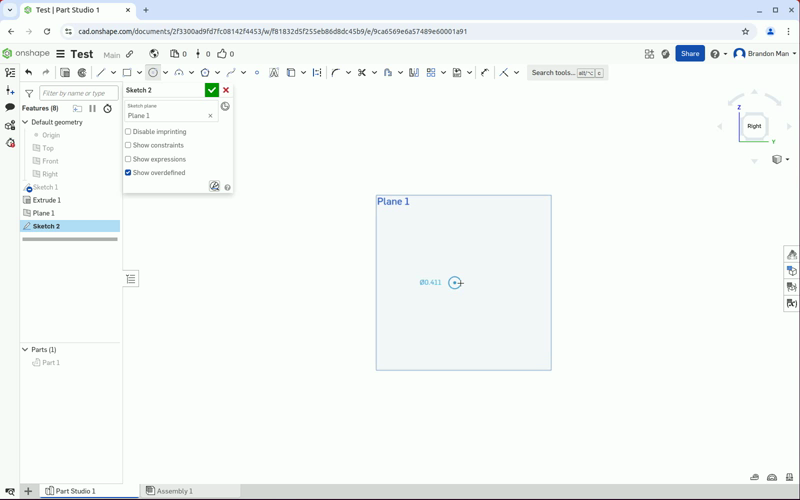
scroll(6)
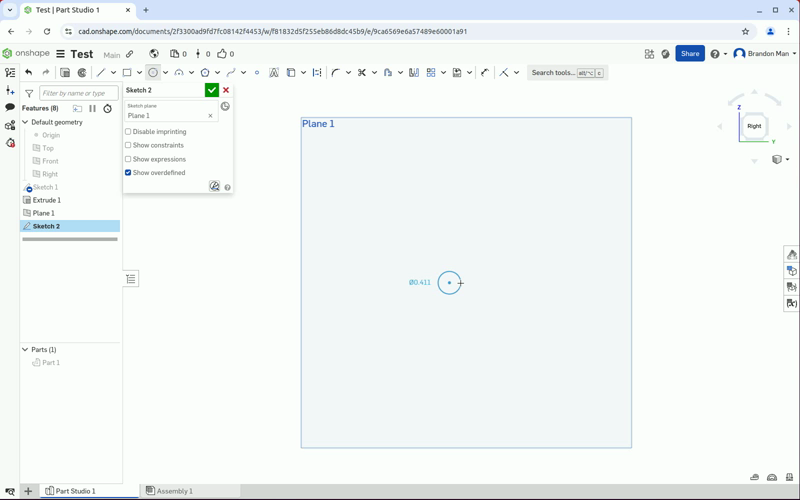
click(460, 282)
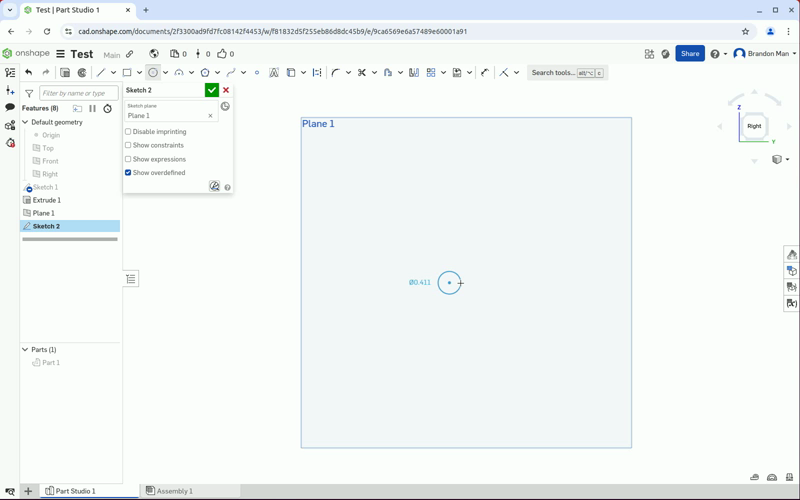
scroll(-6)
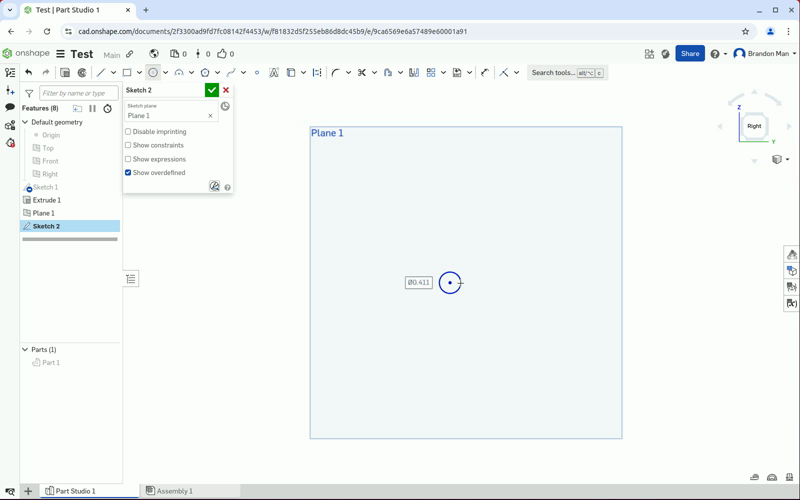
scroll(-6)
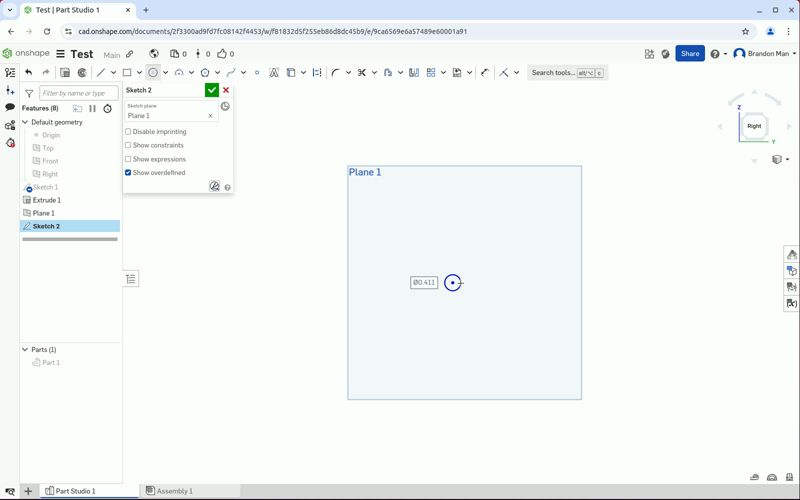
scroll(-6)
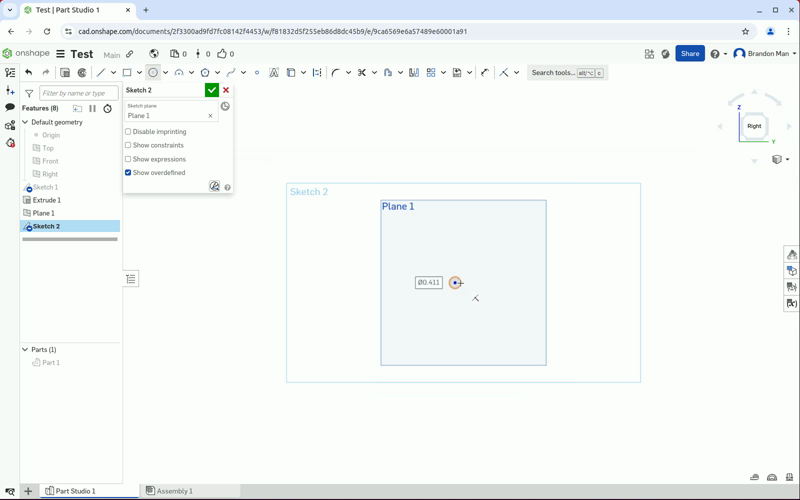
scroll(-6)
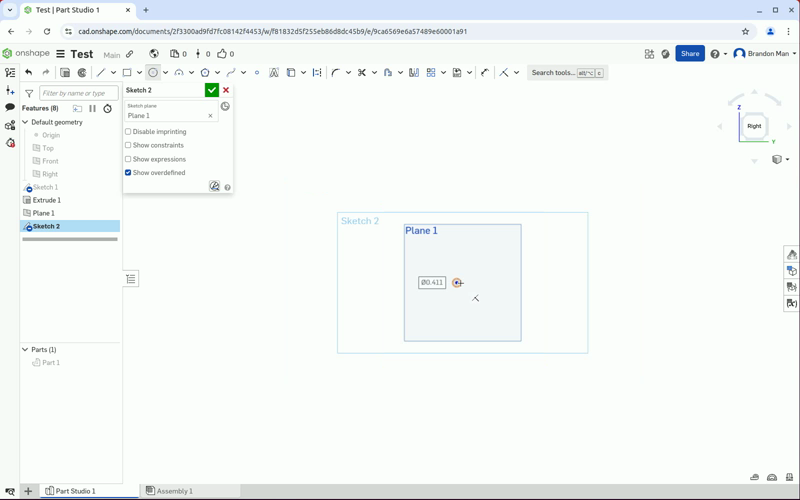
scroll(-6)
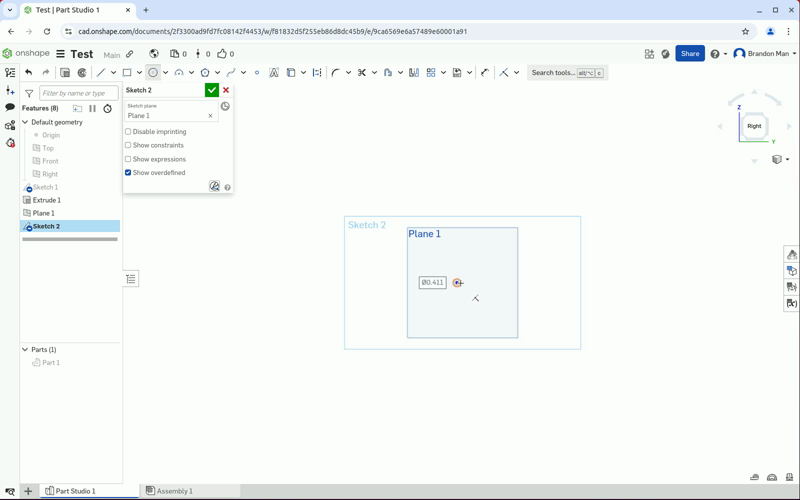
scroll(-6)
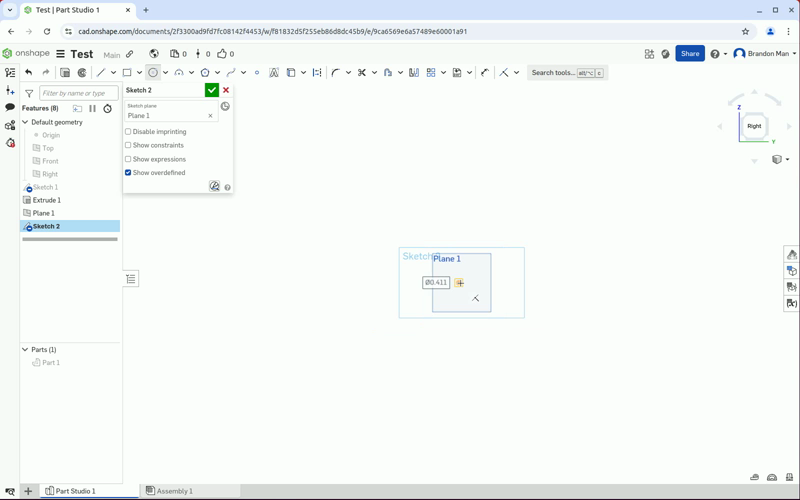
scroll(-6)
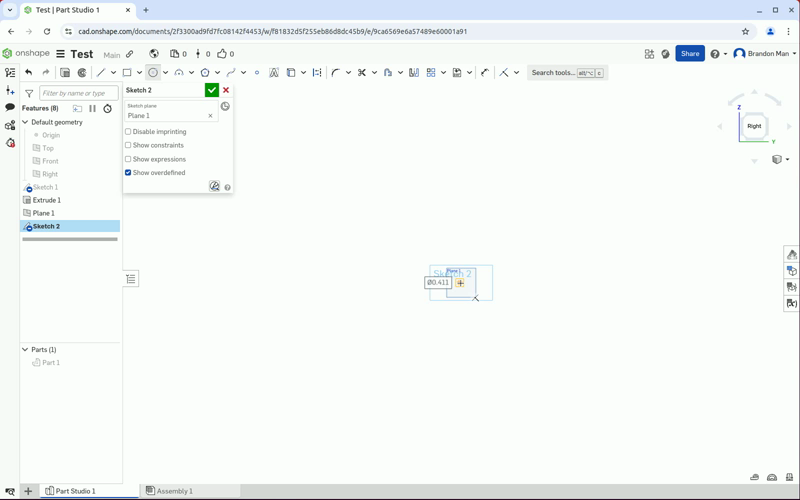
key(esc)
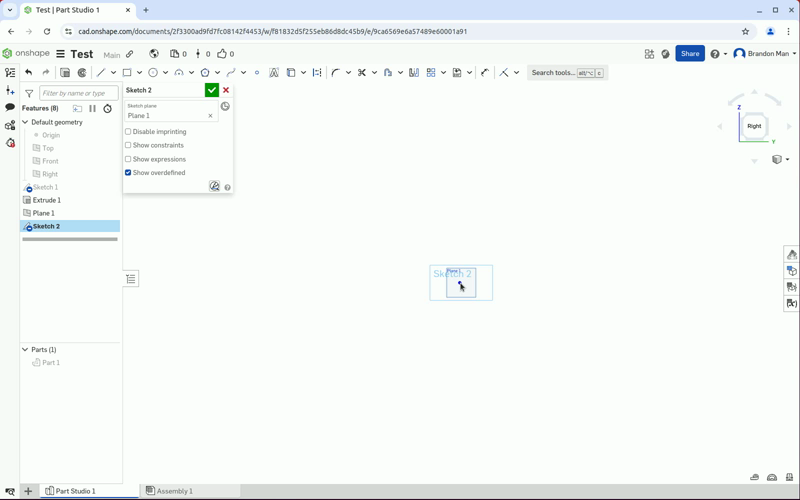
mouse_move(459, 283)
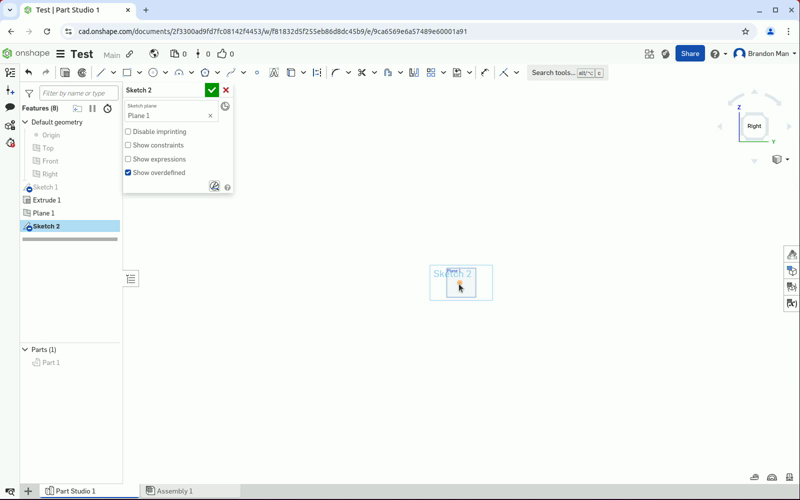
scroll(6)
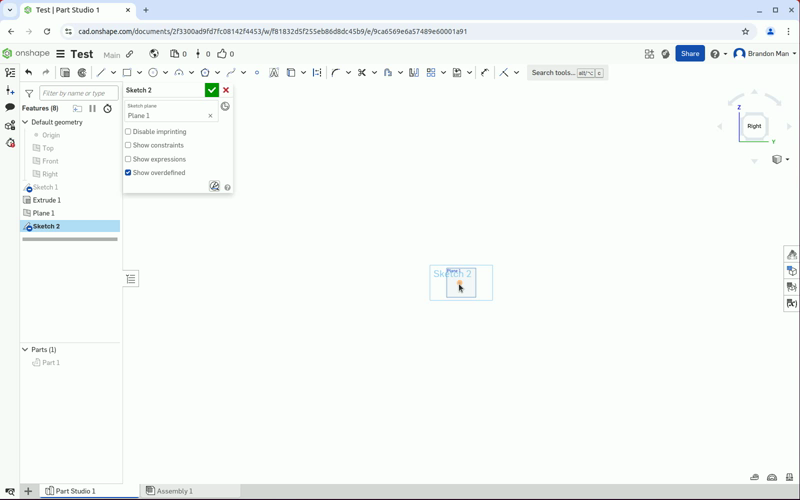
scroll(6)
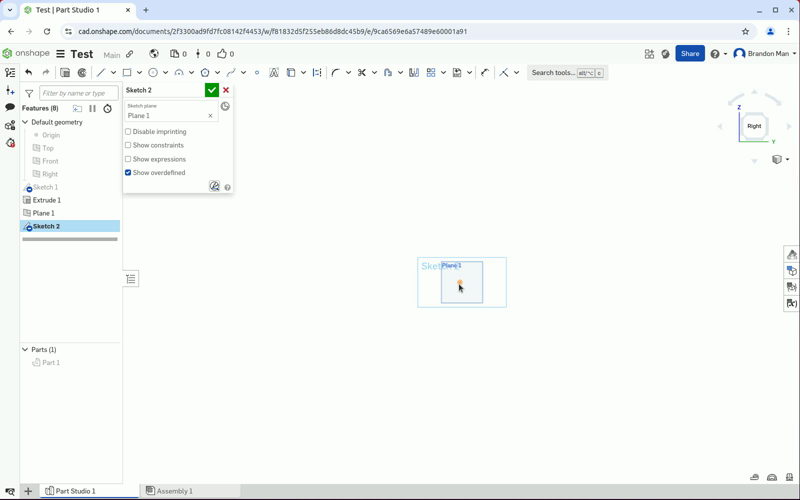
scroll(6)
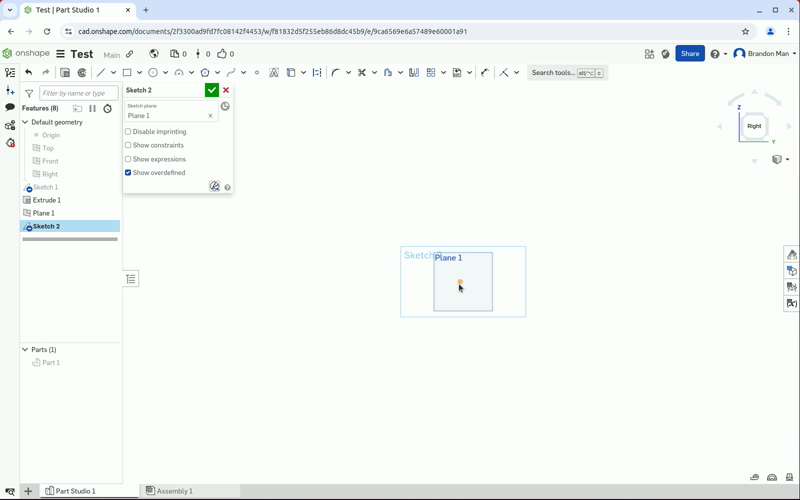
scroll(6)
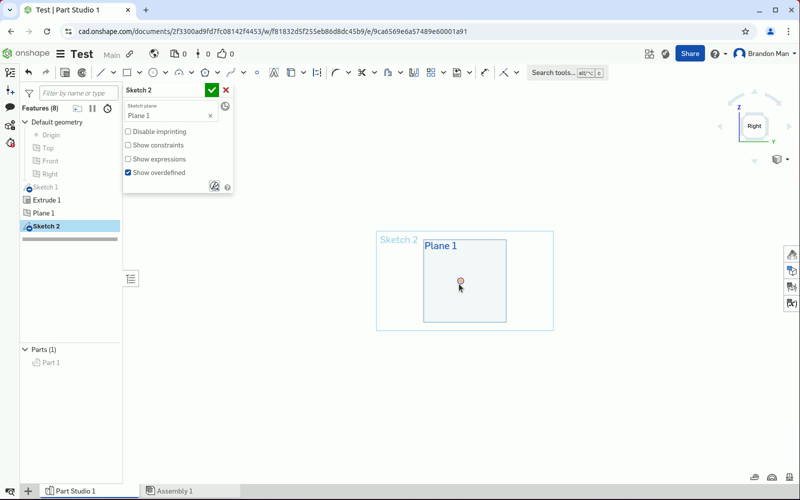
scroll(6)
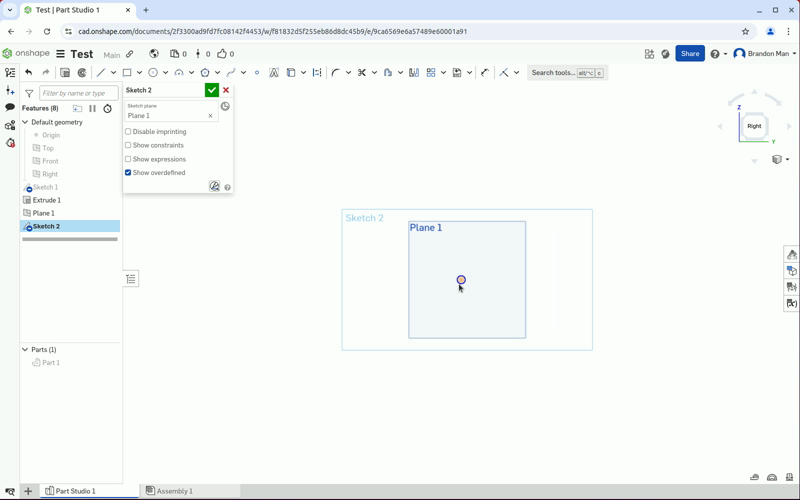
scroll(6)
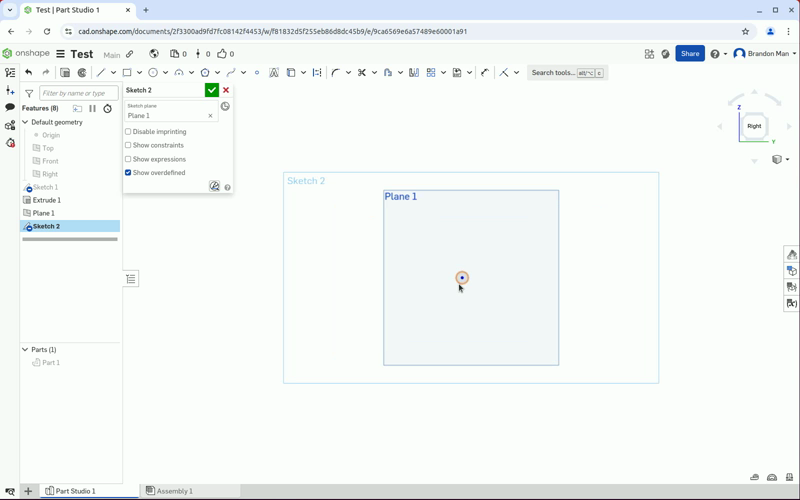
scroll(6)
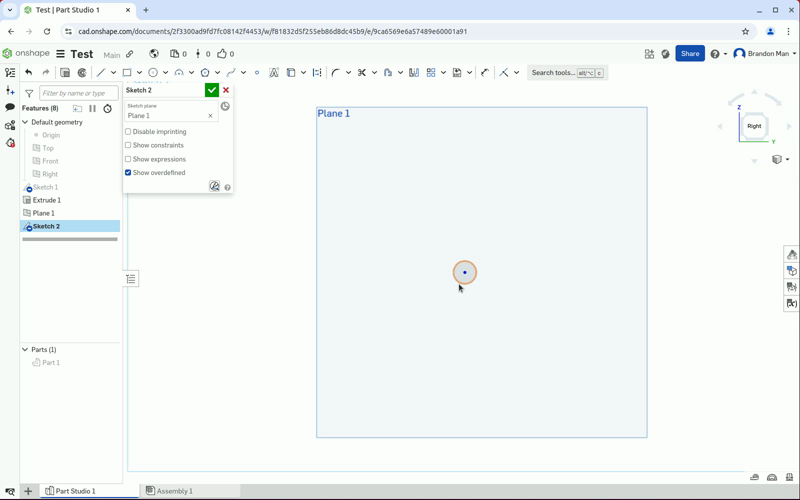
click(459, 283)
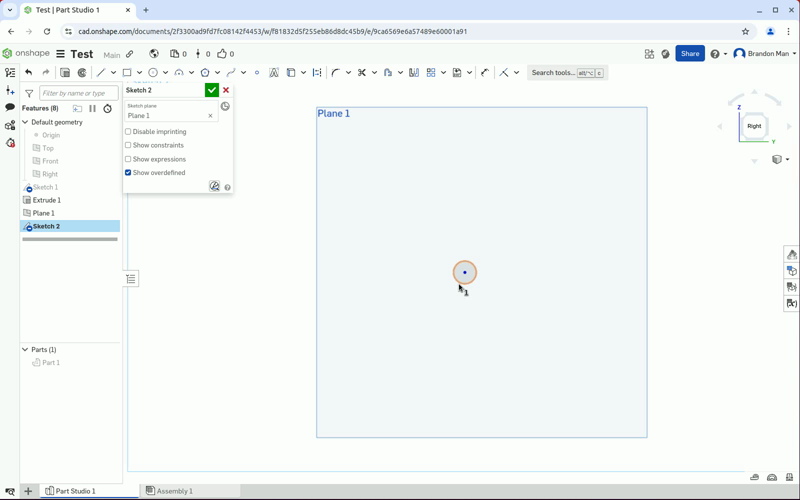
scroll(-6)
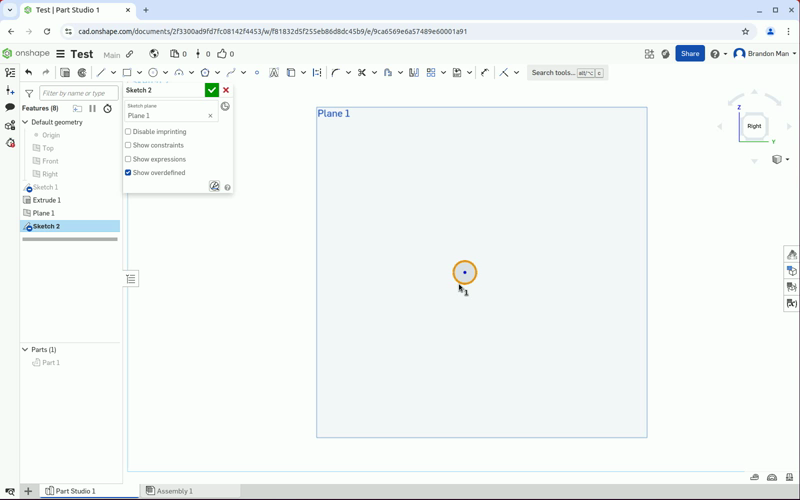
scroll(-6)
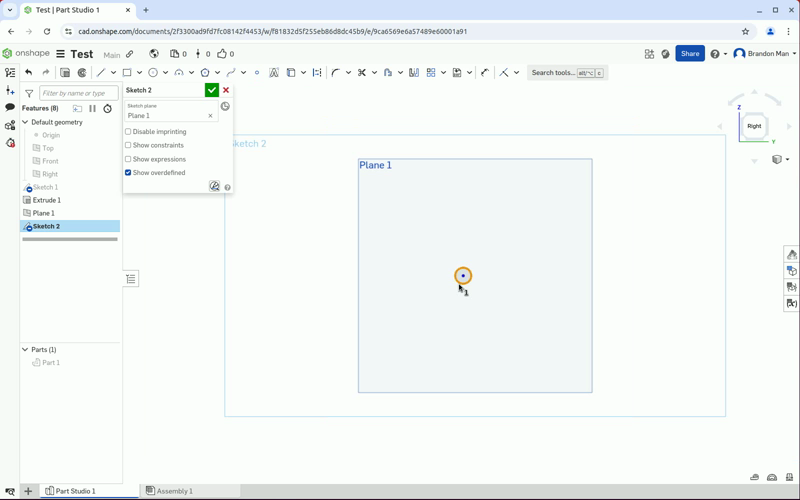
scroll(-6)
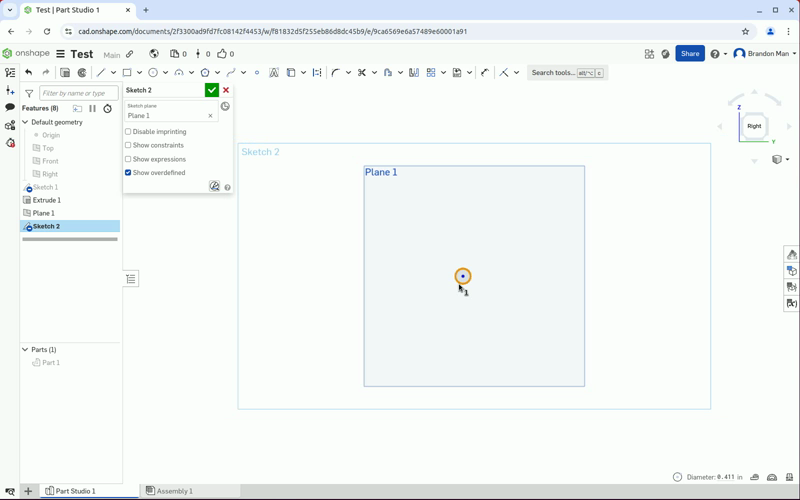
scroll(-6)
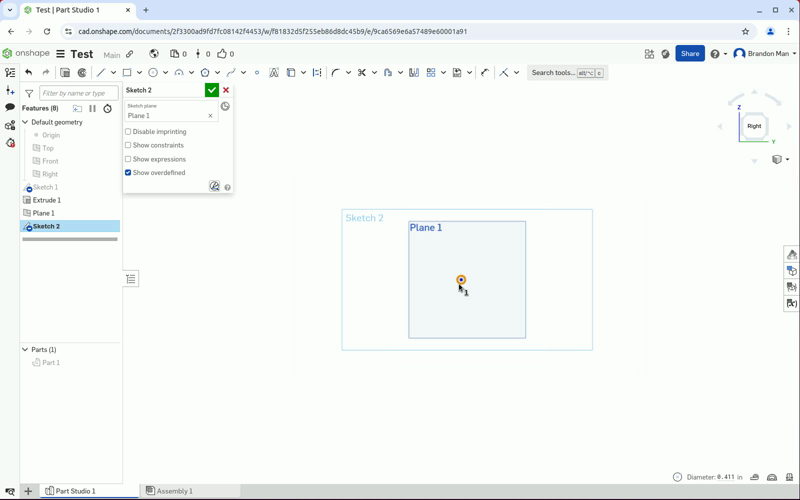
scroll(-6)
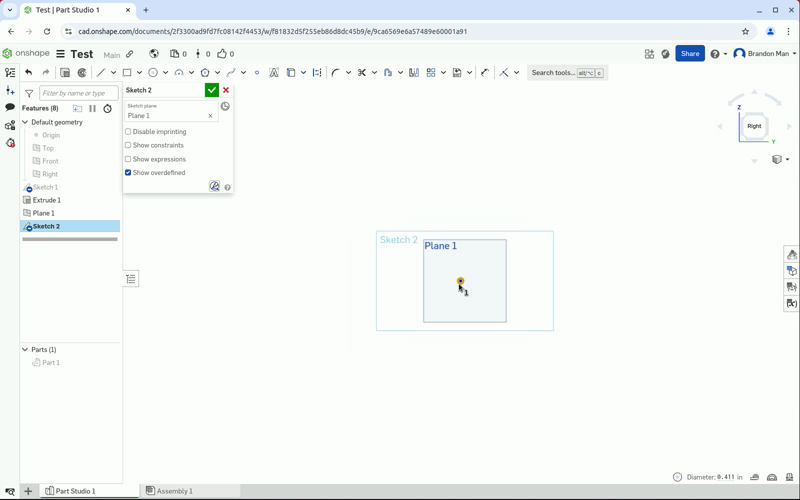
scroll(-6)
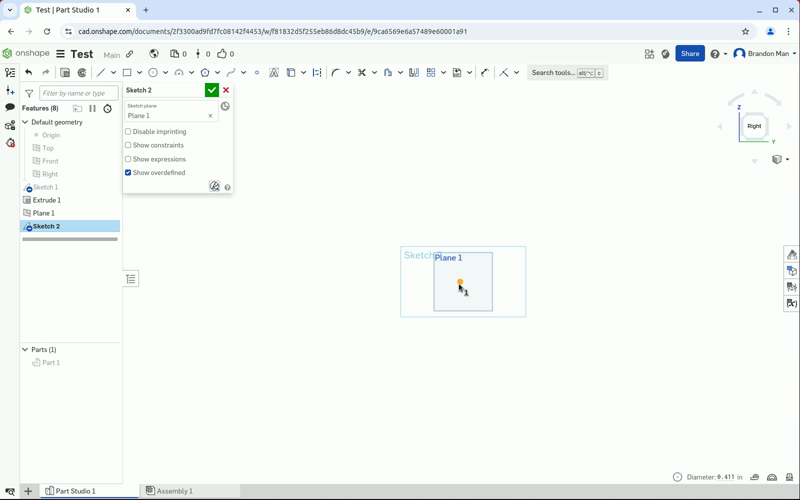
scroll(-6)
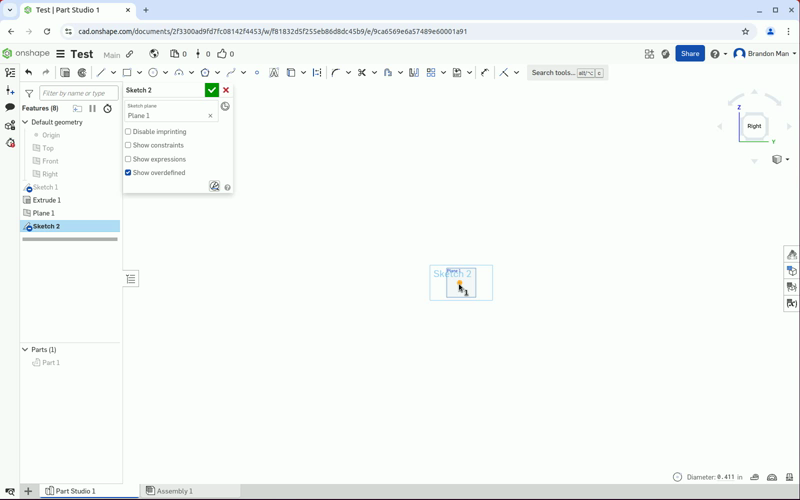
mouse_move(73, 352)
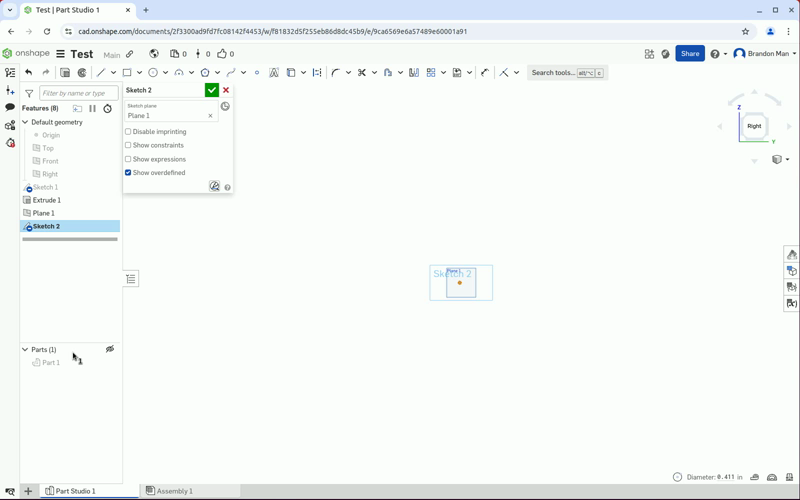
key(shift+y)
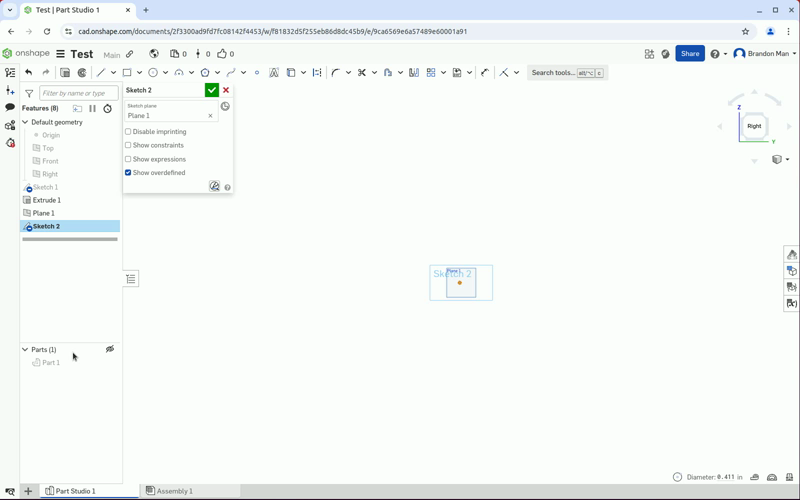
key(shift+e)
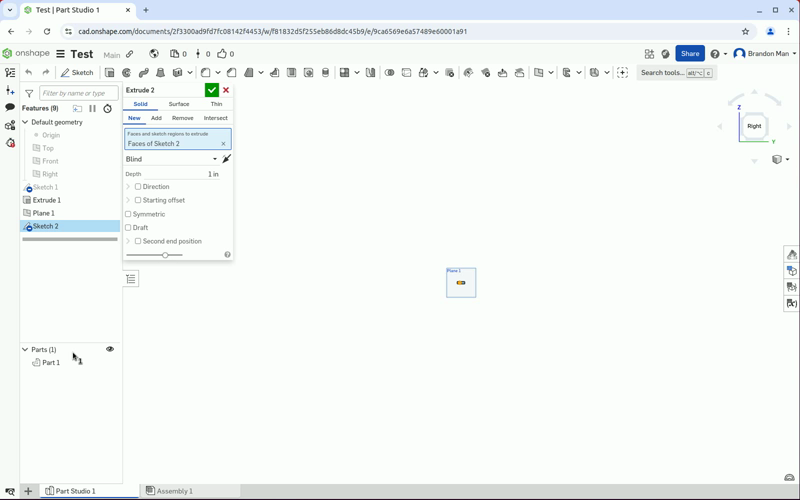
mouse_move(143, 106)
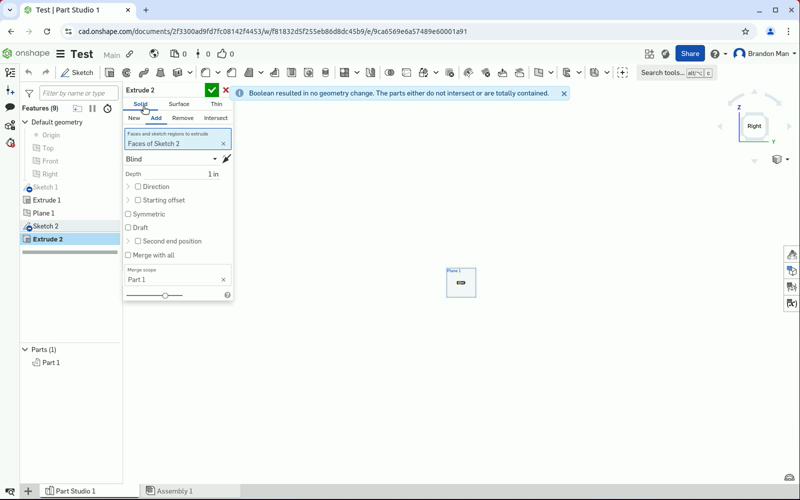
click(143, 106)
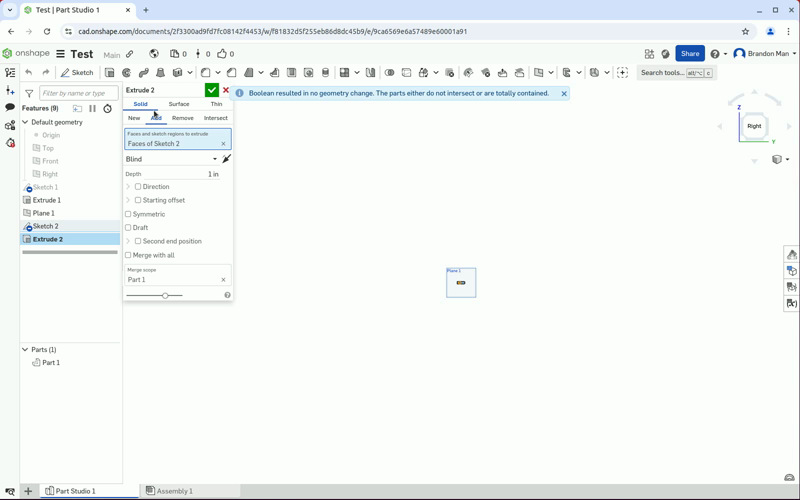
mouse_move(186, 120)
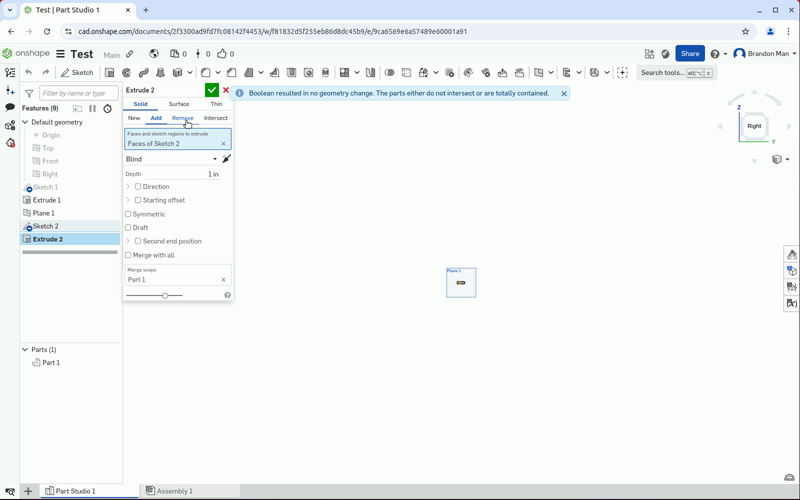
click(186, 120)
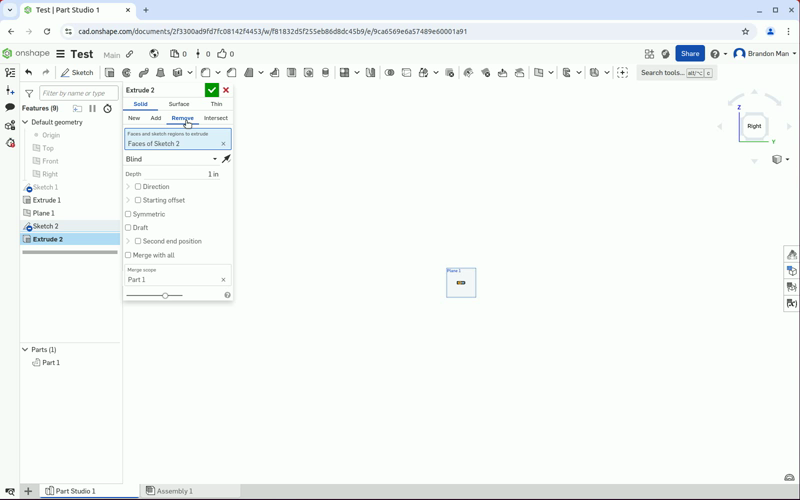
key(tab, 4)
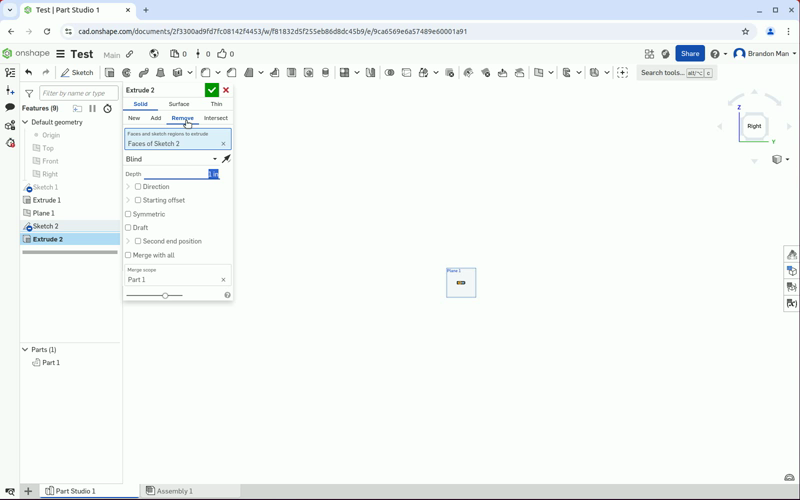
text(0.963)
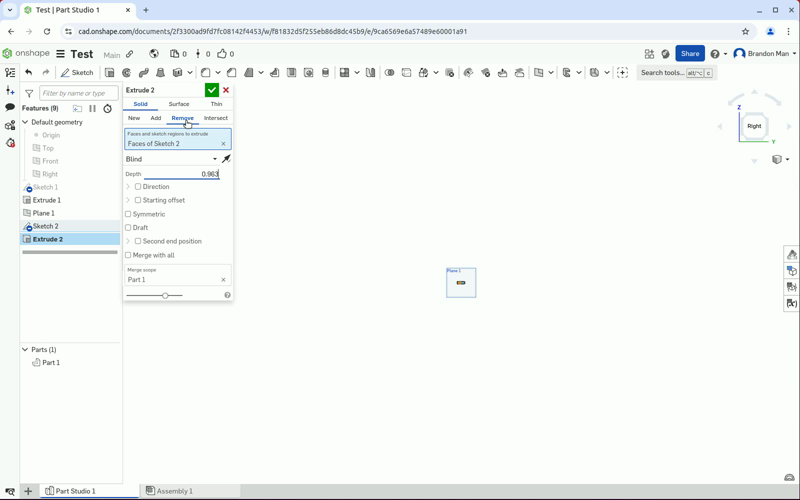
key(tab, 6)
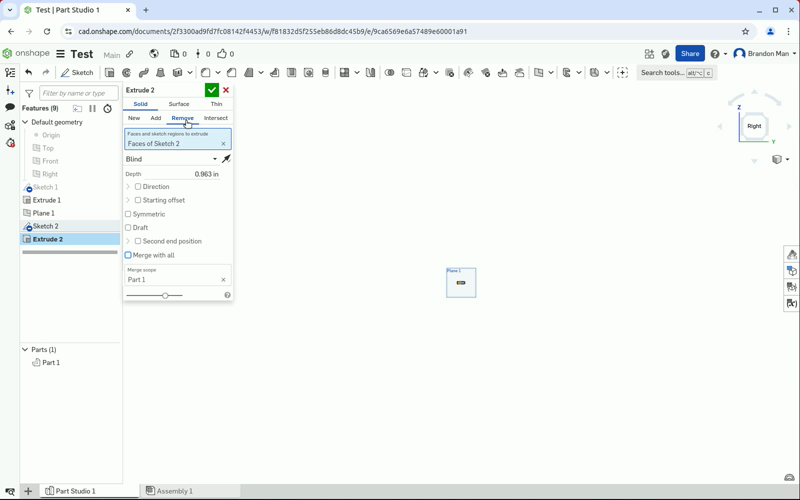
key(space)
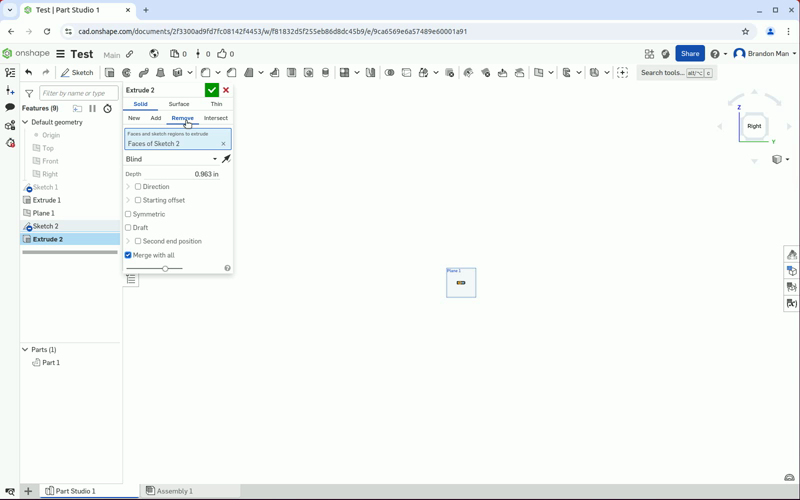
key(enter)
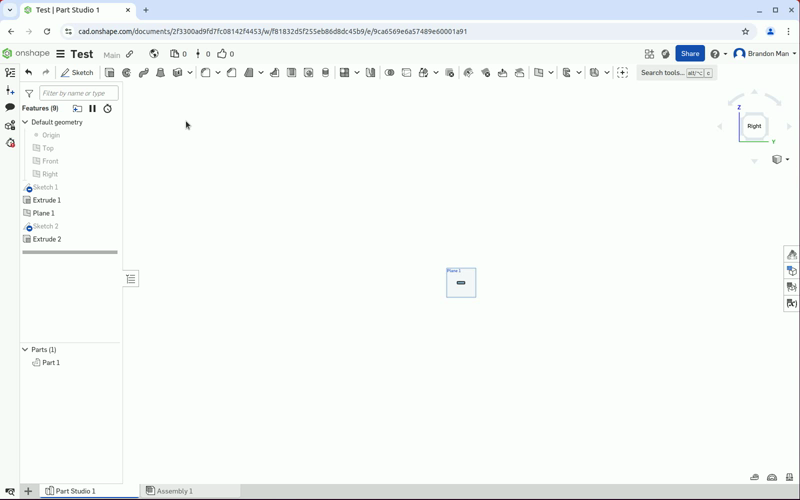
key(shift+h)
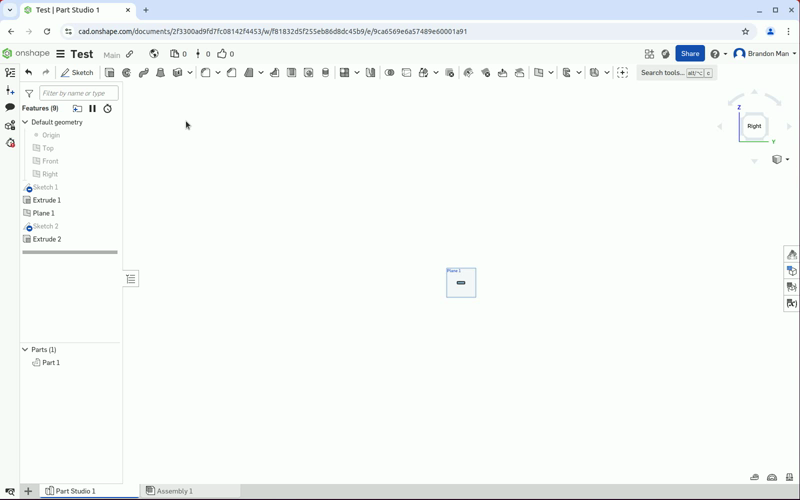
key(shift+h)
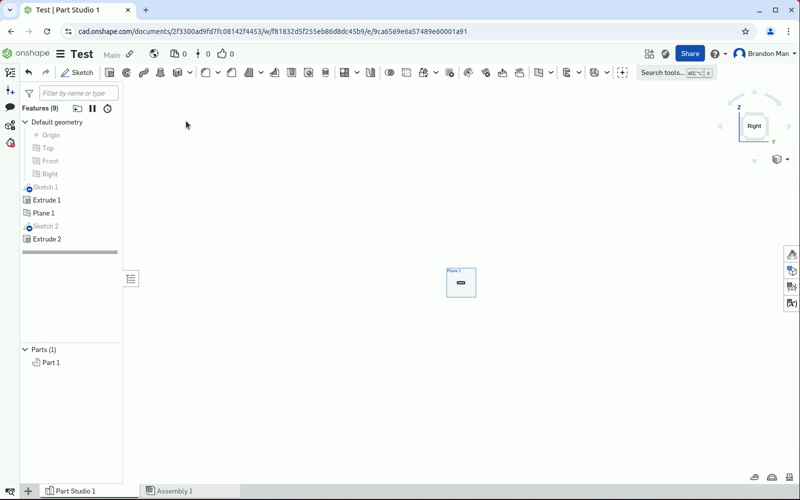
mouse_move(73, 189)
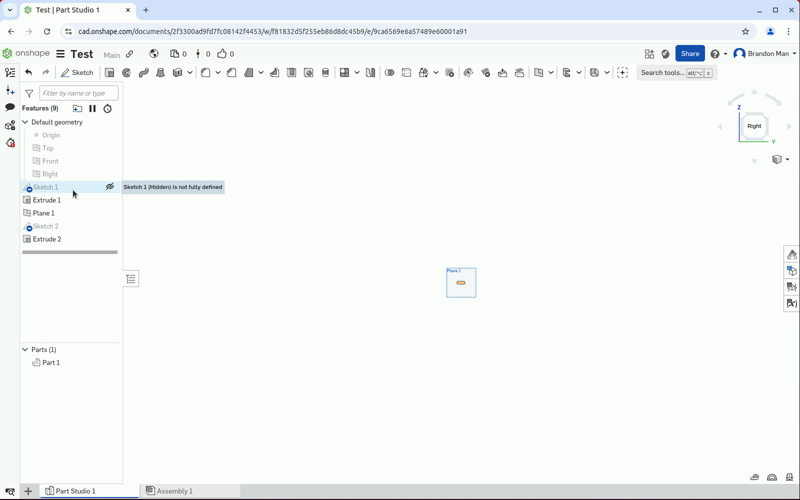
click(73, 189)
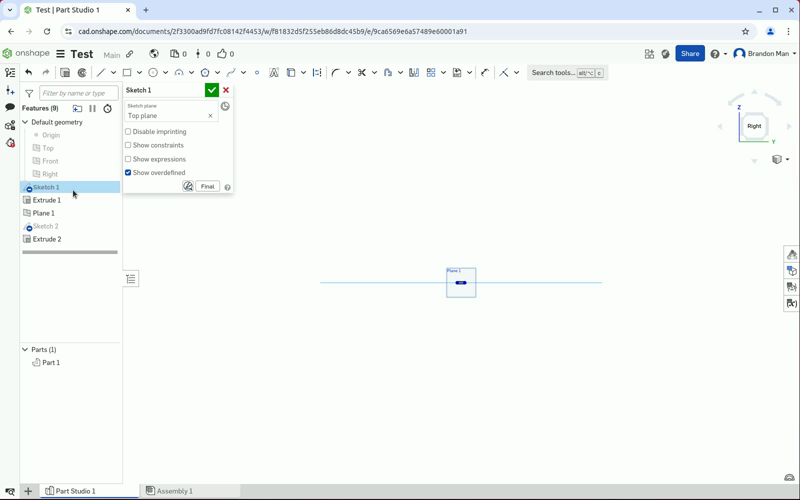
mouse_move(229, 92)
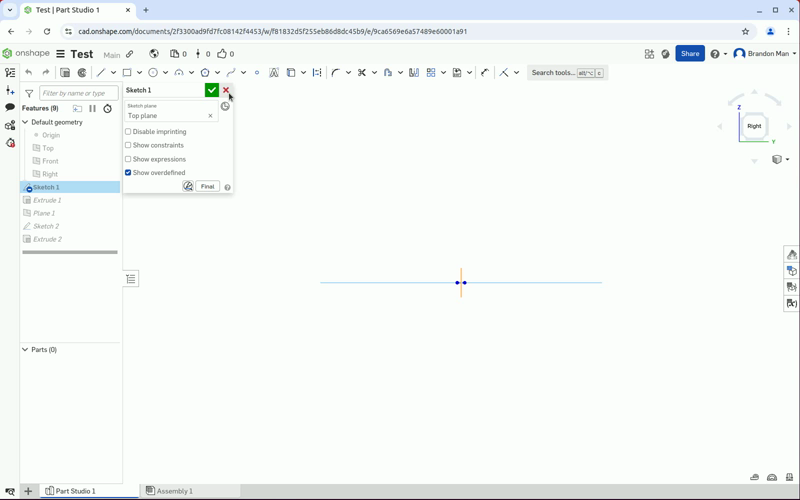
click(229, 92)
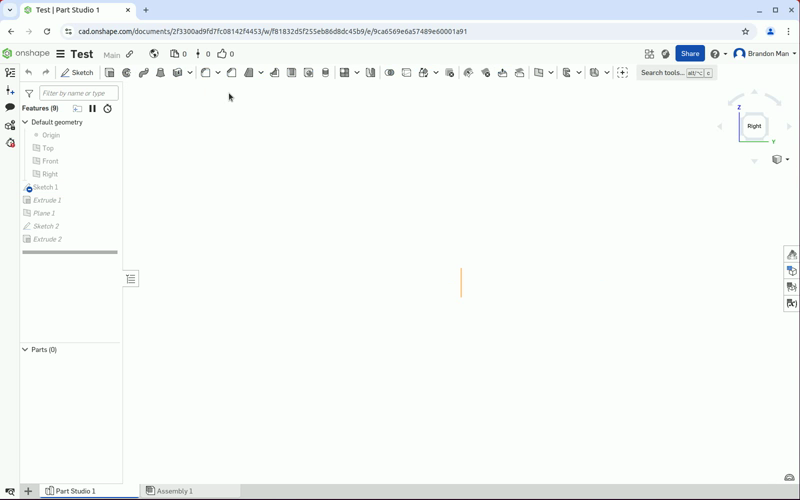
key(shift+s)
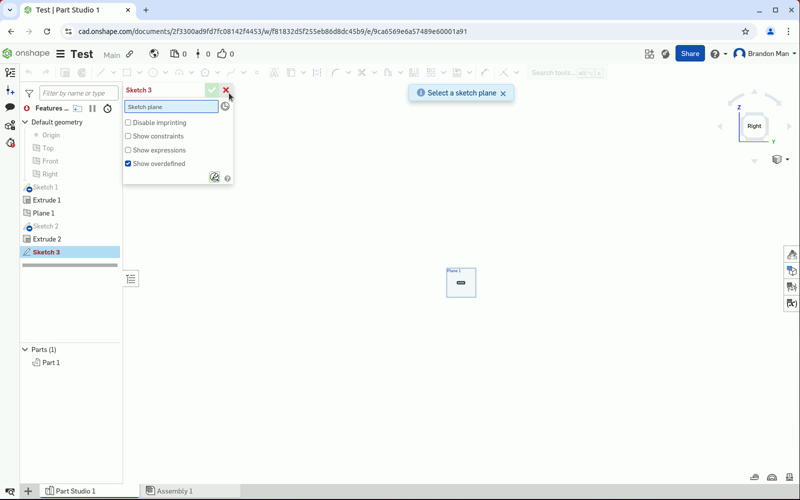
mouse_move(73, 215)
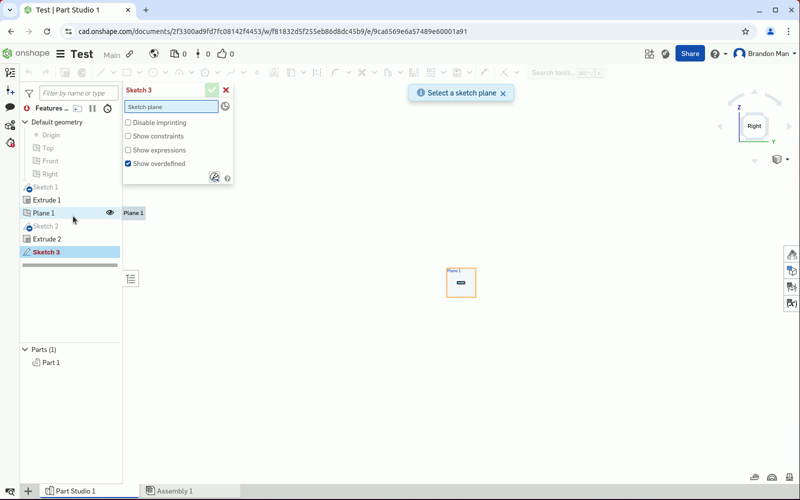
click(73, 215)
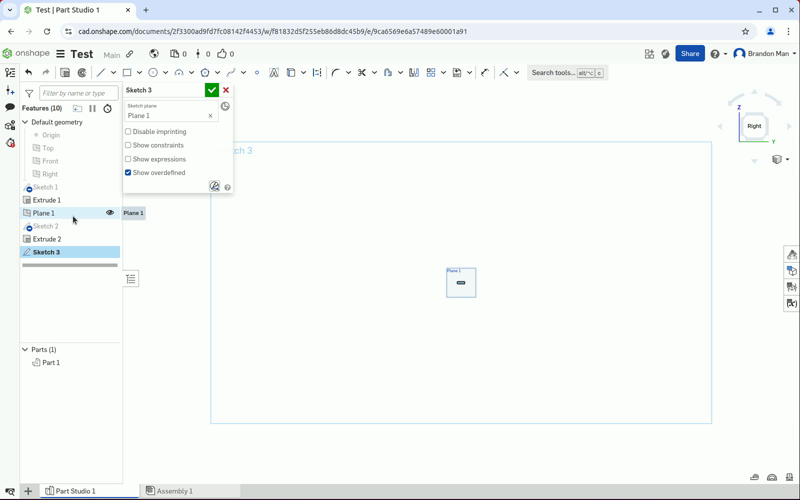
mouse_move(73, 352)
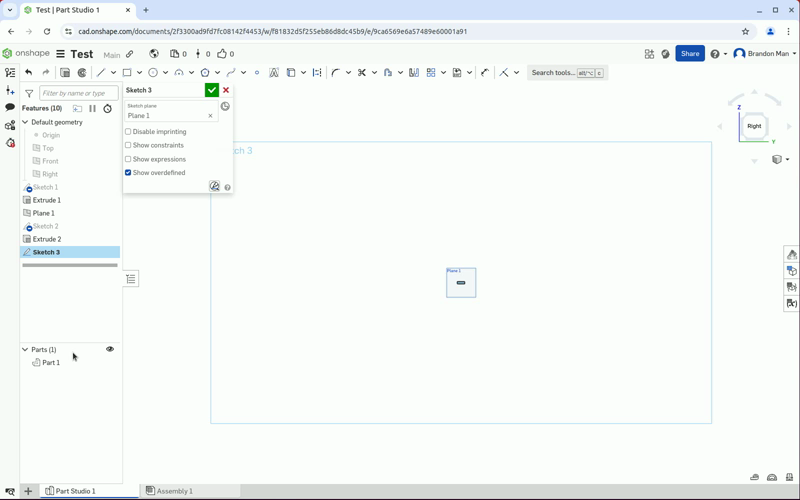
key(y)
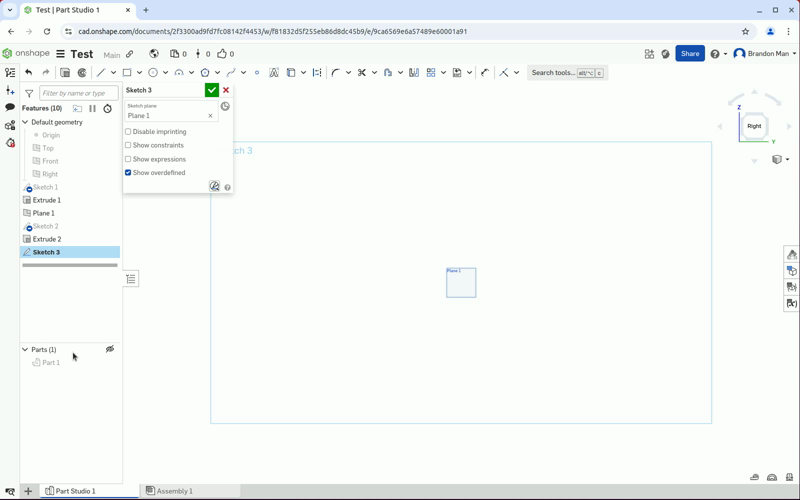
key(c)
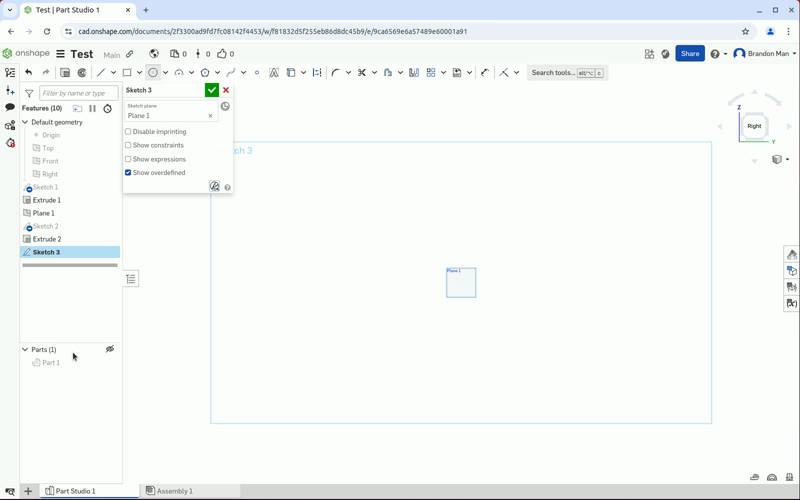
key_down(shift)
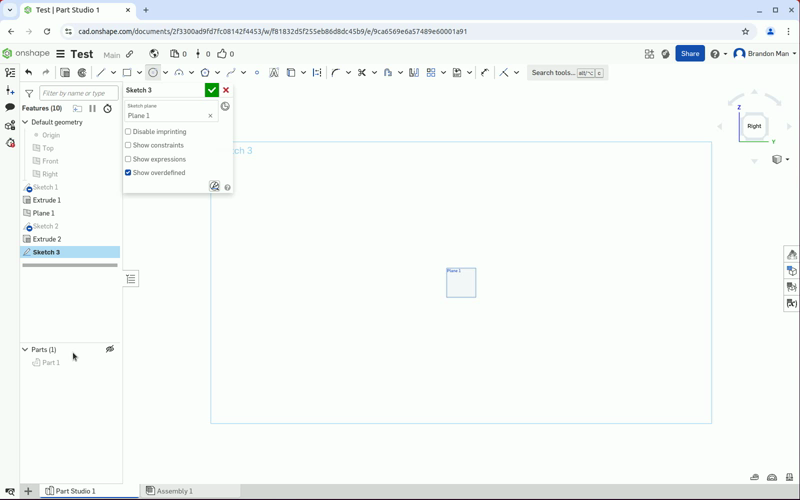
mouse_move(463, 282)
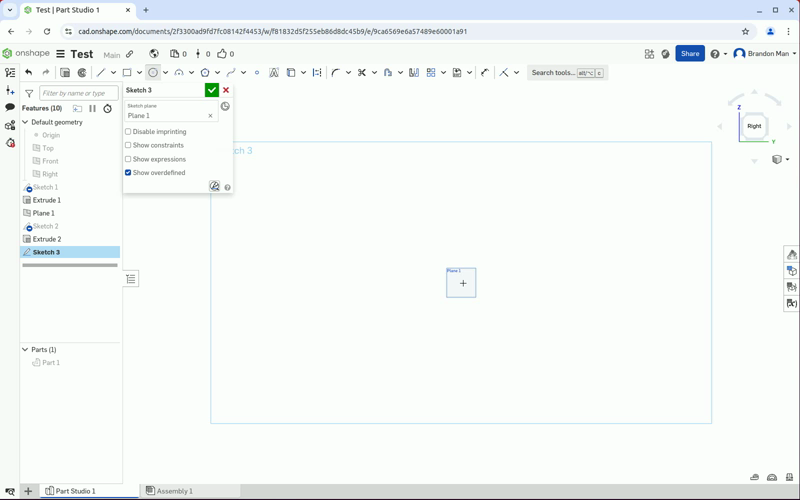
click(463, 282)
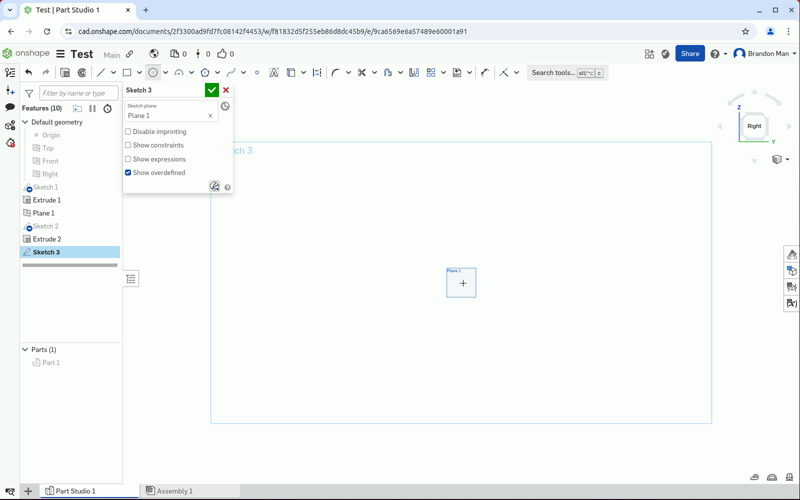
key_up(shift)
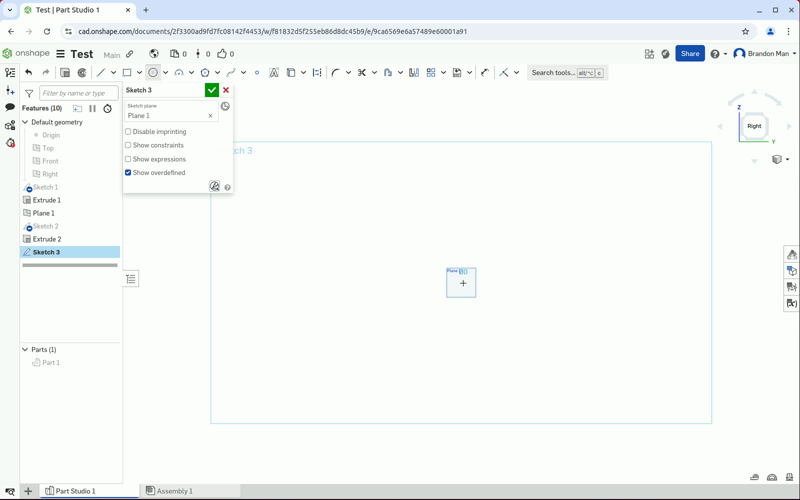
mouse_move(464, 282)
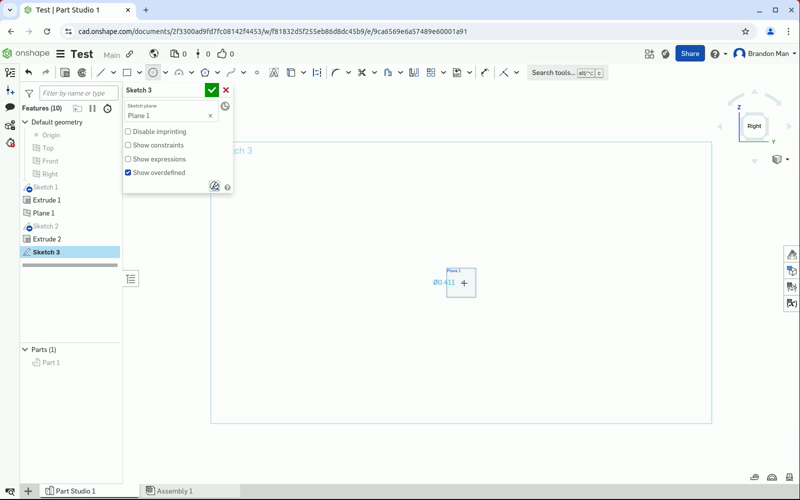
scroll(6)
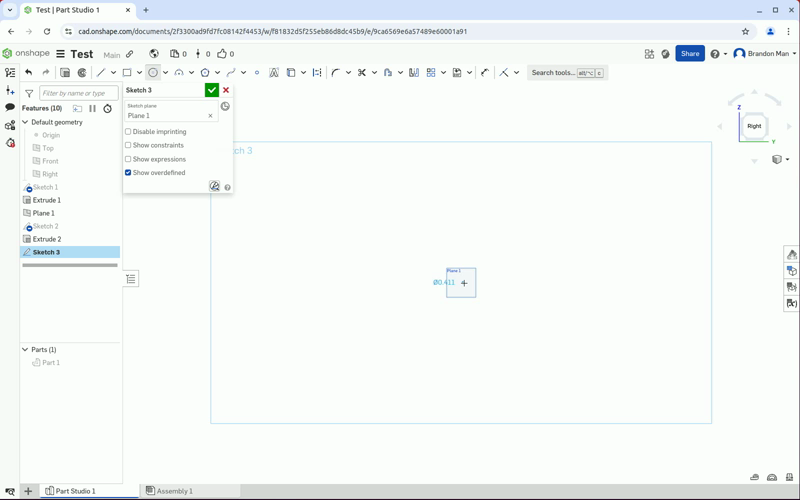
scroll(6)
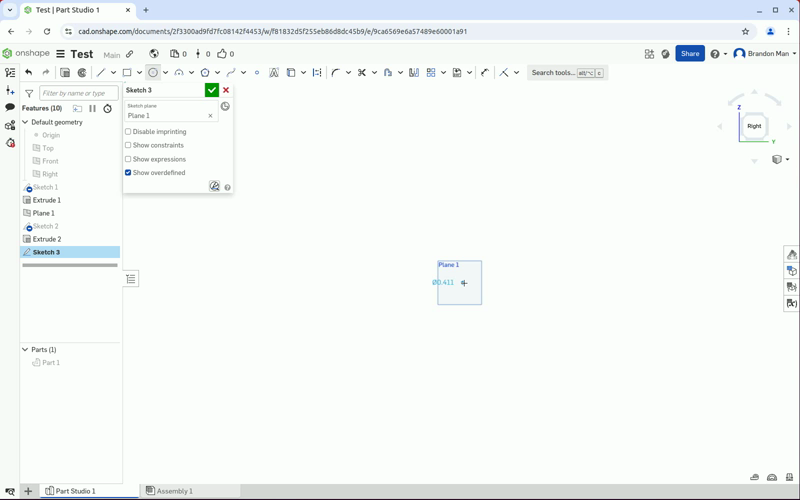
scroll(6)
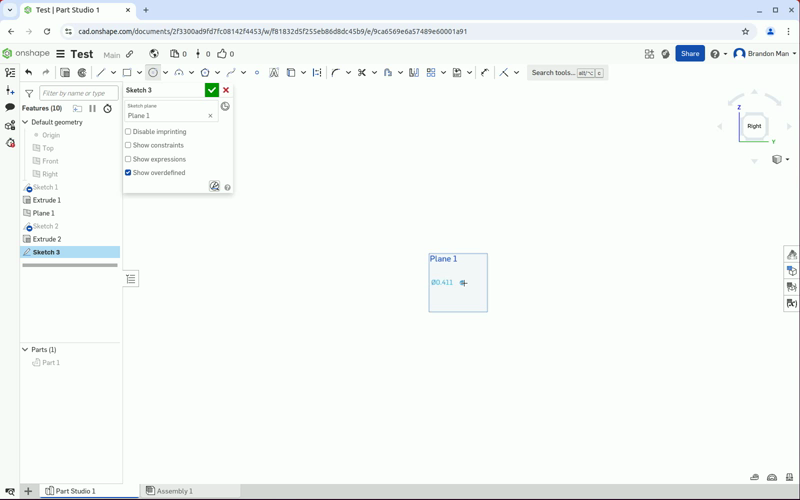
scroll(6)
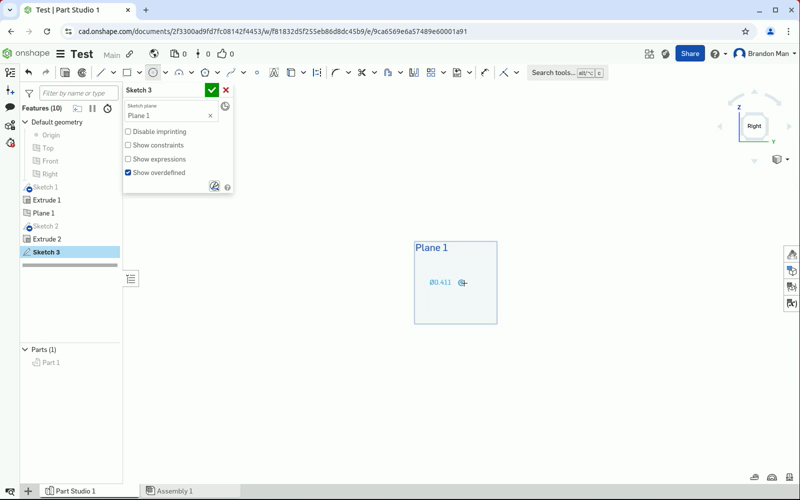
scroll(6)
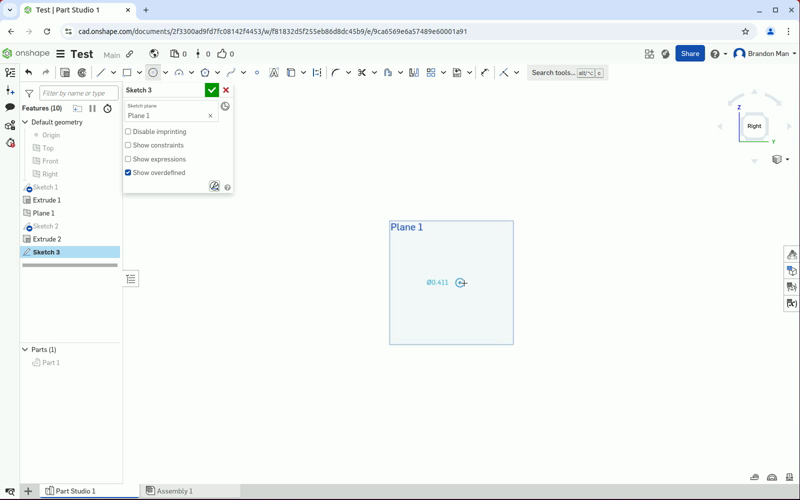
scroll(6)
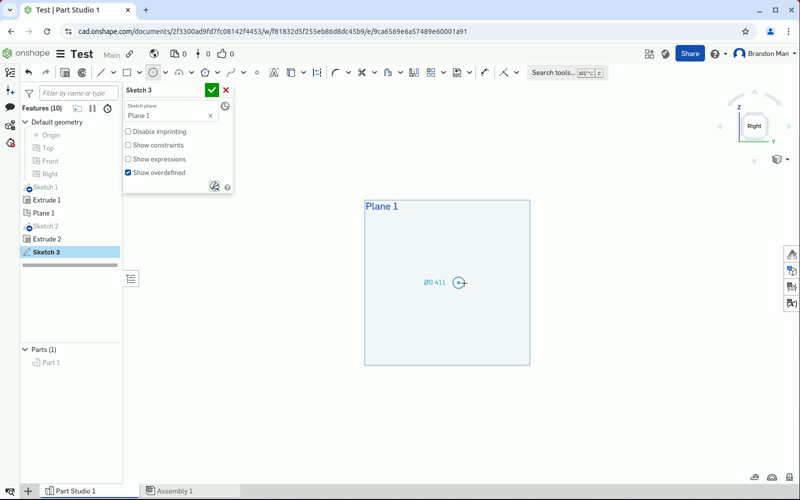
scroll(6)
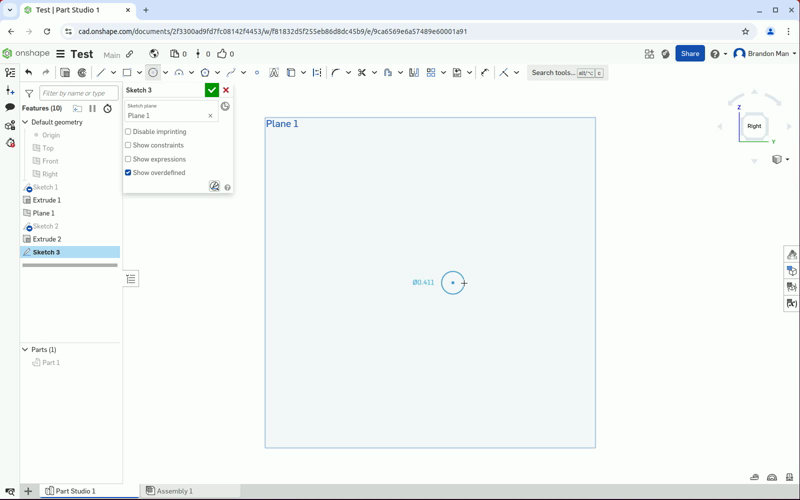
click(464, 282)
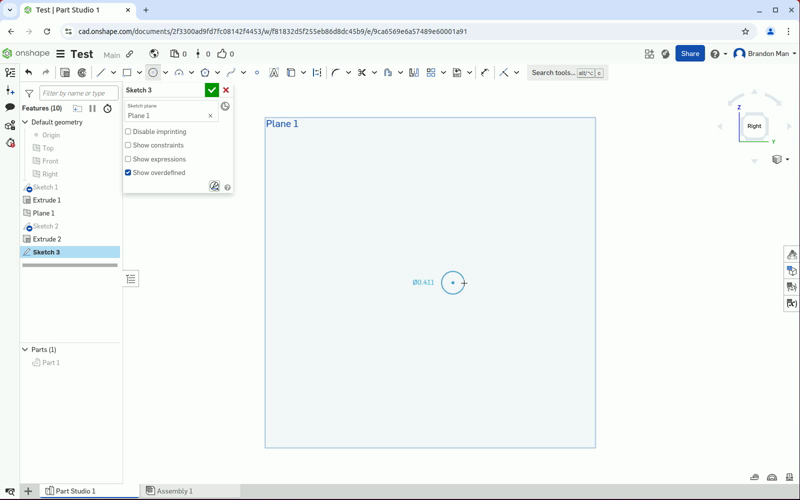
scroll(-6)
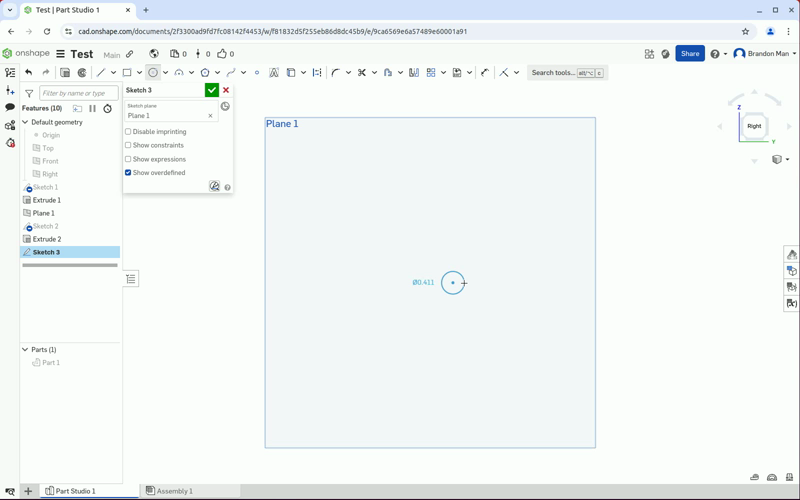
scroll(-6)
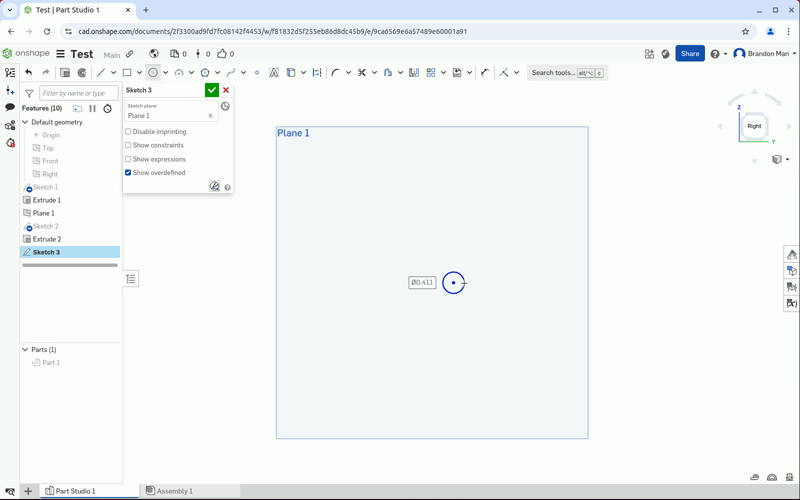
scroll(-6)
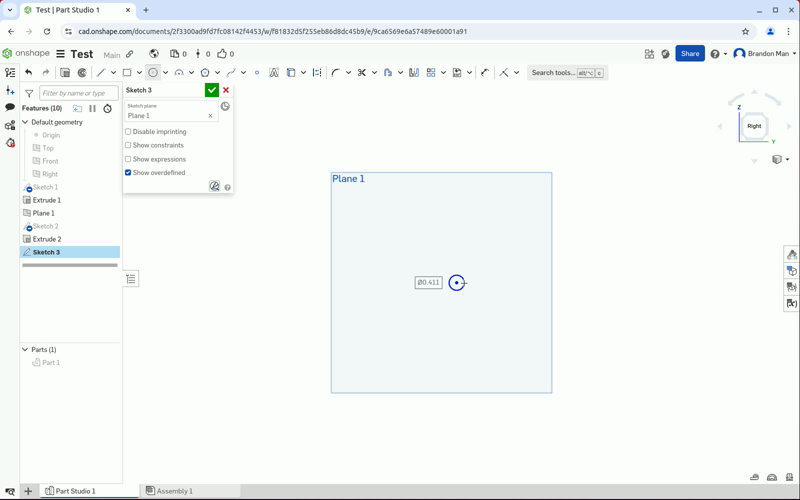
scroll(-6)
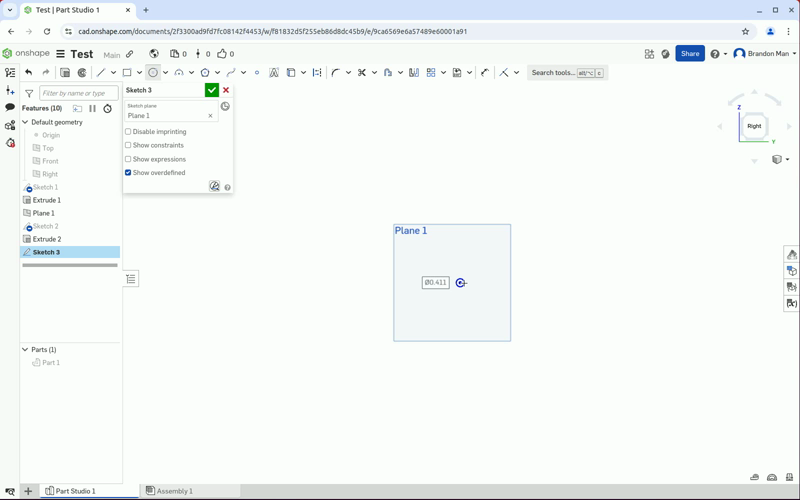
scroll(-6)
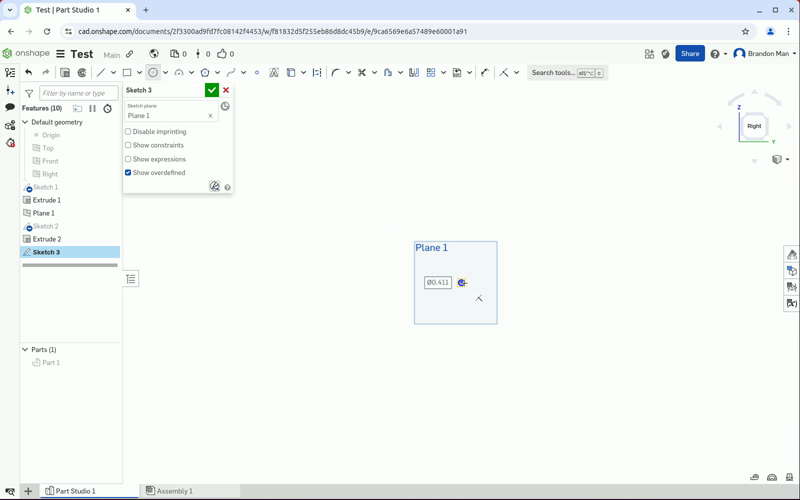
scroll(-6)
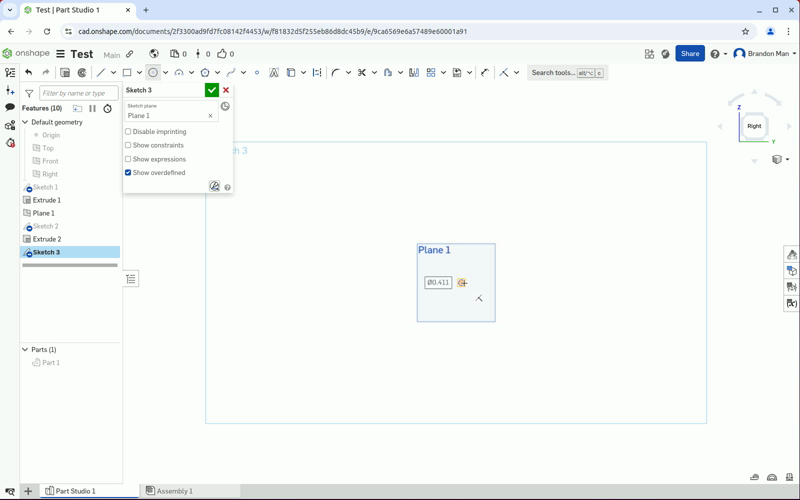
scroll(-6)
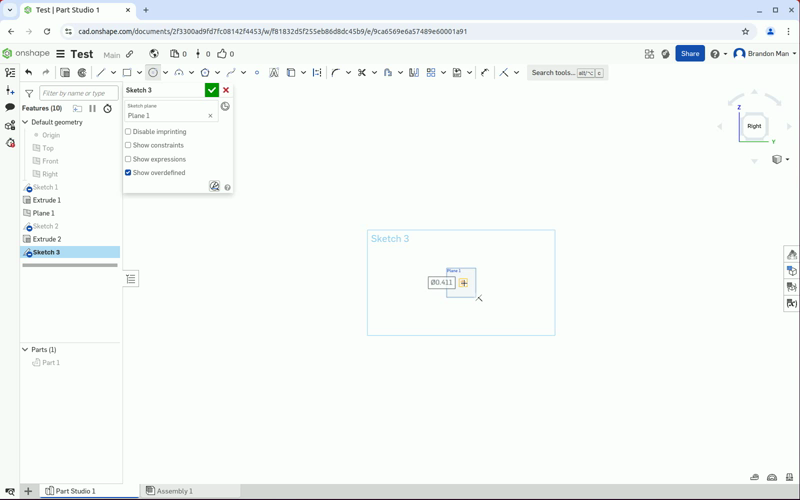
key(esc)
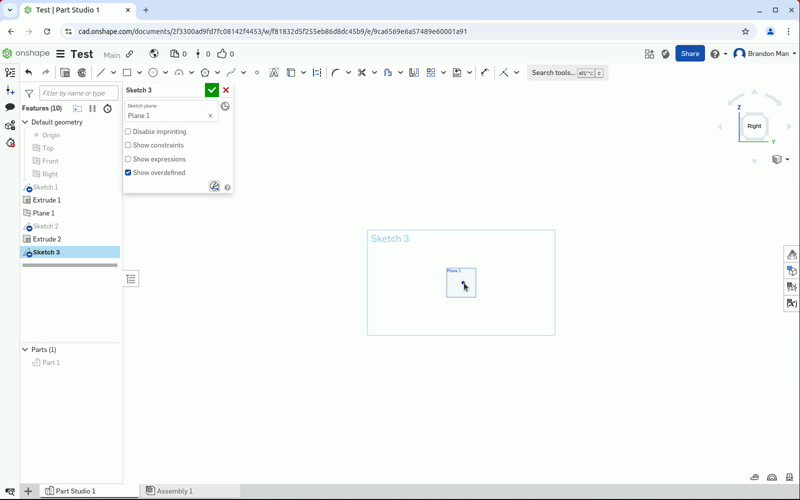
mouse_move(462, 282)
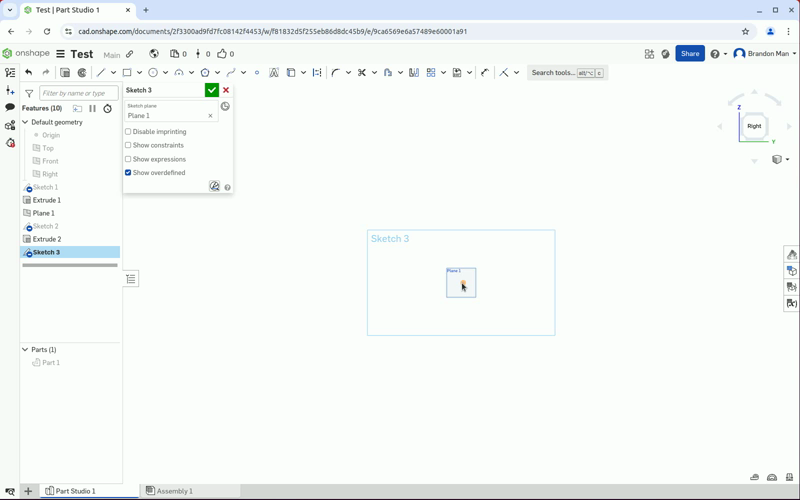
scroll(6)
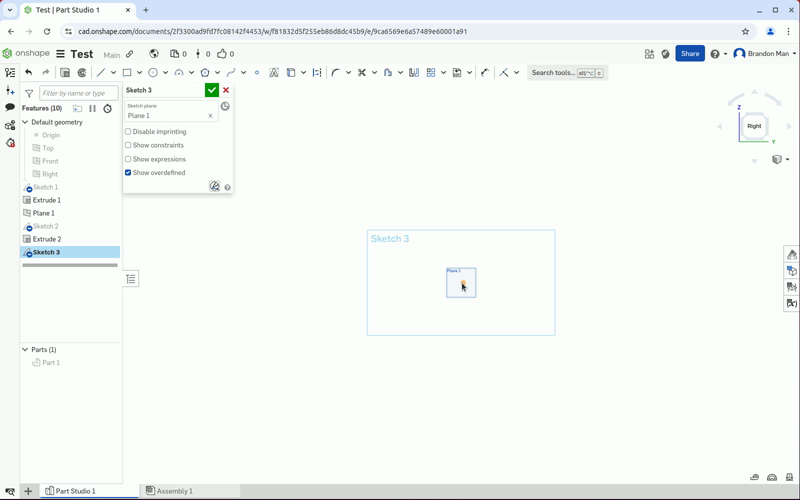
scroll(6)
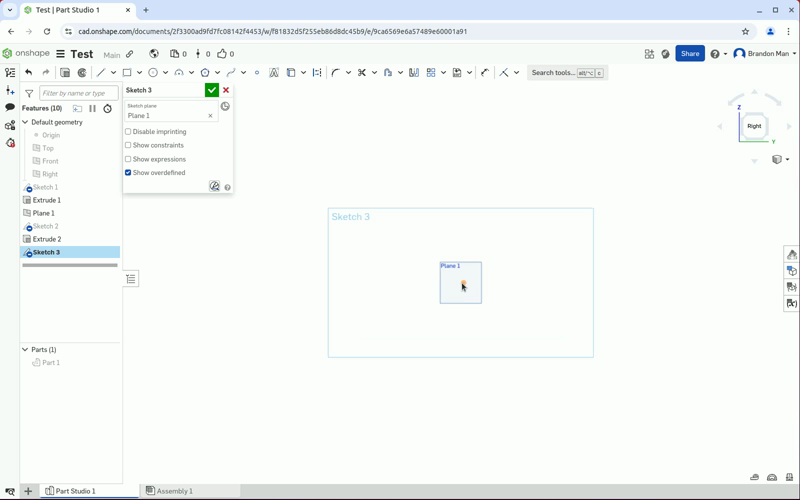
scroll(6)
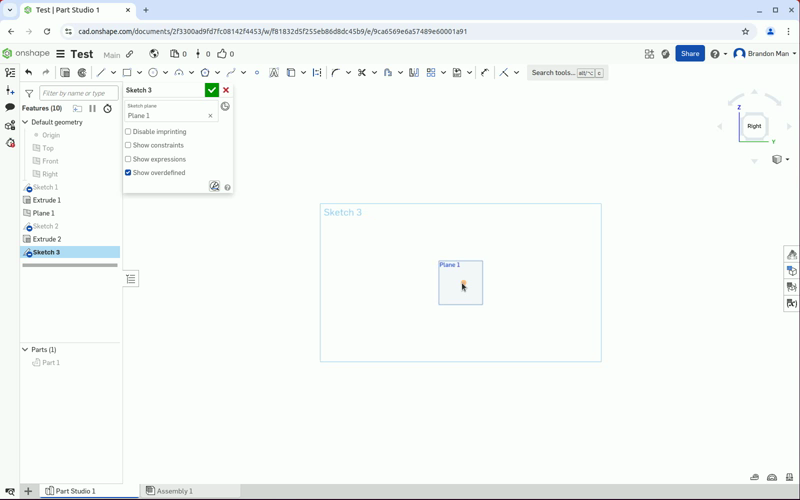
scroll(6)
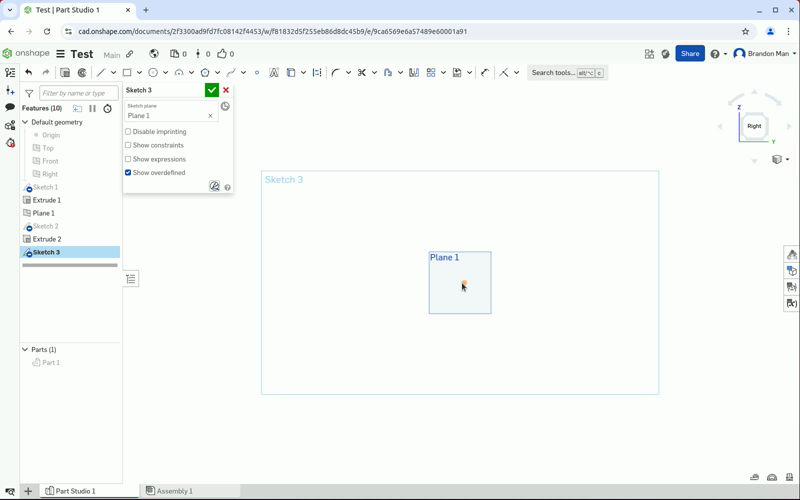
scroll(6)
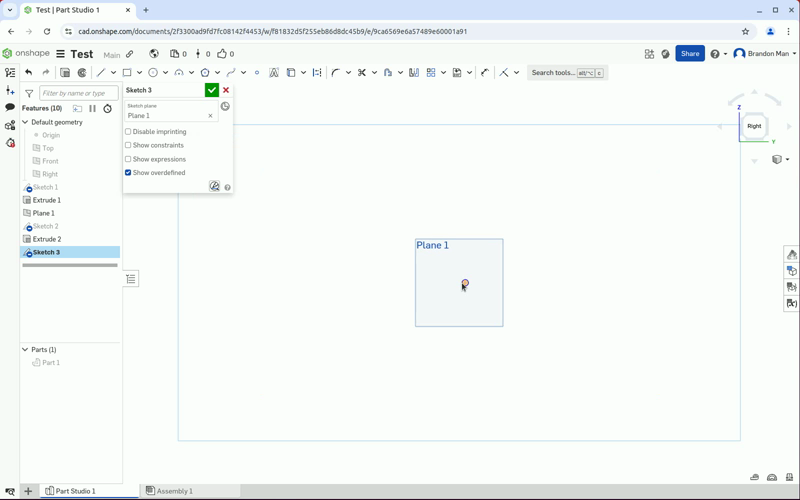
scroll(6)
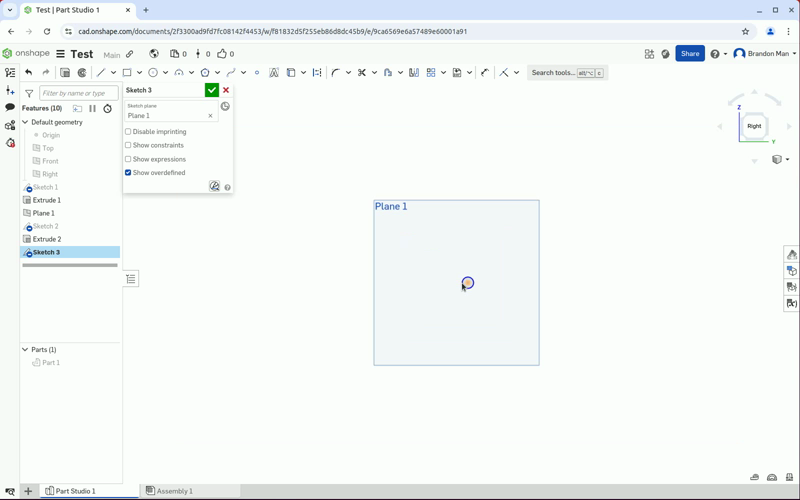
scroll(6)
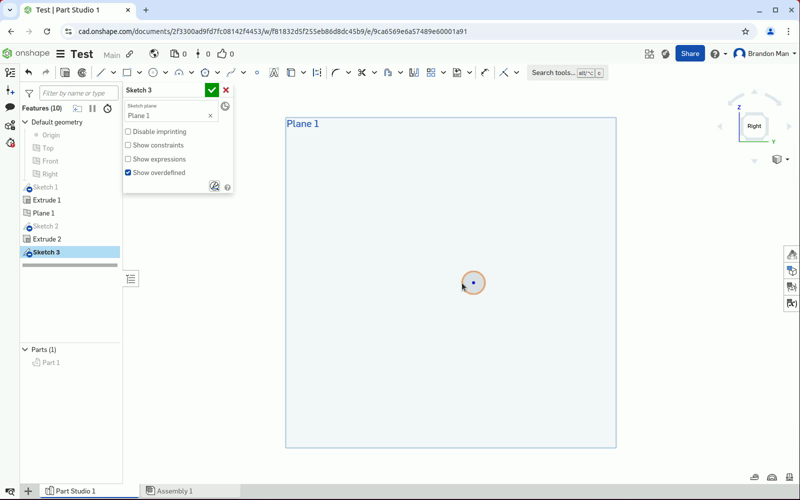
click(462, 282)
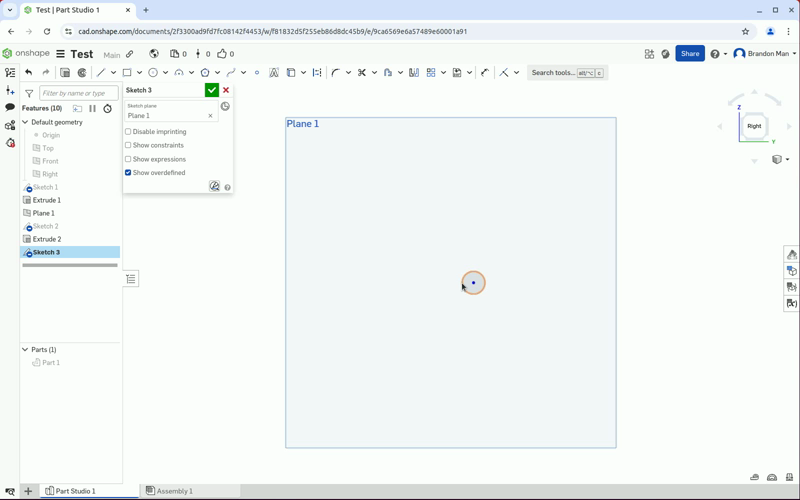
scroll(-6)
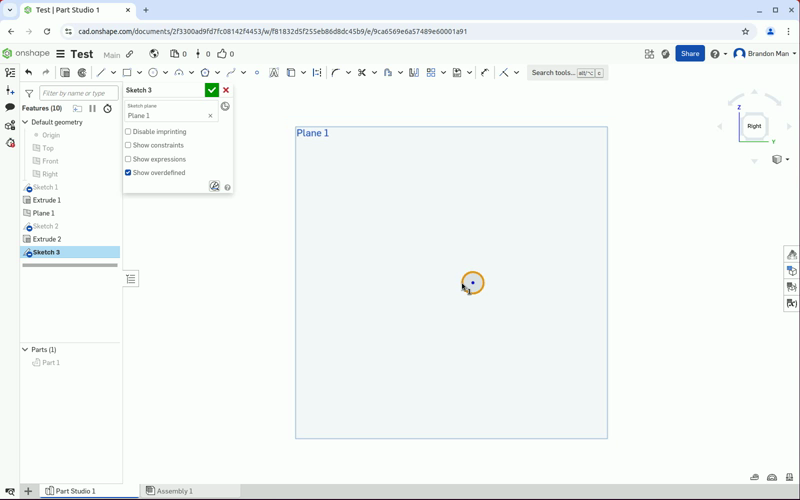
scroll(-6)
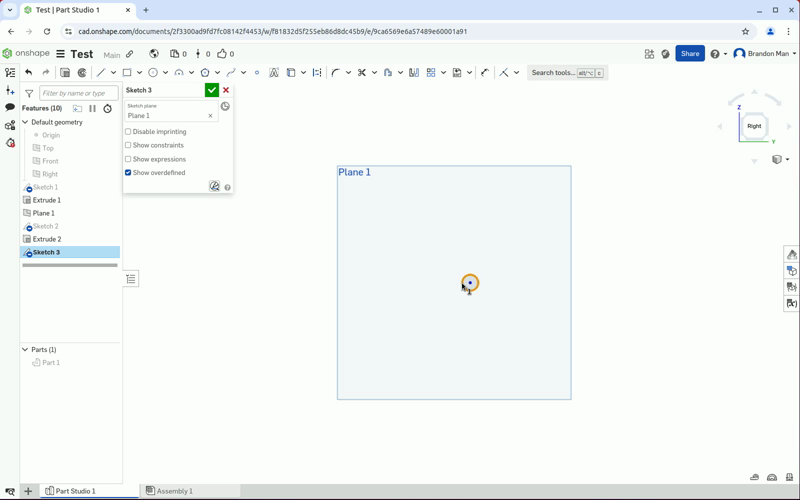
scroll(-6)
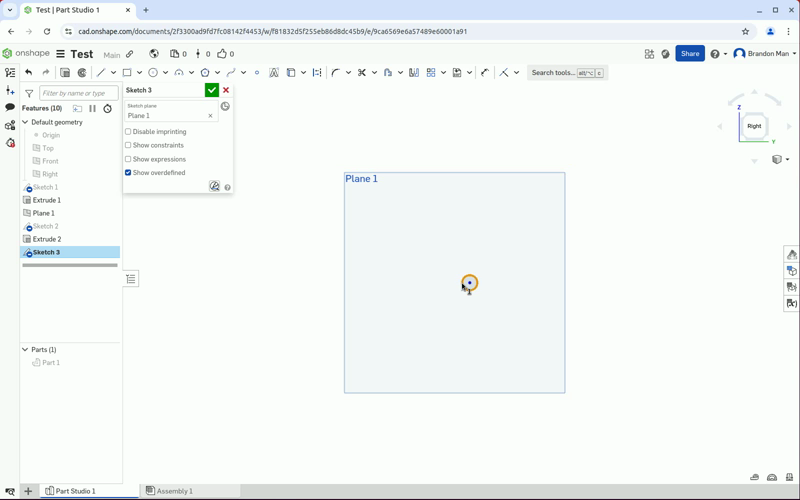
scroll(-6)
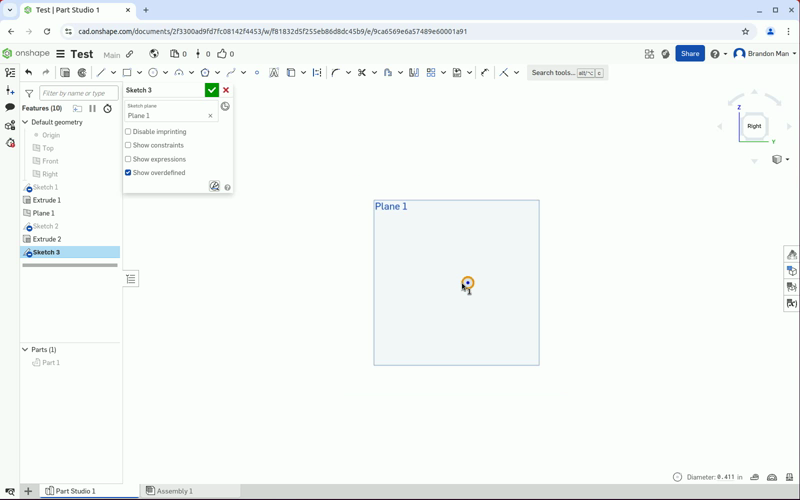
scroll(-6)
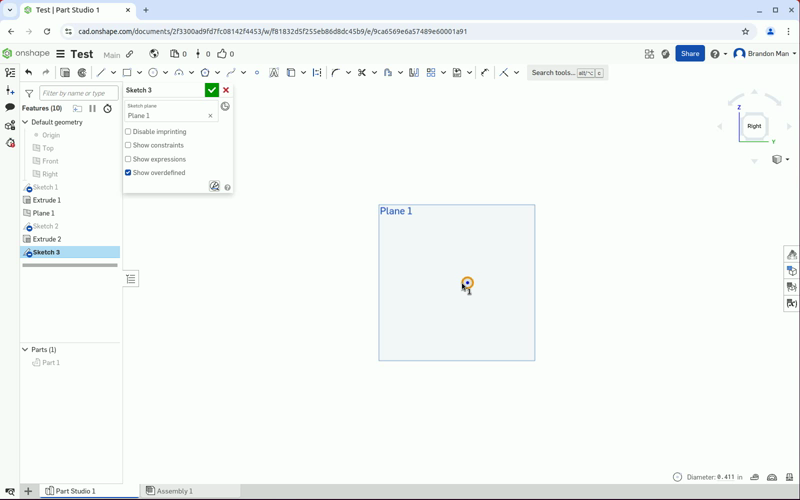
scroll(-6)
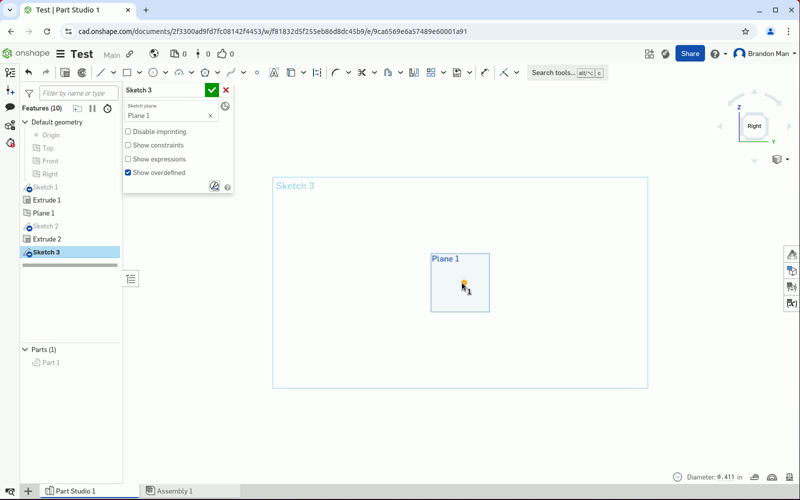
scroll(-6)
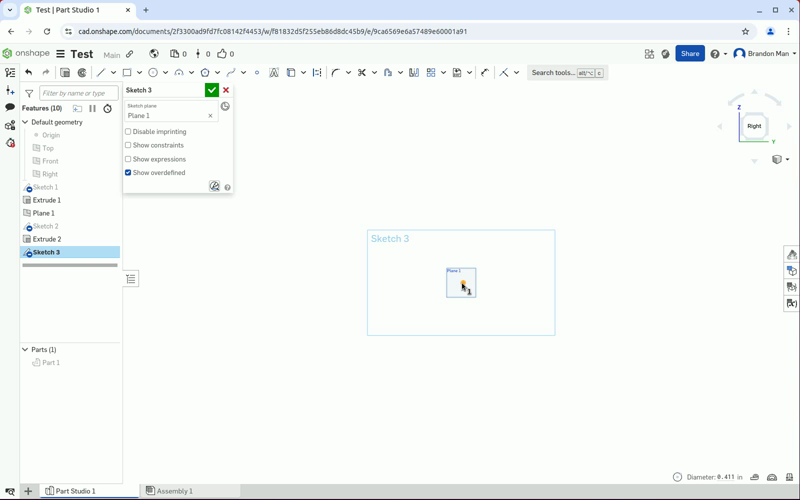
mouse_move(73, 352)
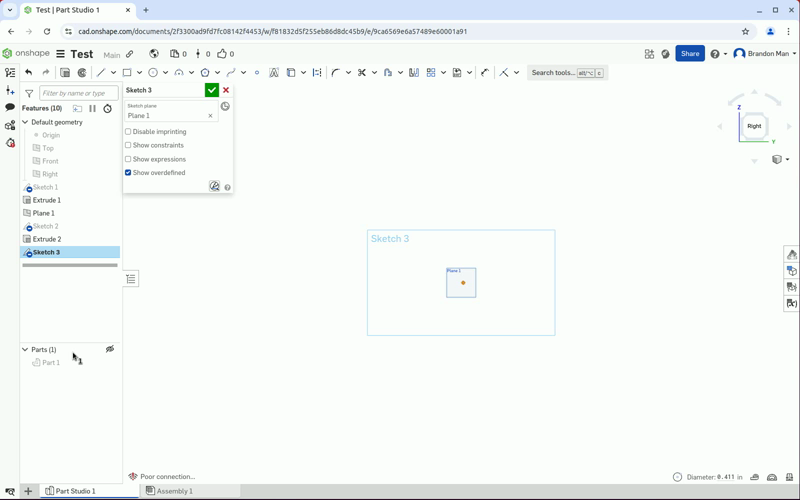
key(shift+y)
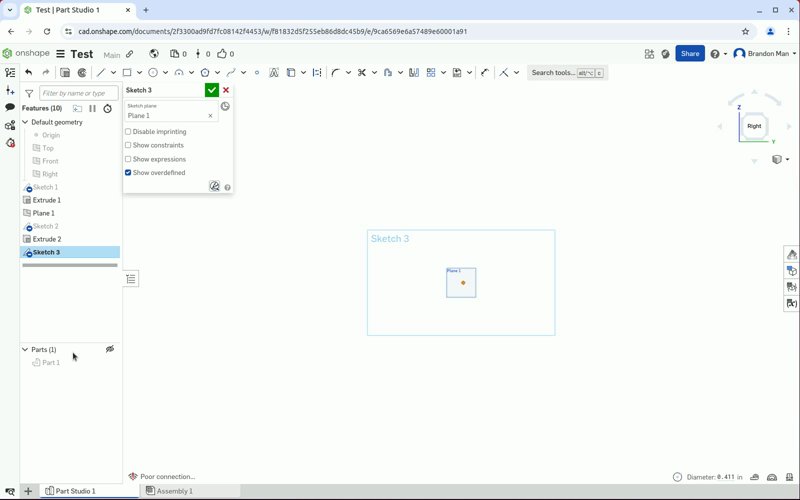
key(shift+e)
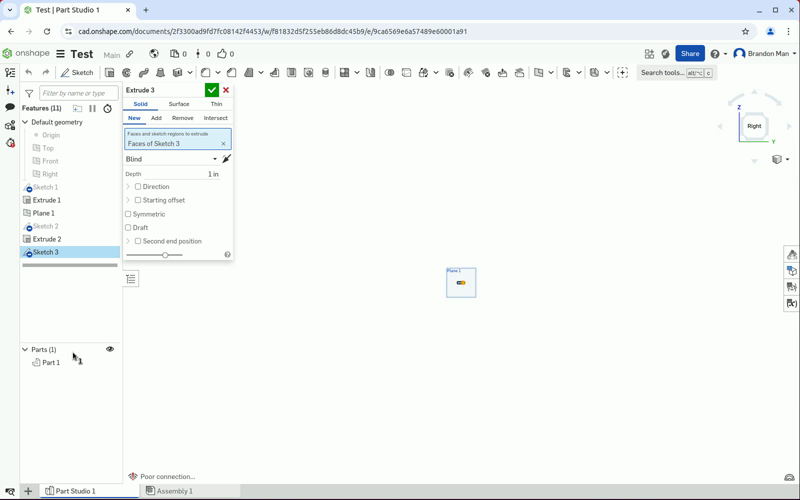
mouse_move(143, 106)
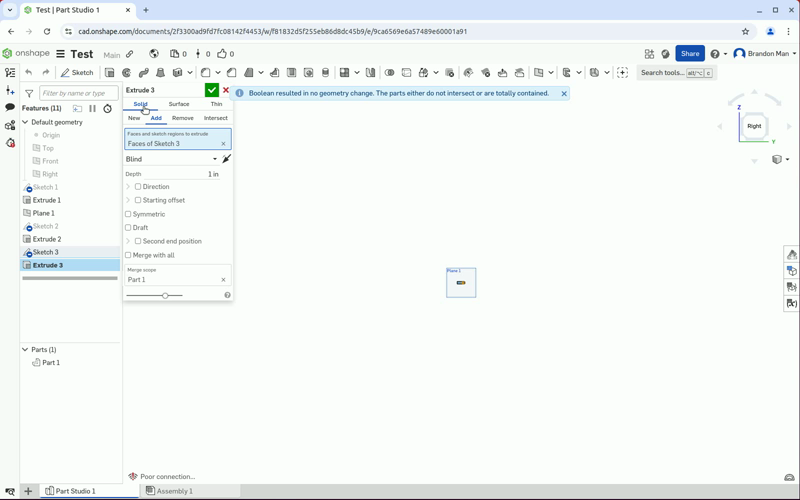
click(143, 106)
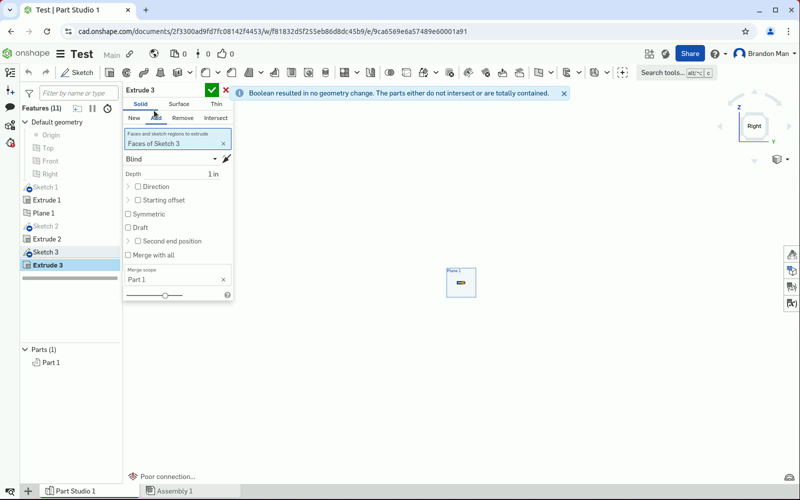
mouse_move(186, 120)
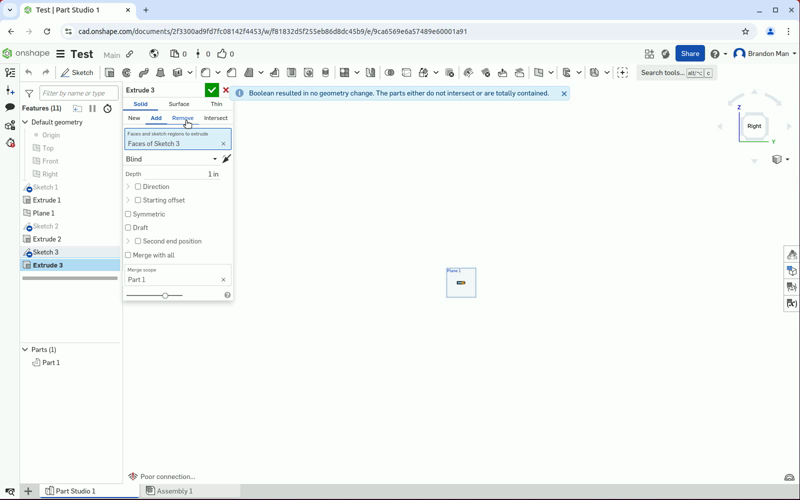
click(186, 120)
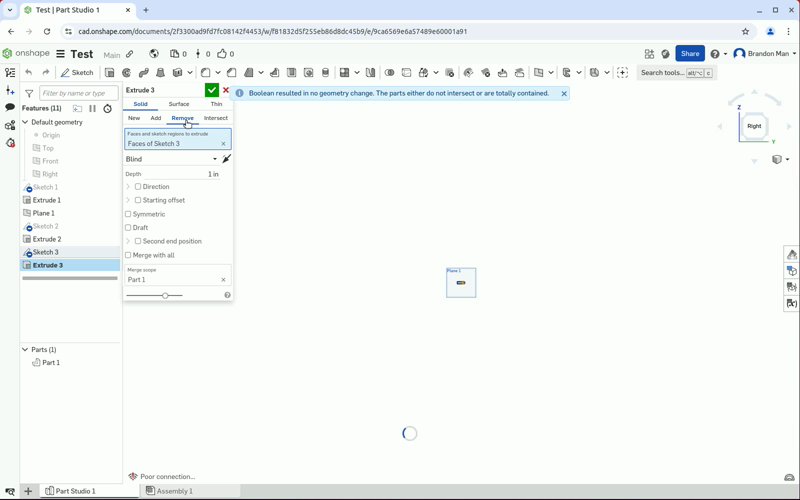
key(tab, 4)
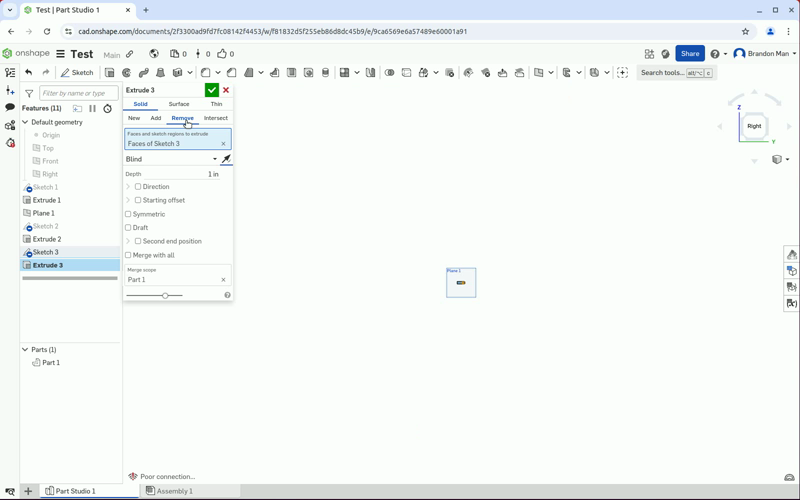
text(0.963)
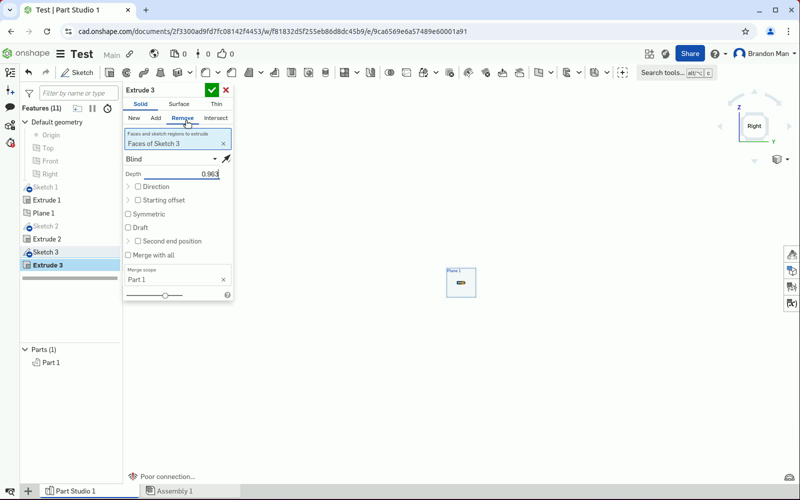
key(tab, 6)
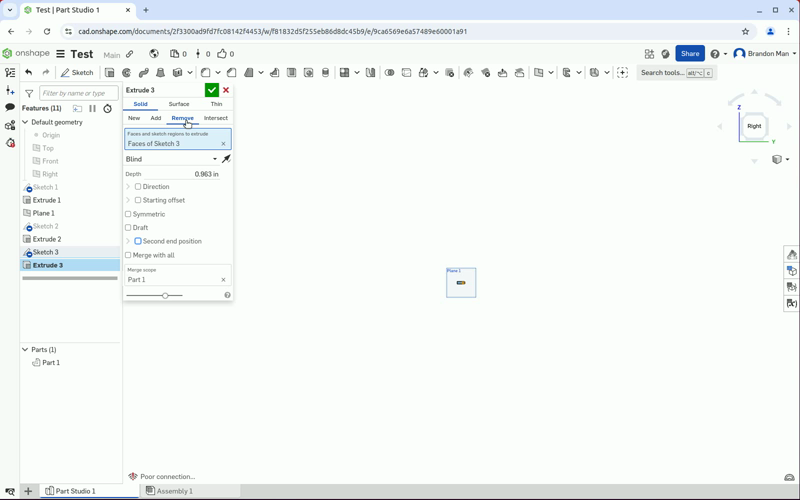
key(space)
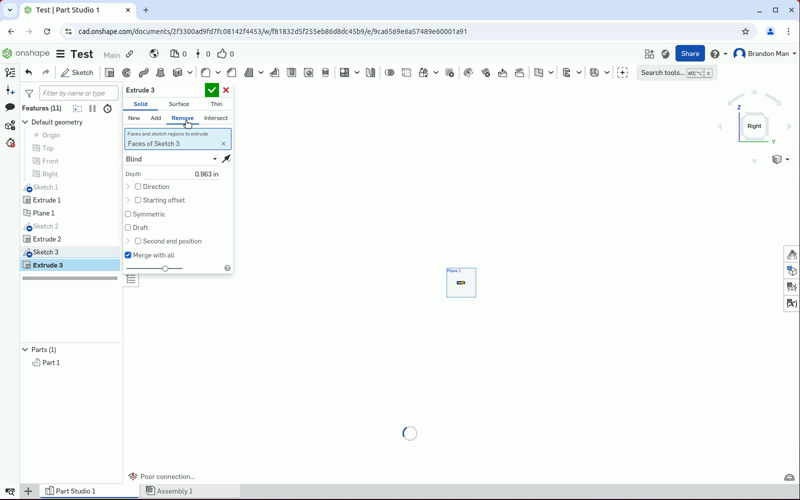
key(enter)
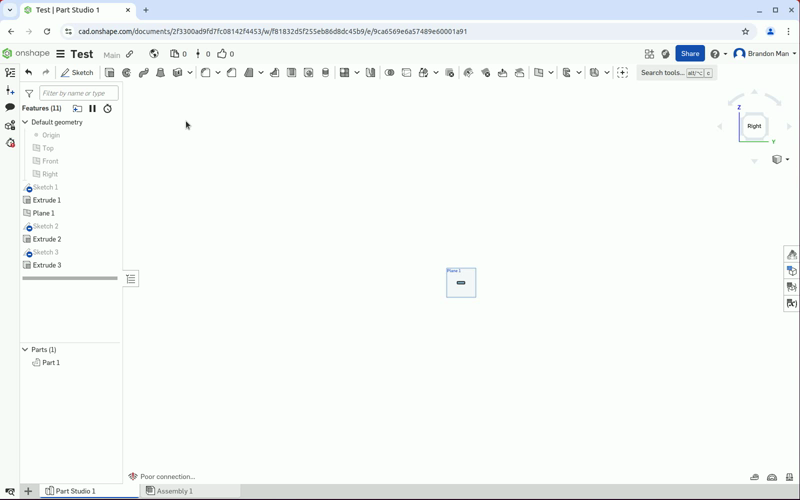
key(shift+h)
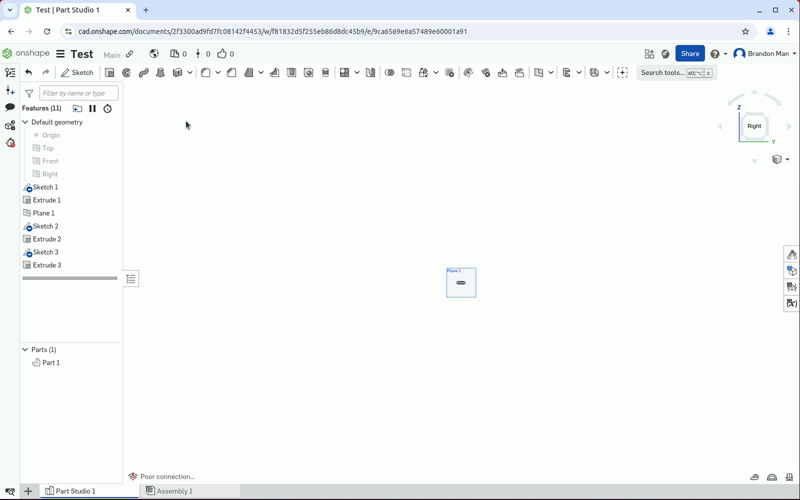
key(shift+h)
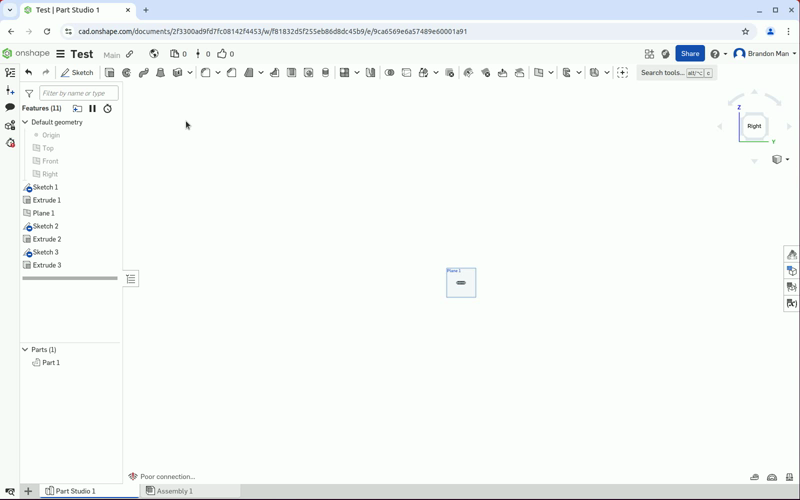
key(shift+7)
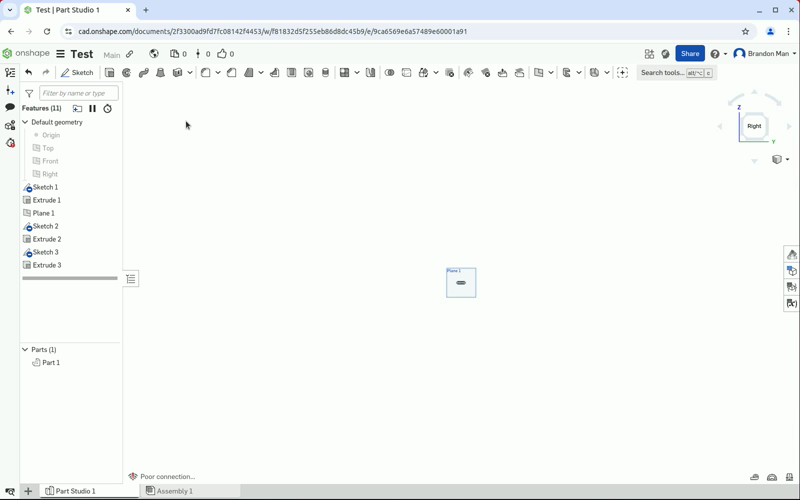
key(right, 2)
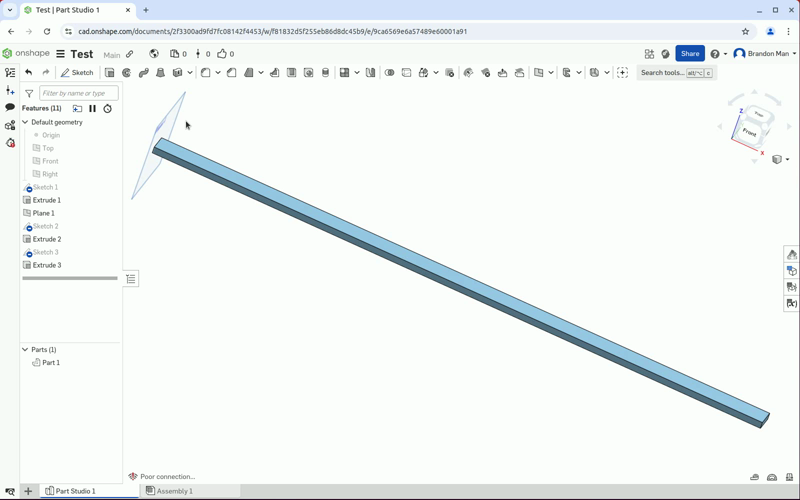
key(down, 2)
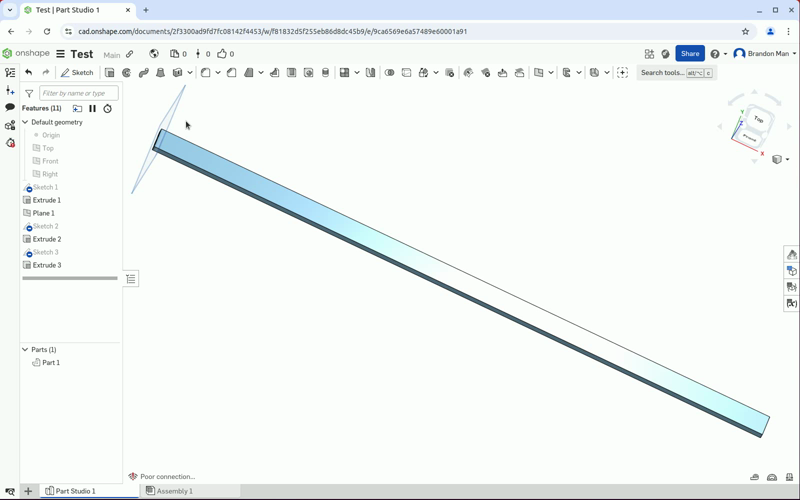
key(up, 2)
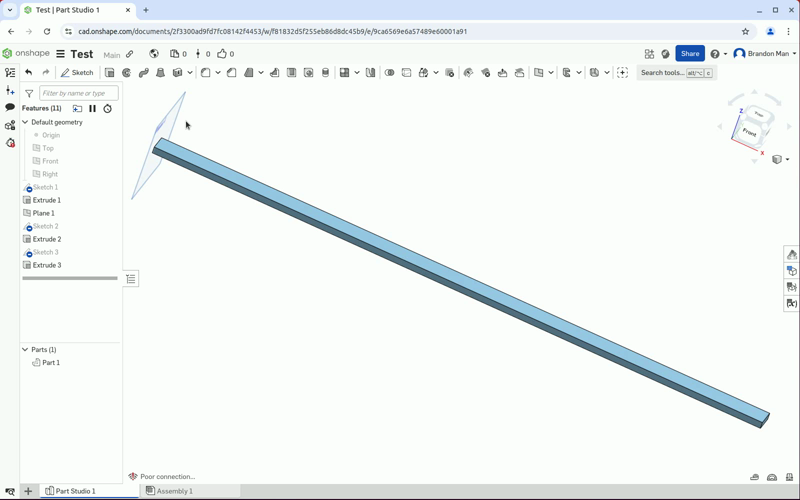
key(left, 2)
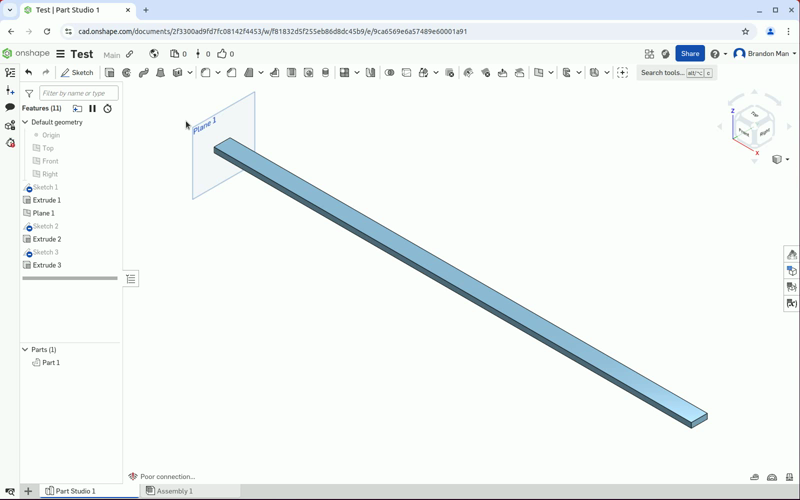
mouse_move(73, 189)
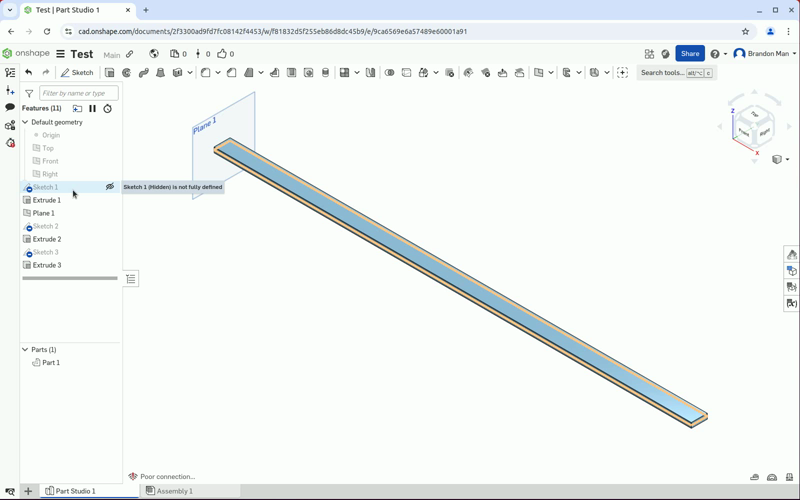
click(73, 189)